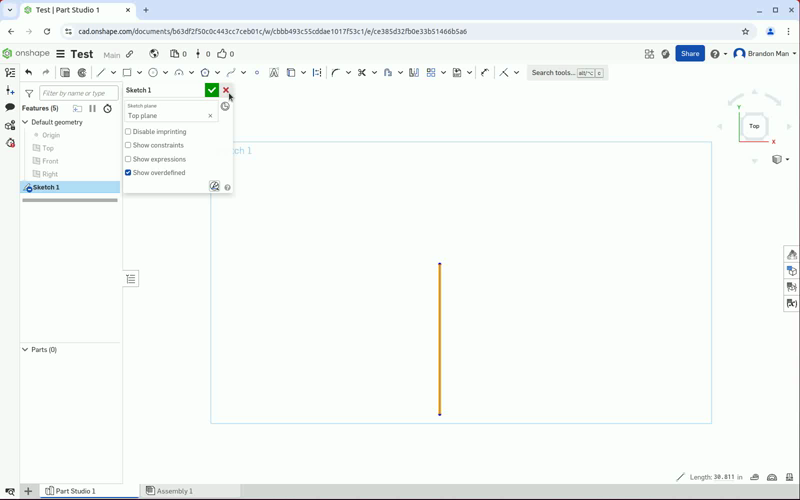
key(shift+h)
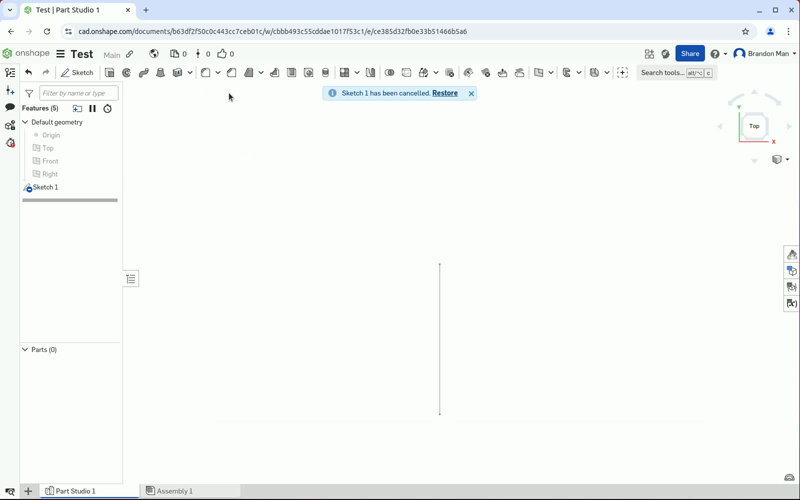
key(shift+s)
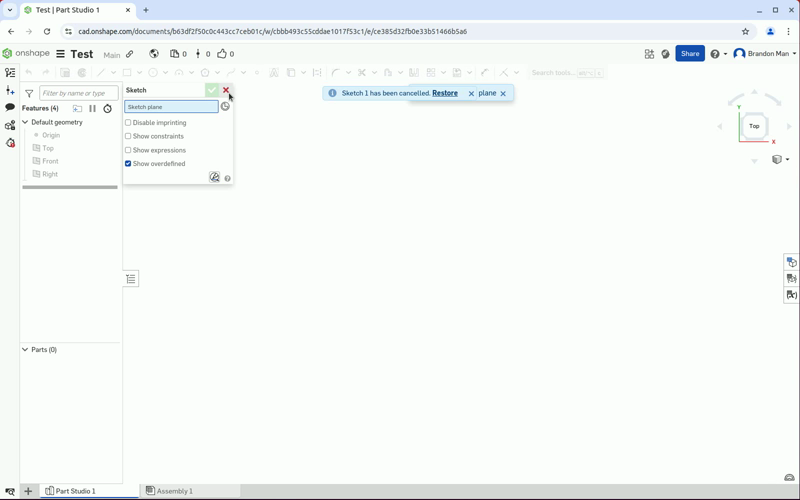
mouse_move(73, 150)
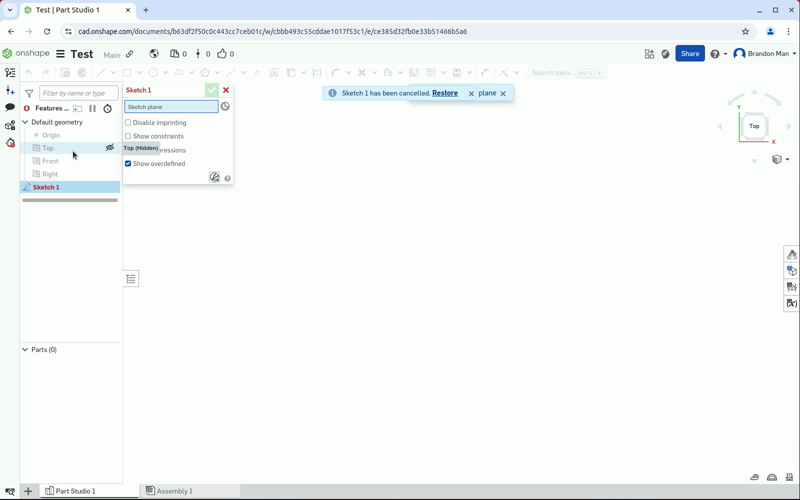
click(73, 150)
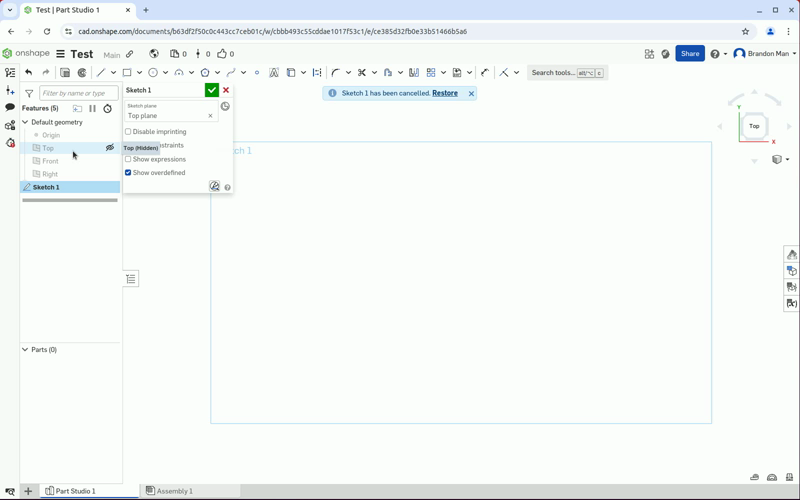
mouse_move(73, 352)
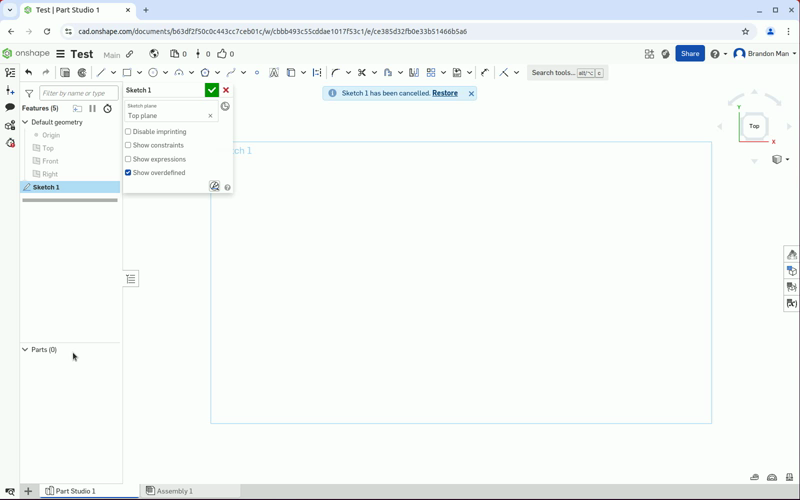
key(y)
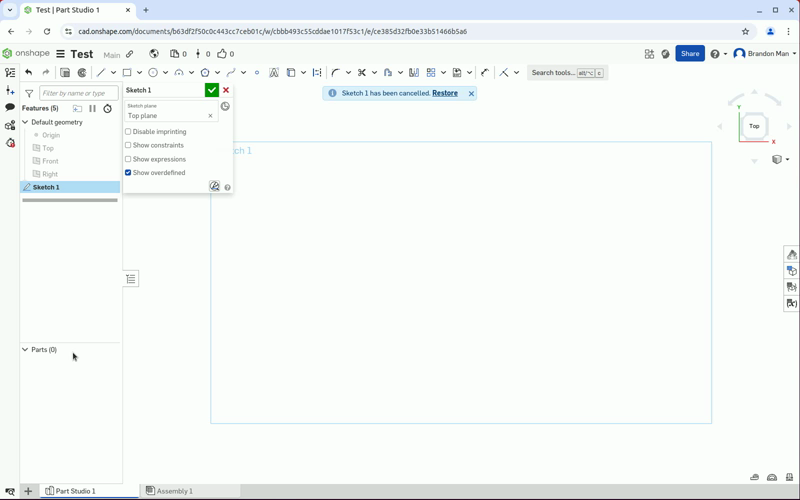
key(l)
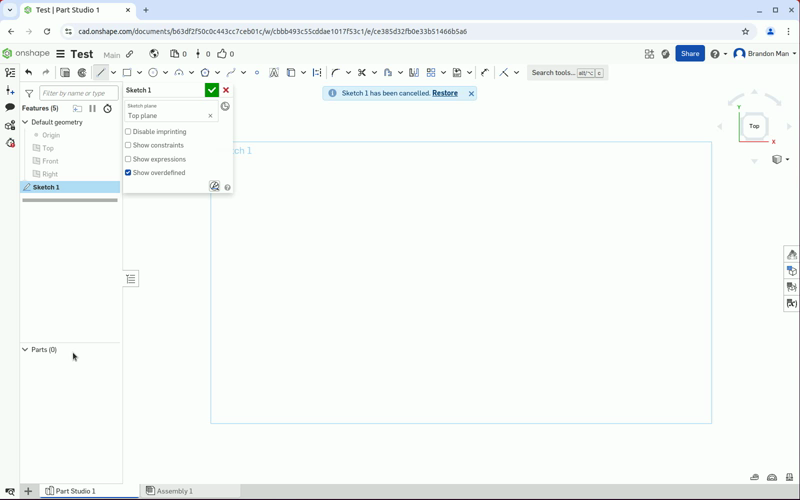
key_down(shift)
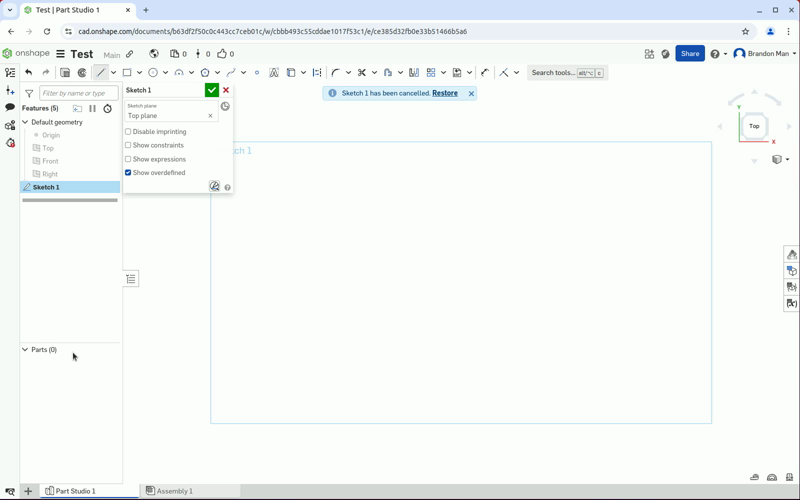
mouse_move(468, 311)
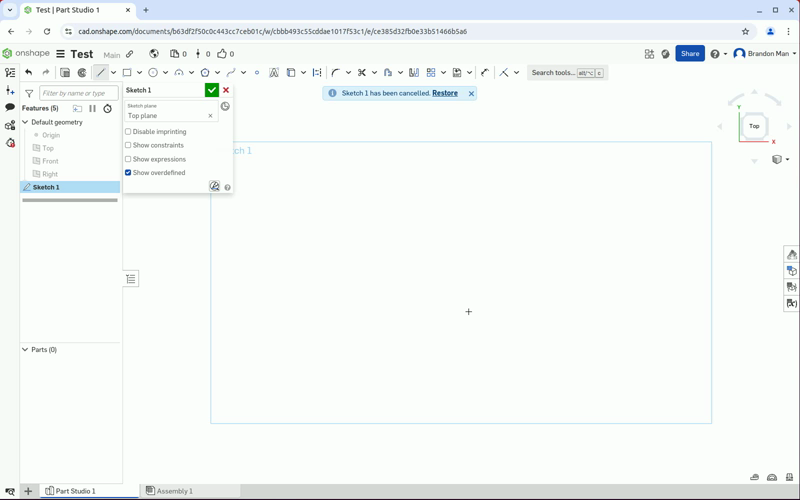
click(468, 311)
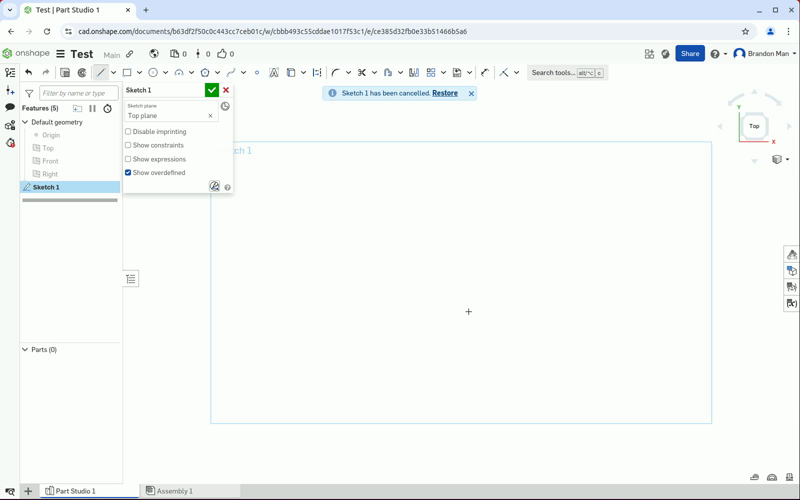
key_up(shift)
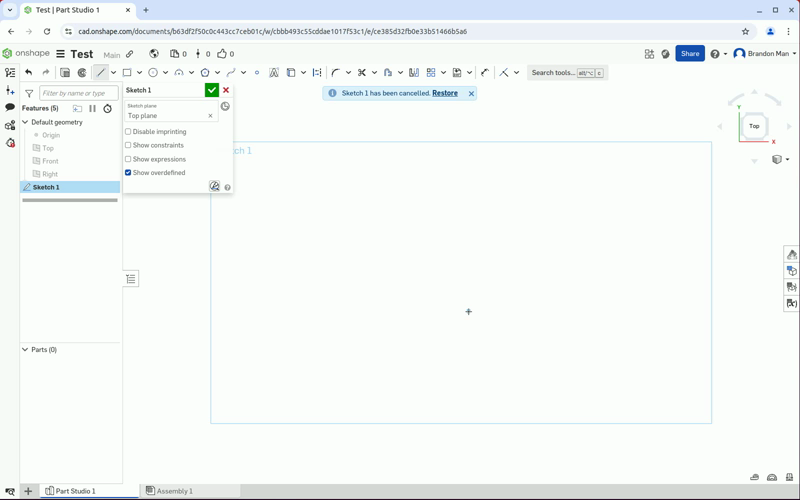
key_down(shift)
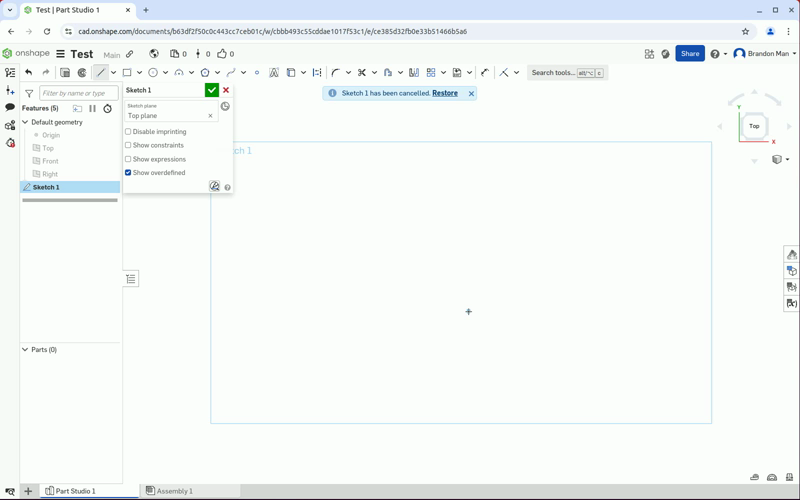
mouse_move(498, 311)
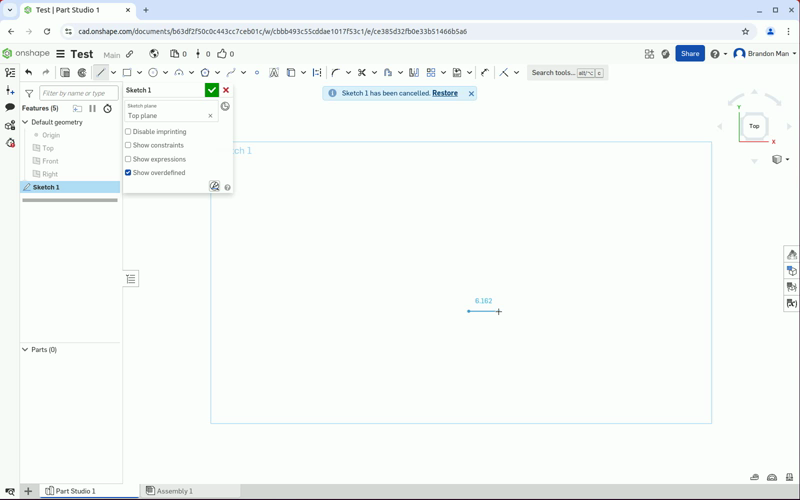
mouse_move(500, 311)
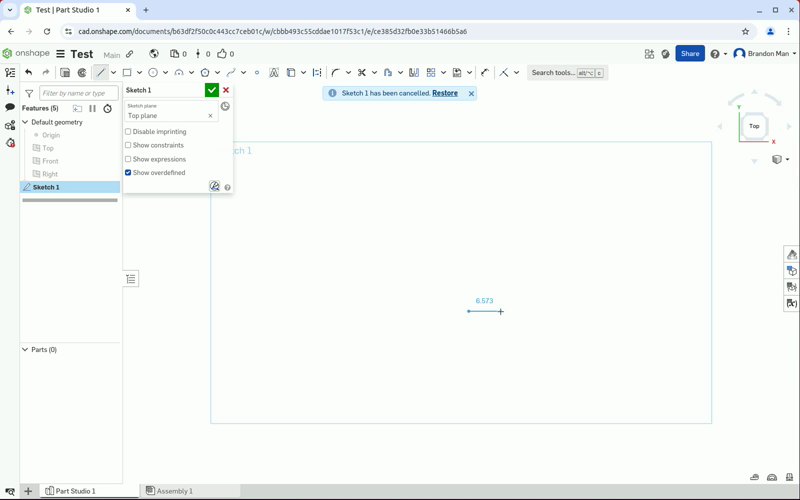
click(500, 311)
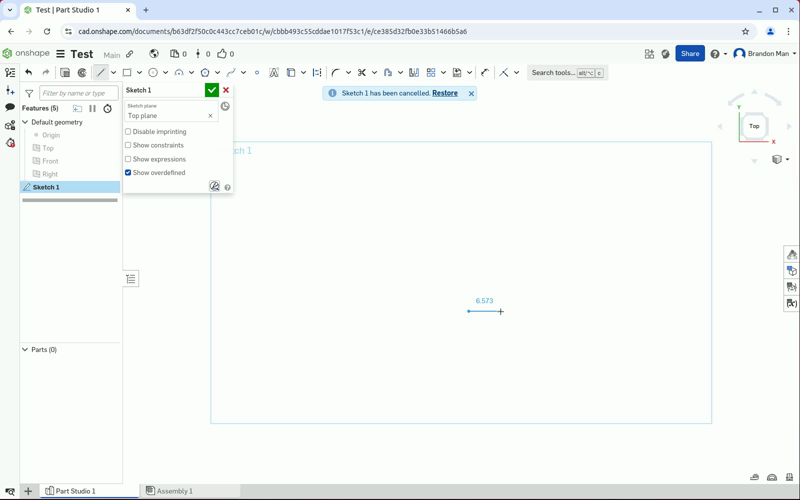
key_up(shift)
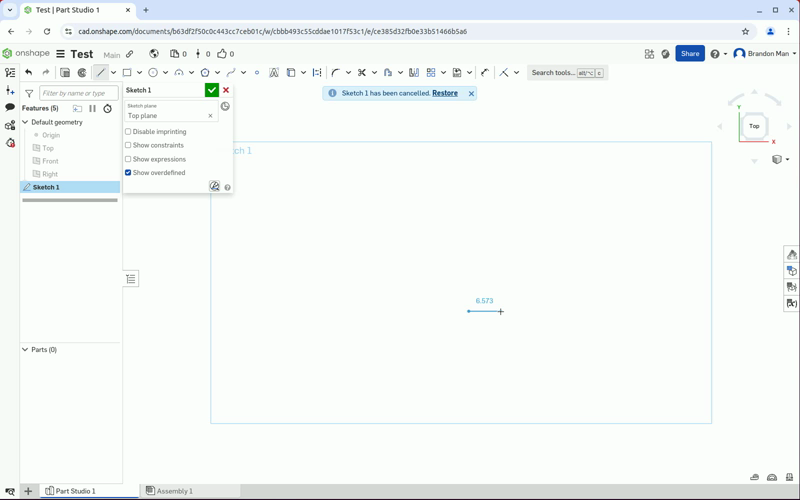
key_down(shift)
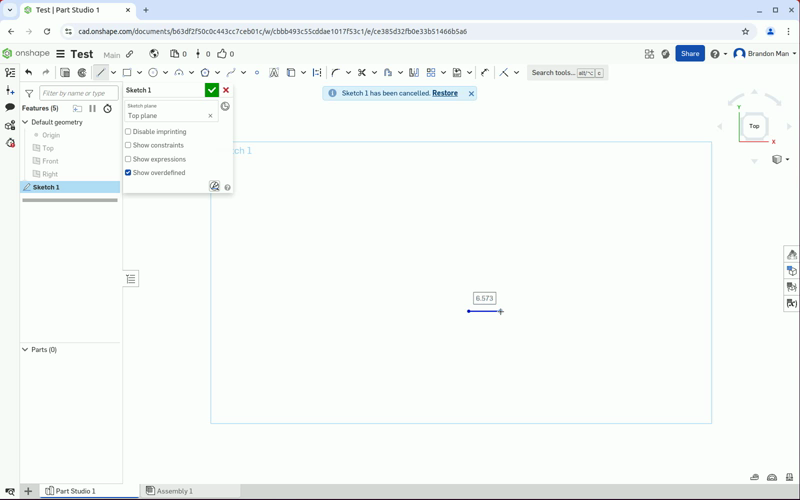
mouse_move(500, 186)
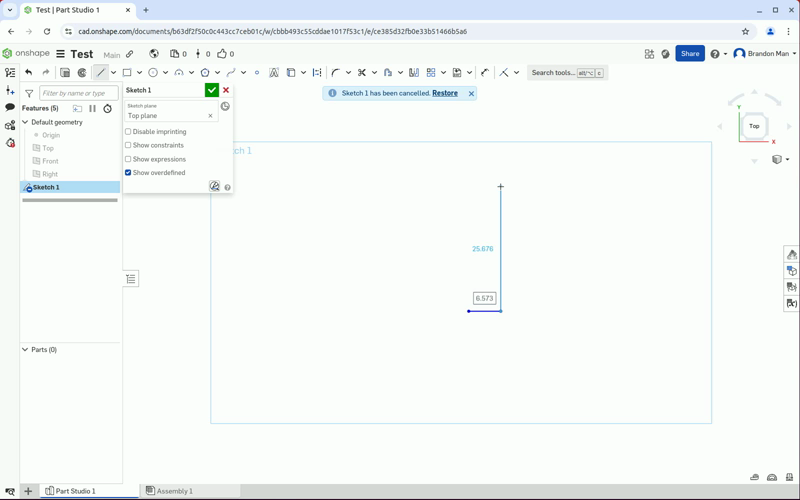
click(500, 186)
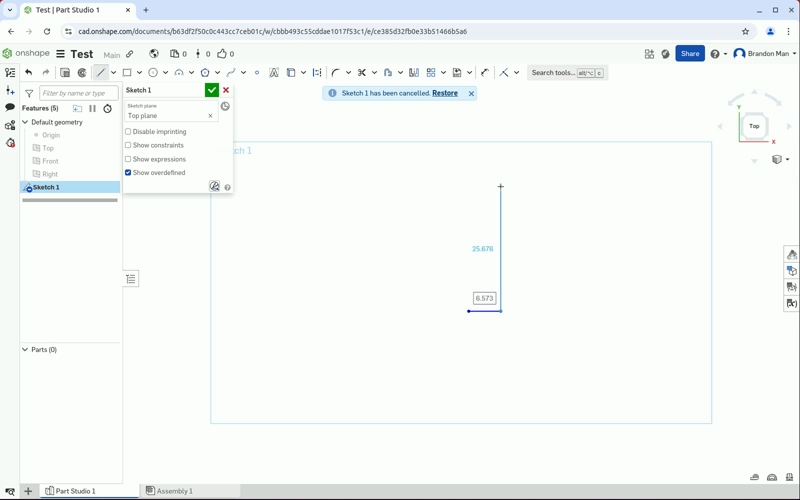
key_up(shift)
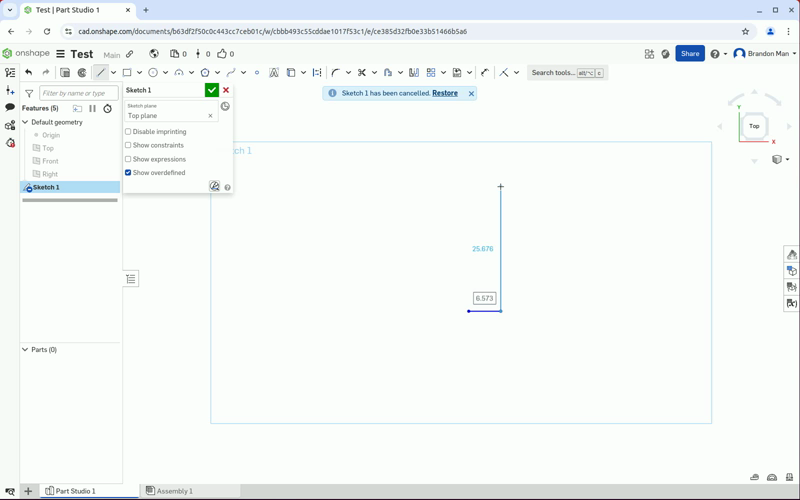
key_down(shift)
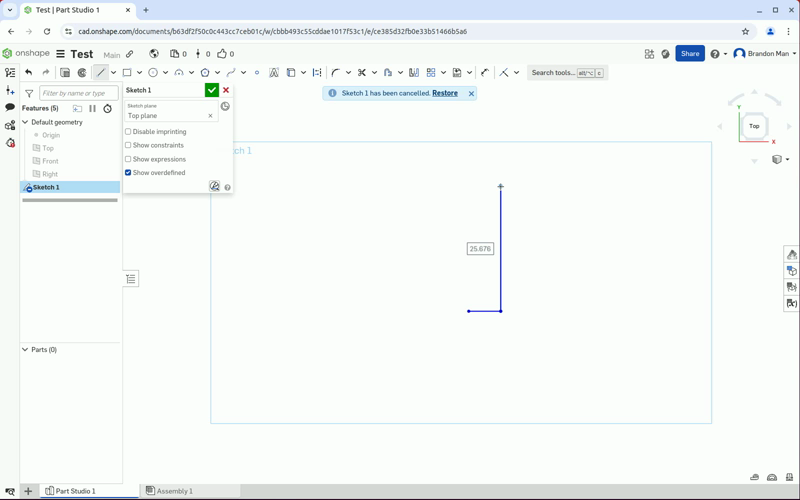
mouse_move(530, 186)
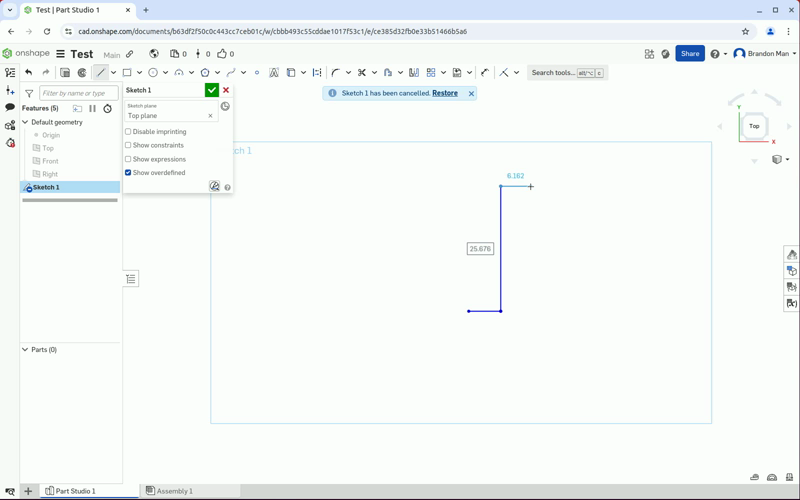
mouse_move(468, 186)
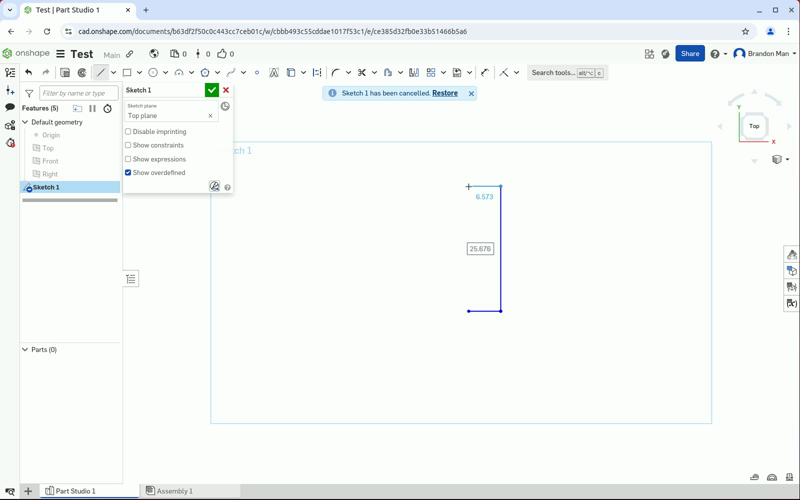
click(468, 186)
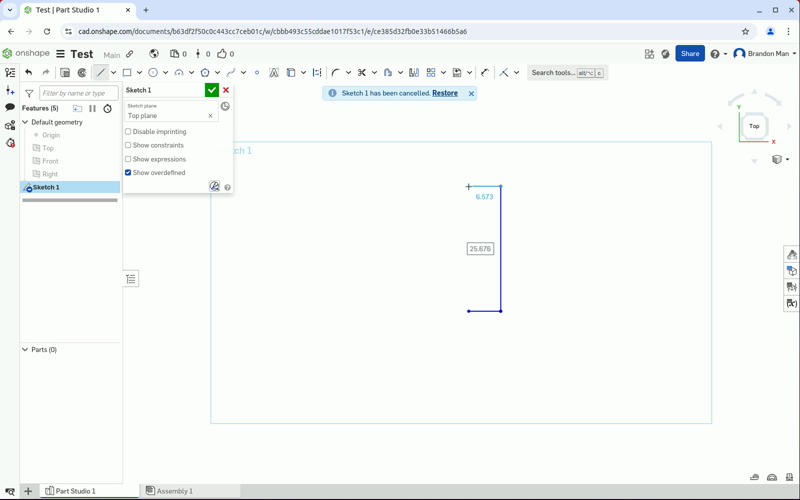
key_up(shift)
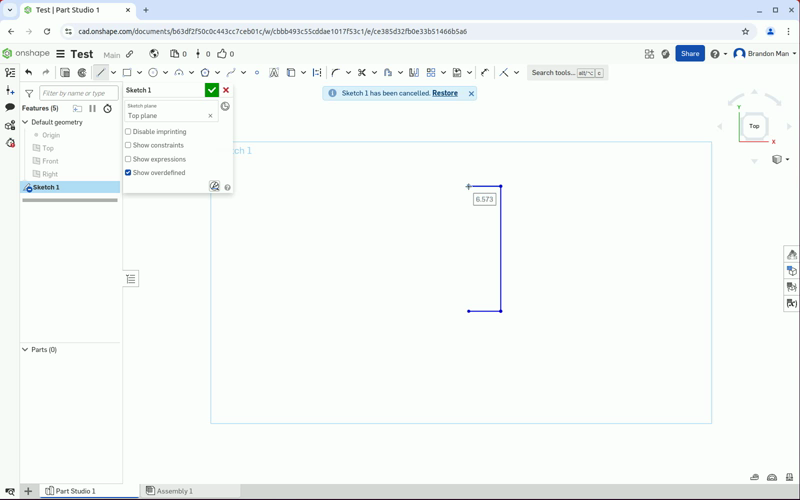
key_down(shift)
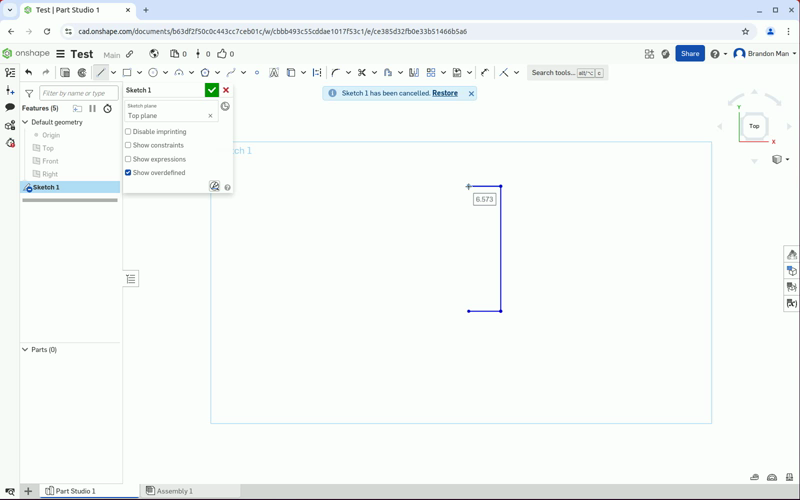
mouse_move(468, 311)
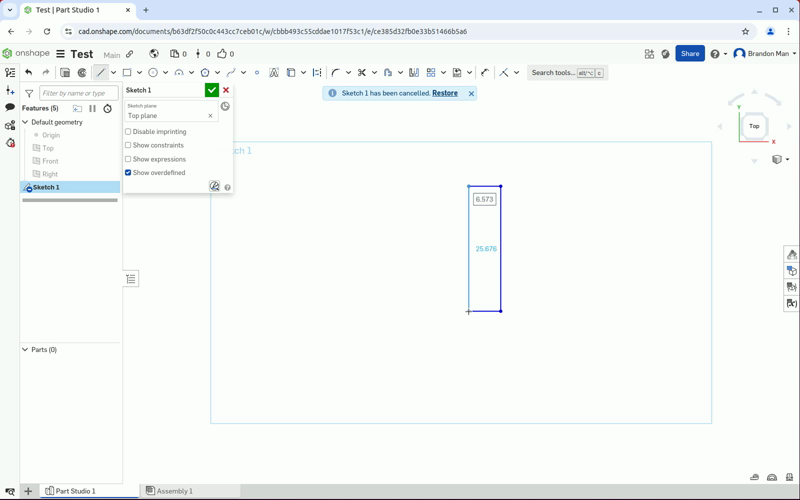
key_up(shift)
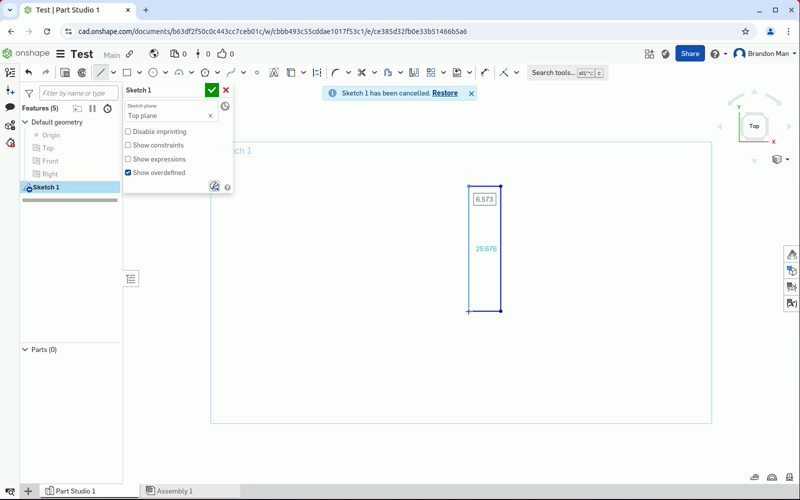
click(468, 311)
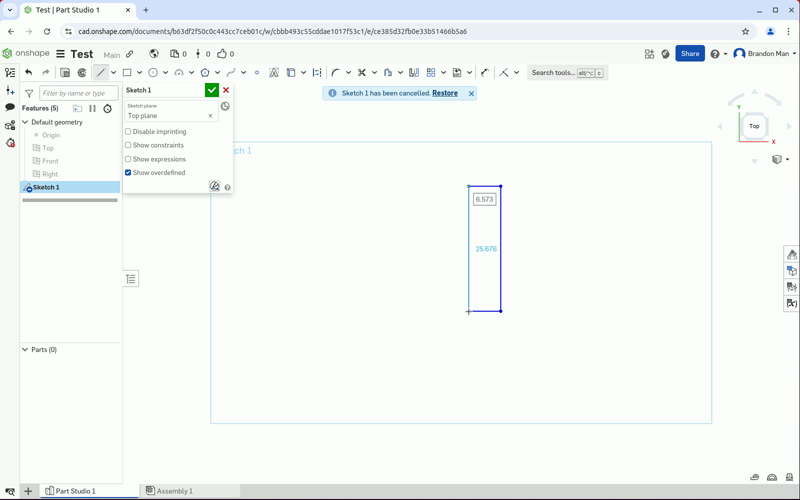
key(esc)
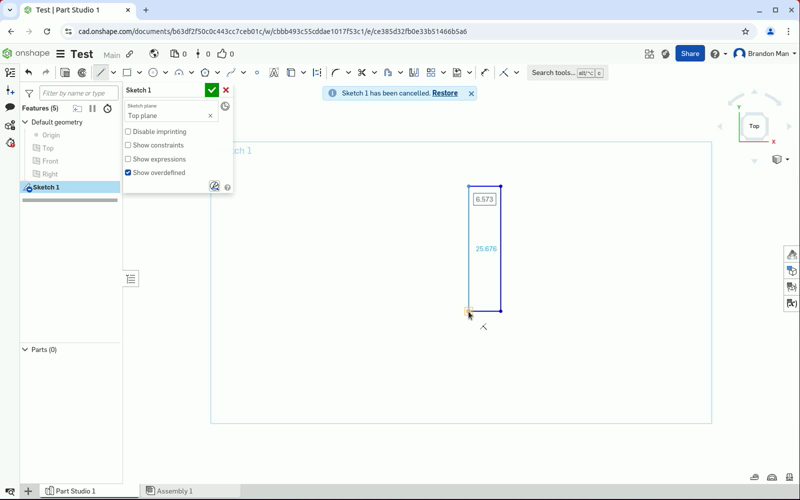
mouse_move(483, 292)
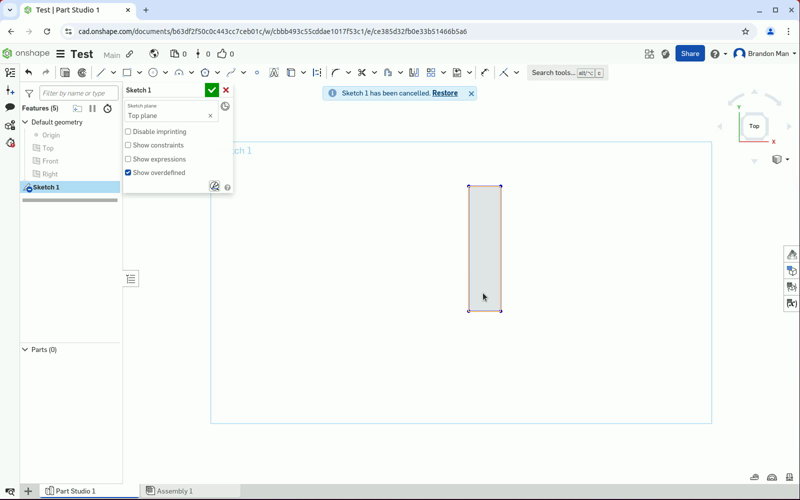
click(483, 292)
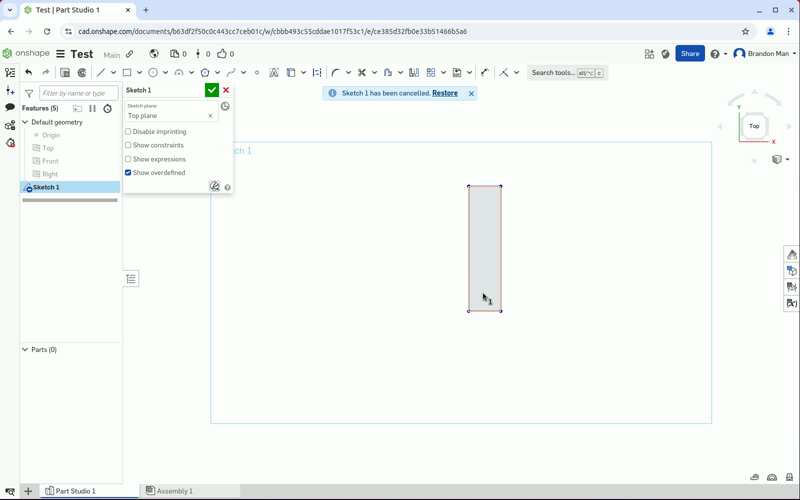
mouse_move(73, 352)
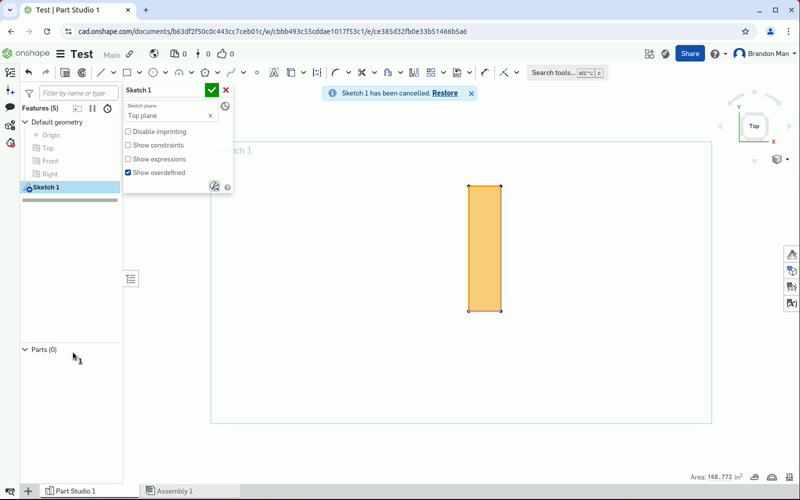
key(shift+y)
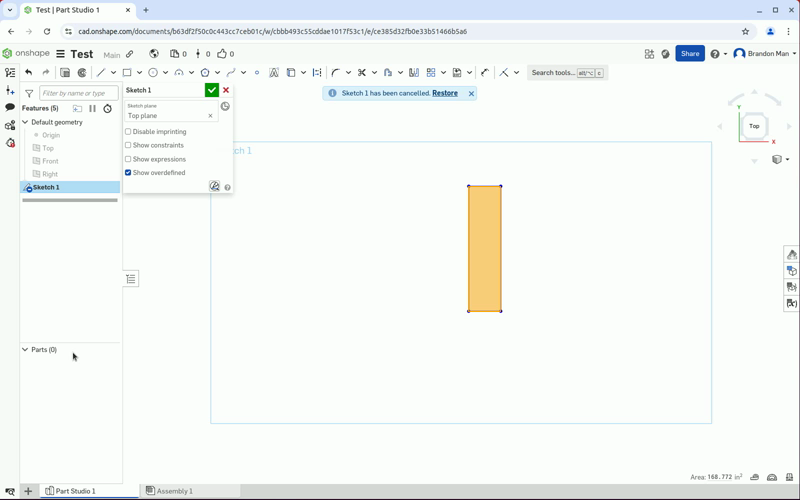
key(shift+e)
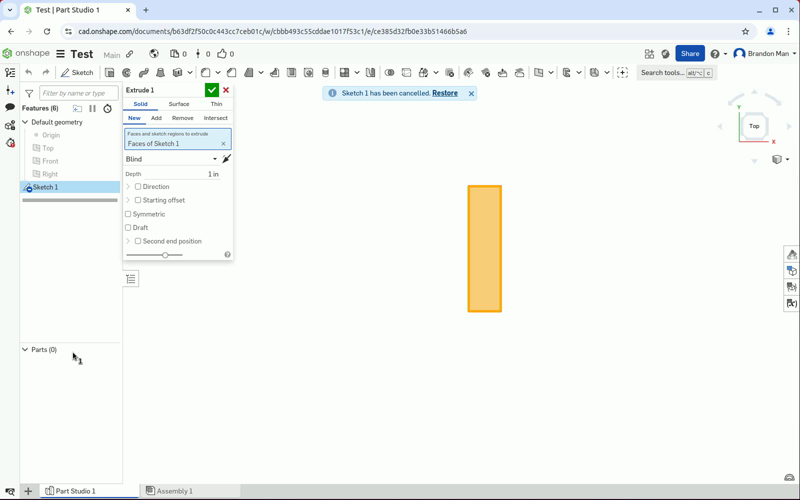
mouse_move(143, 106)
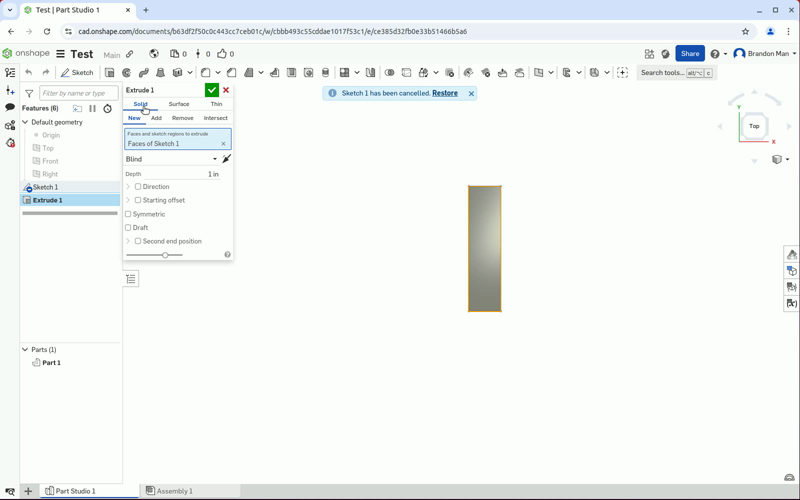
click(143, 106)
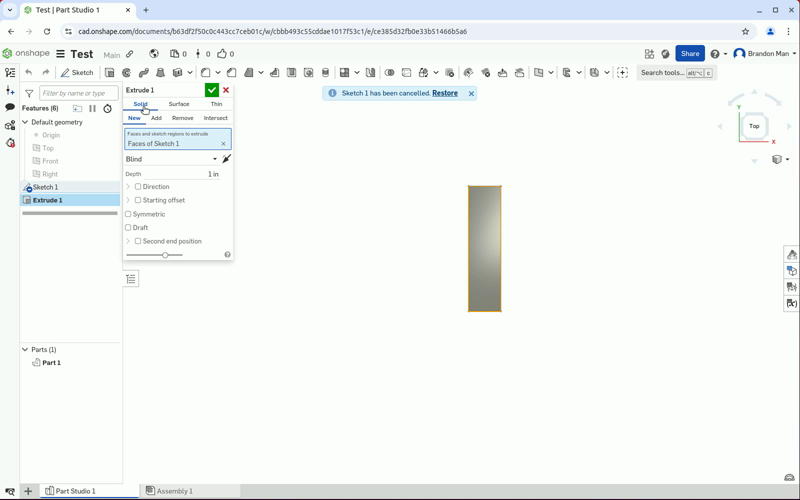
mouse_move(137, 120)
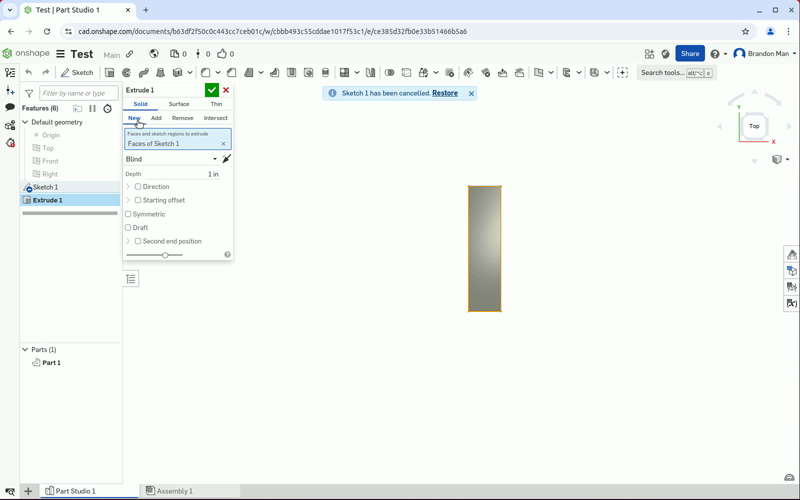
click(137, 120)
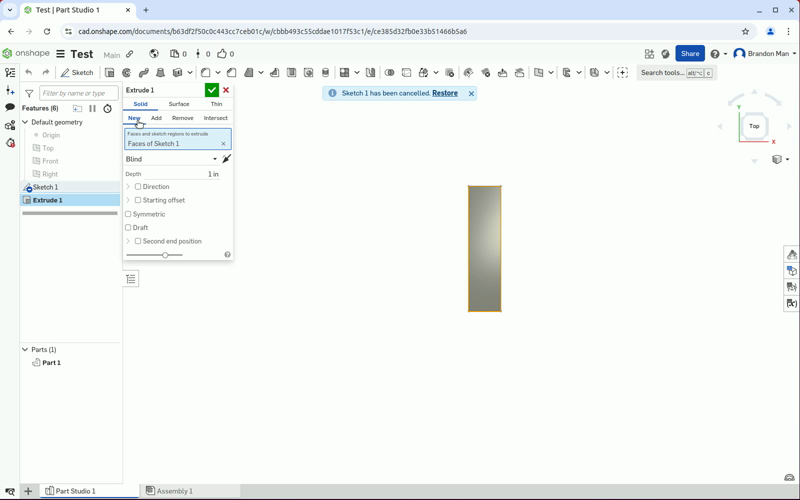
key(tab, 4)
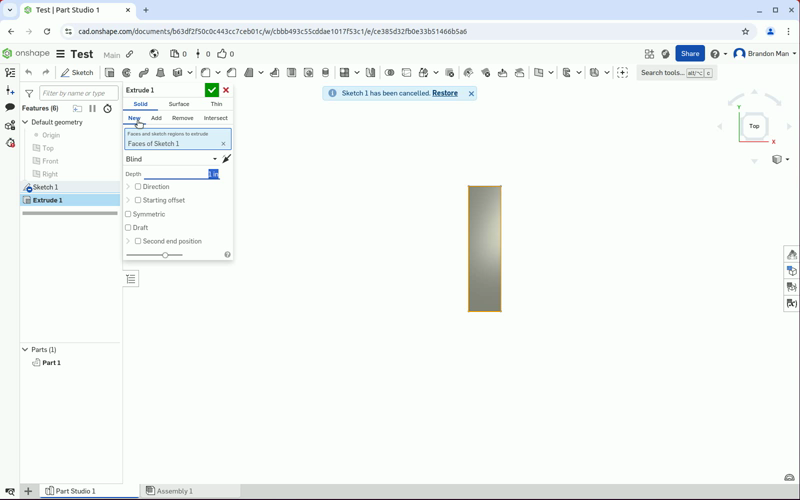
text(2.166)
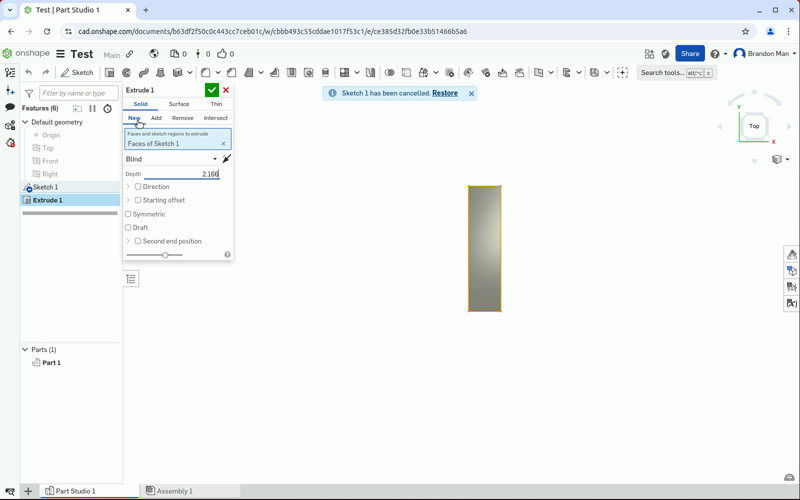
key(enter)
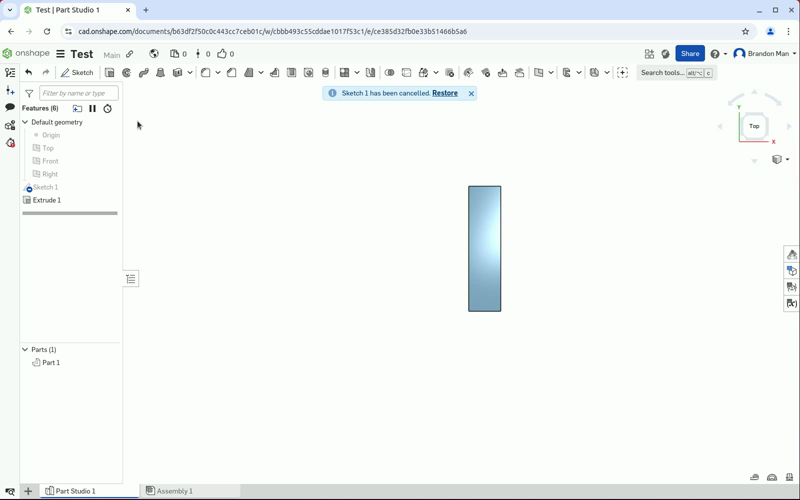
key(shift+h)
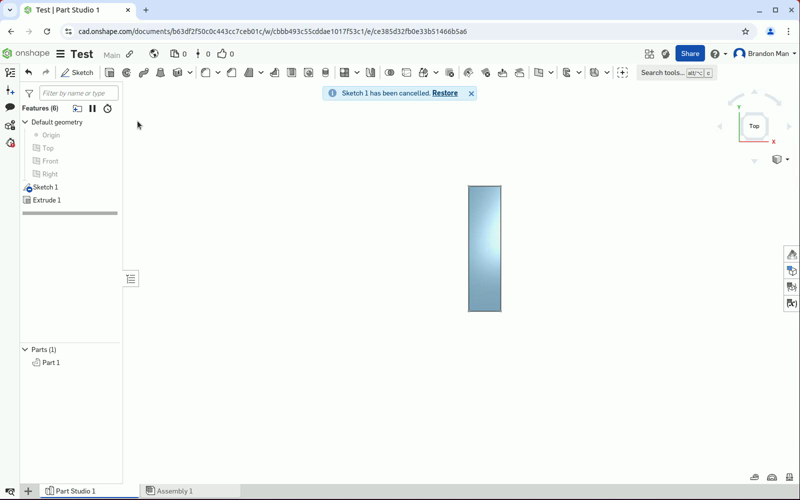
key(shift+h)
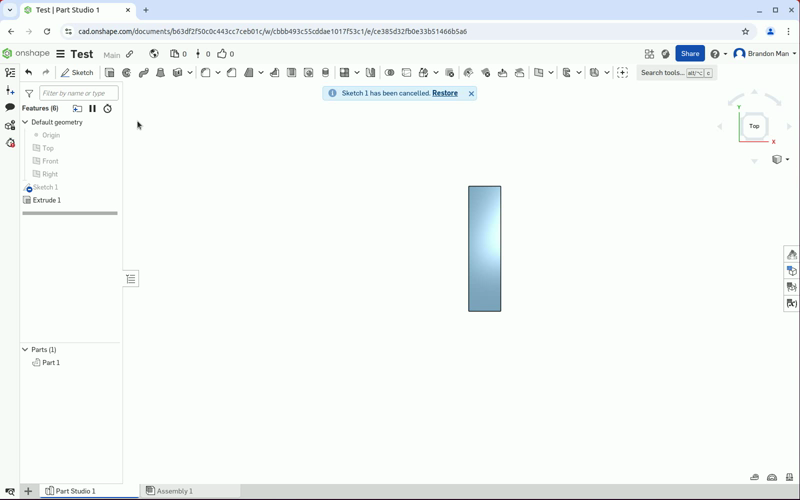
mouse_move(73, 189)
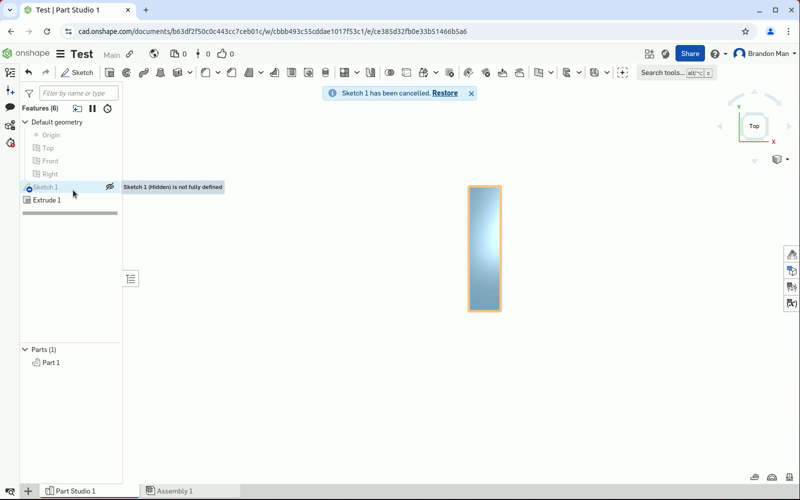
click(73, 189)
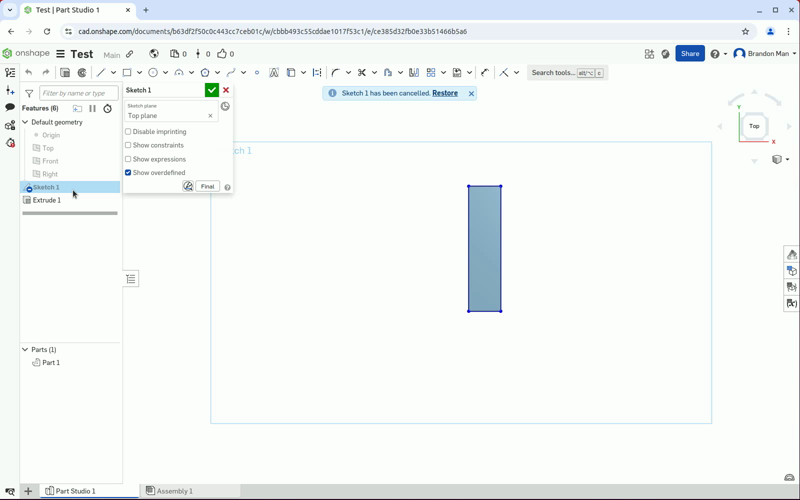
mouse_move(229, 92)
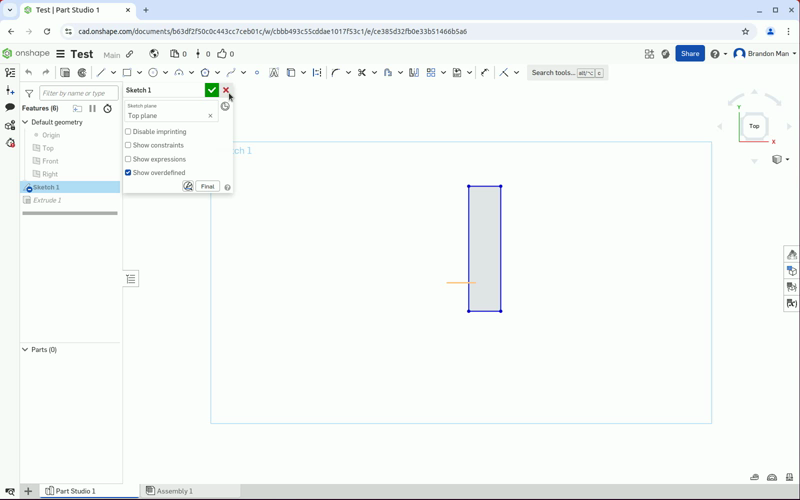
click(229, 92)
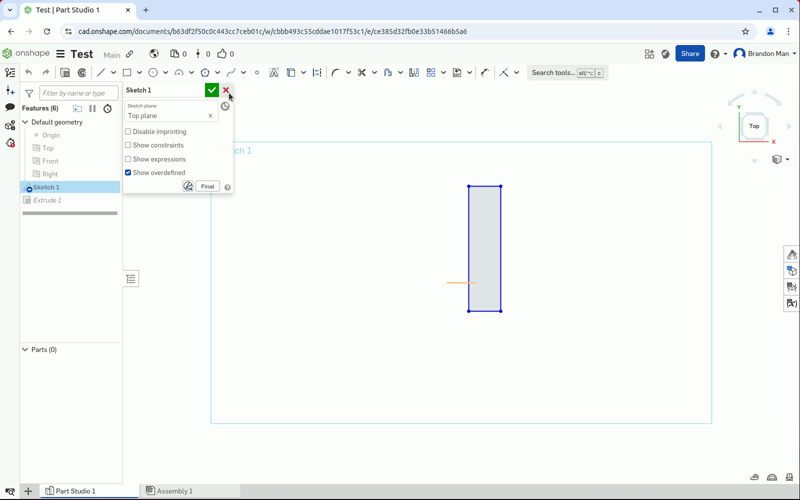
key(shift+s)
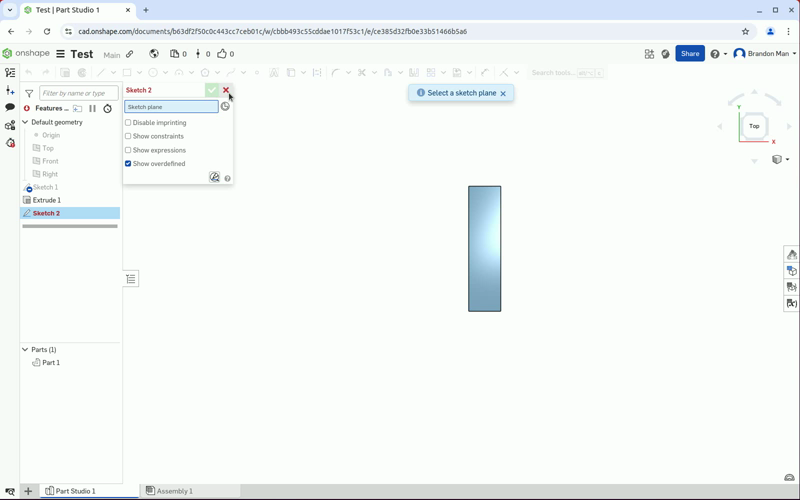
mouse_move(73, 150)
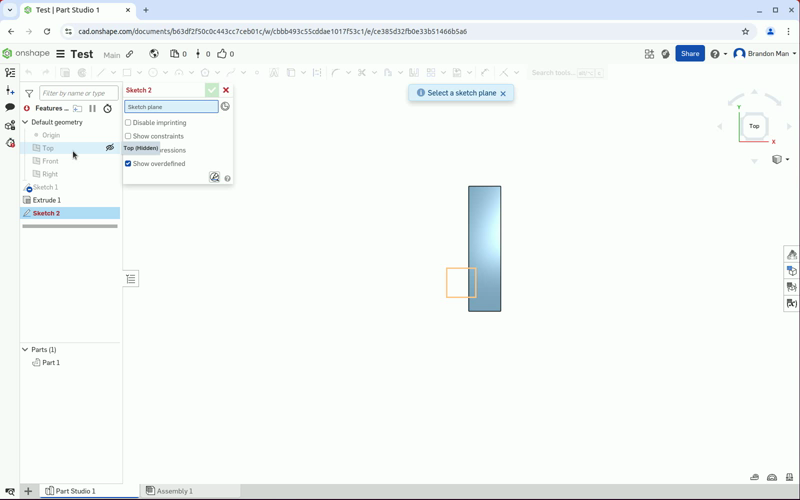
click(73, 150)
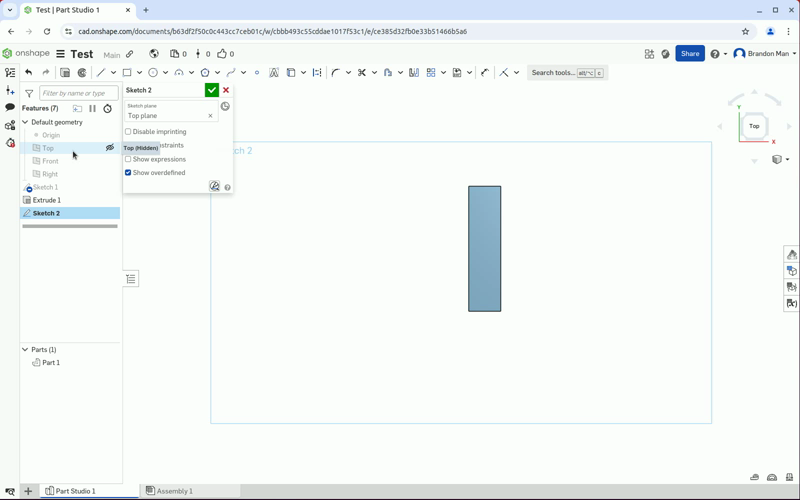
mouse_move(73, 352)
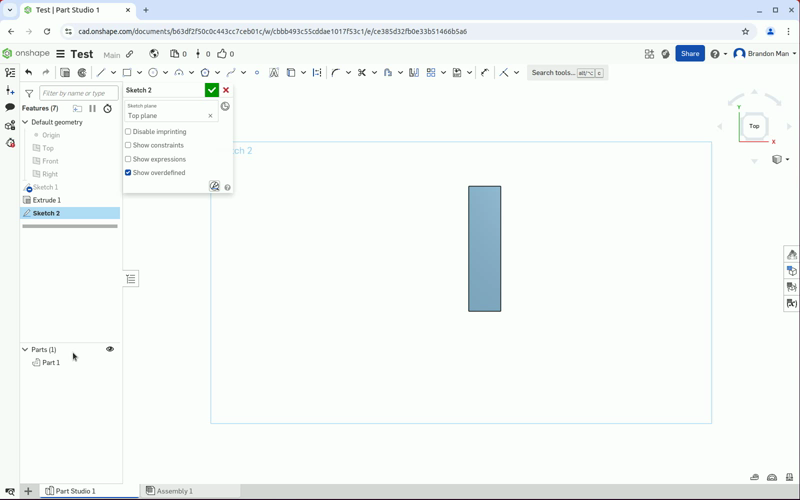
key(y)
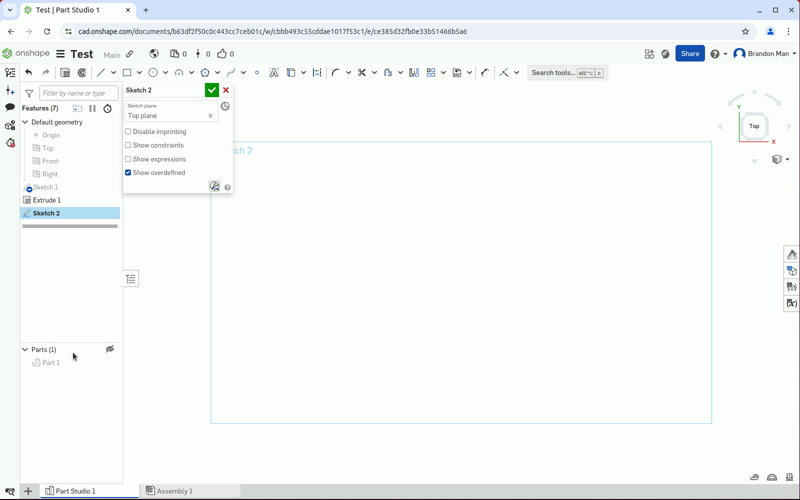
key(l)
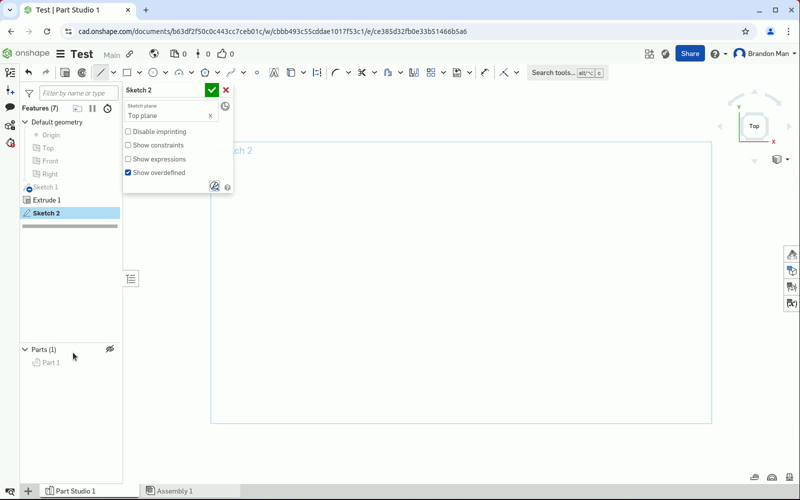
key_down(shift)
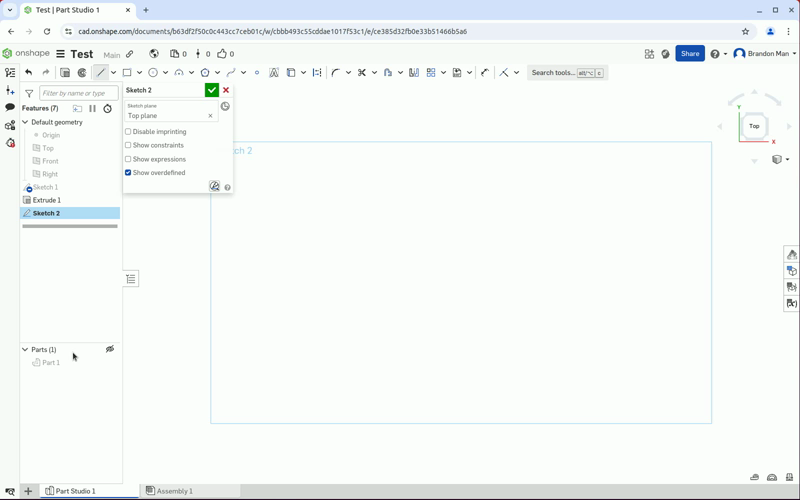
mouse_move(348, 282)
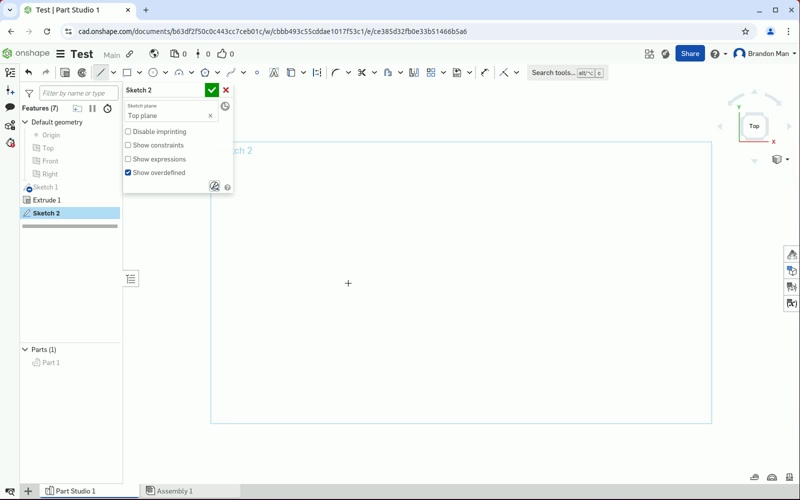
click(348, 282)
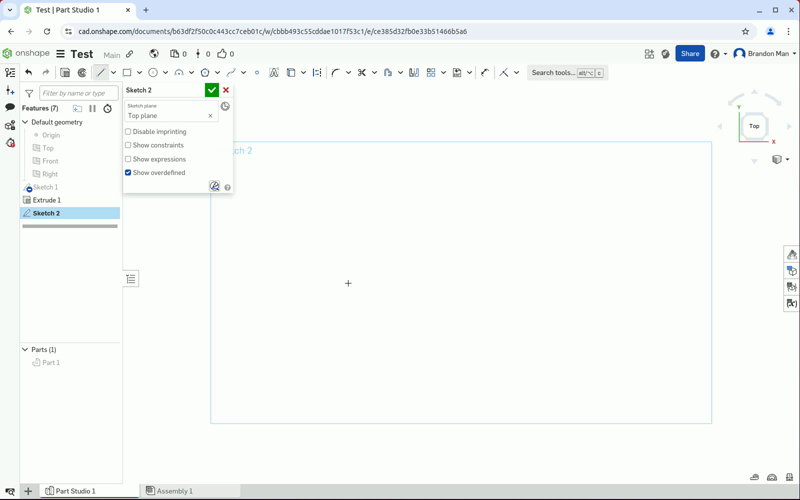
key_up(shift)
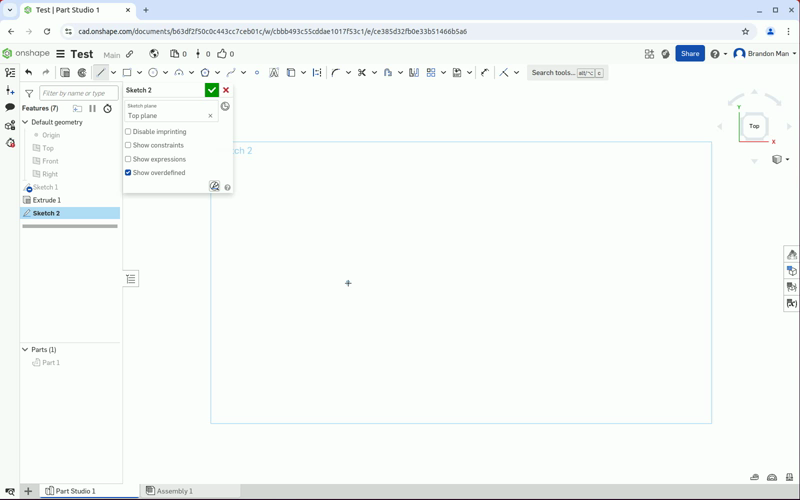
key_down(shift)
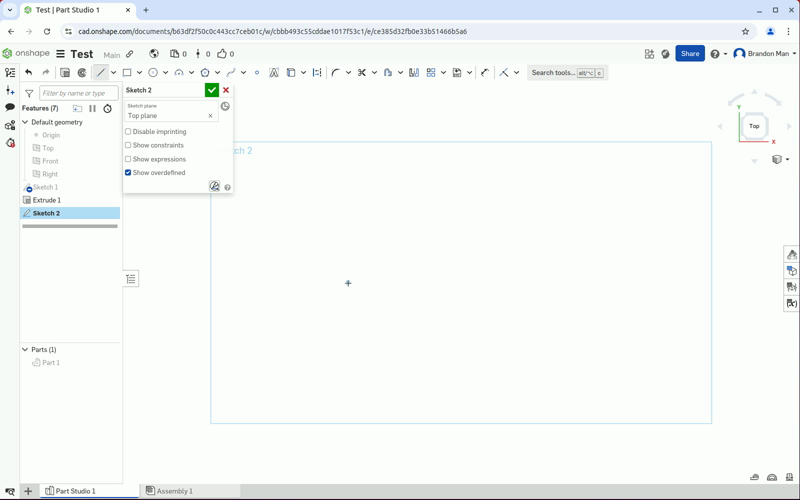
mouse_move(460, 282)
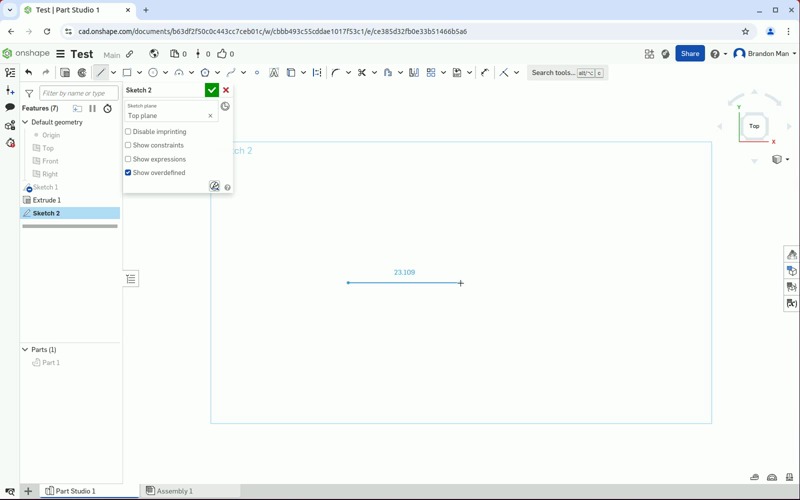
click(460, 282)
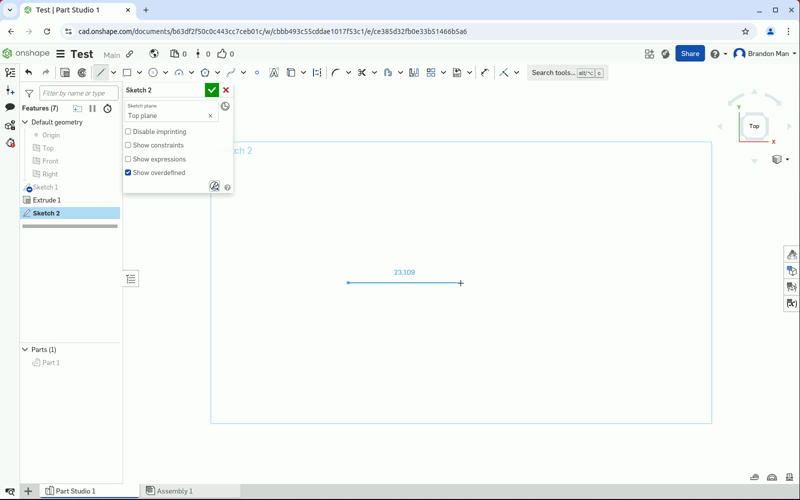
key_up(shift)
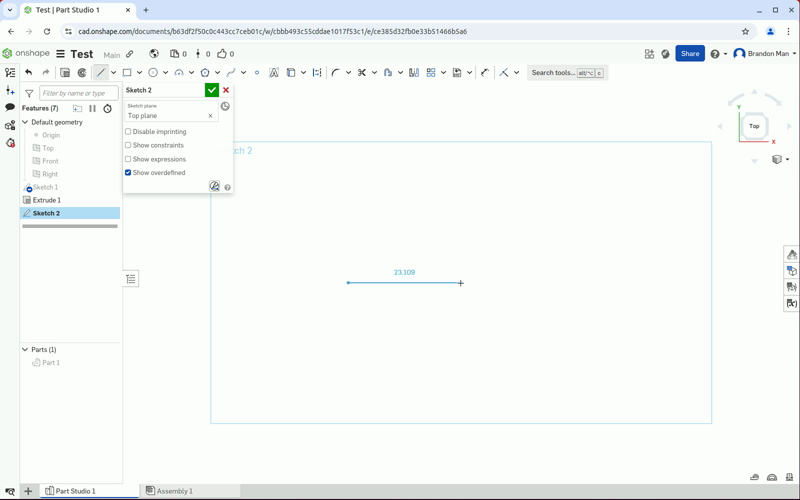
key_down(shift)
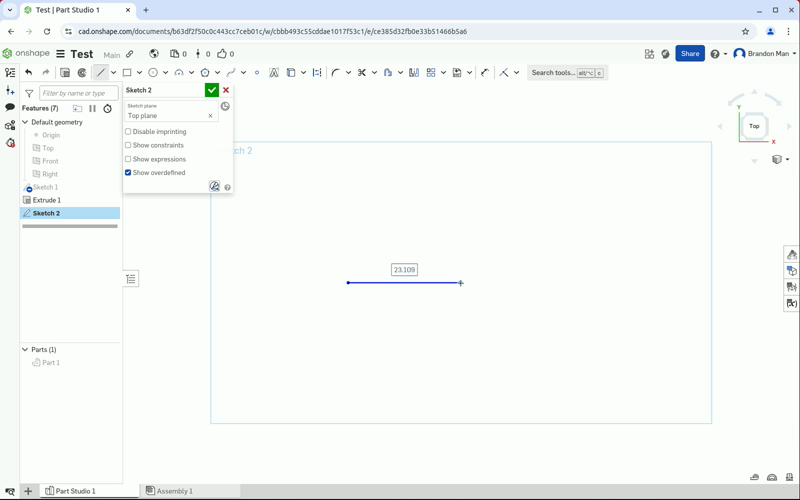
mouse_move(490, 282)
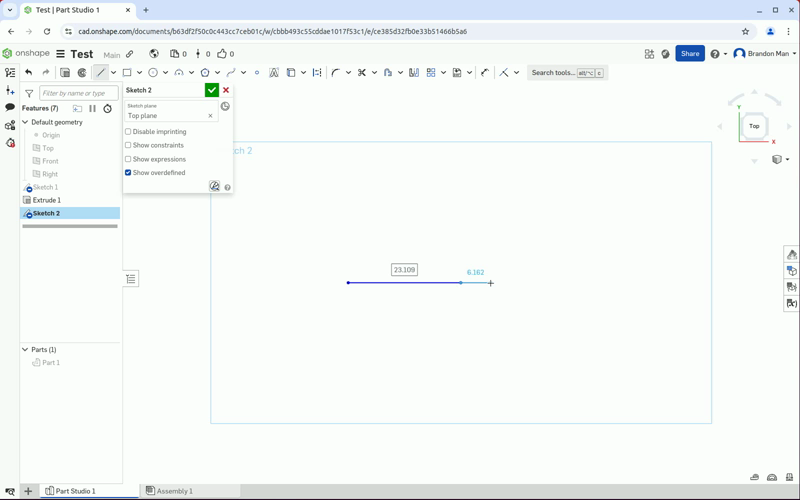
mouse_move(460, 227)
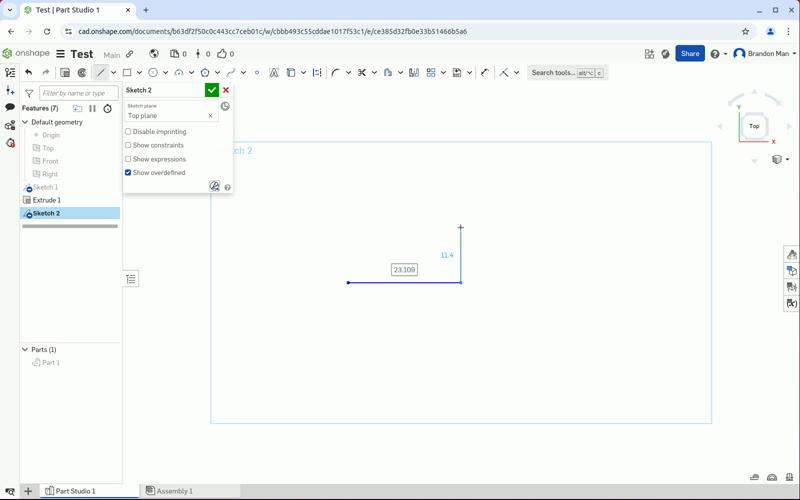
click(460, 227)
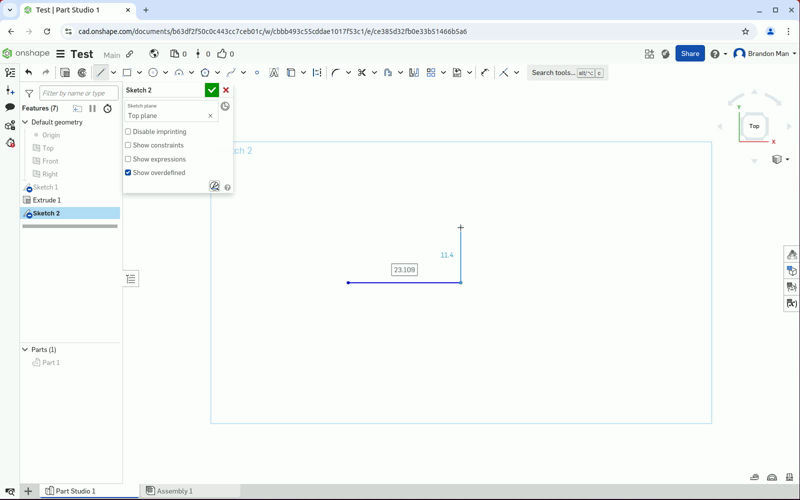
key_up(shift)
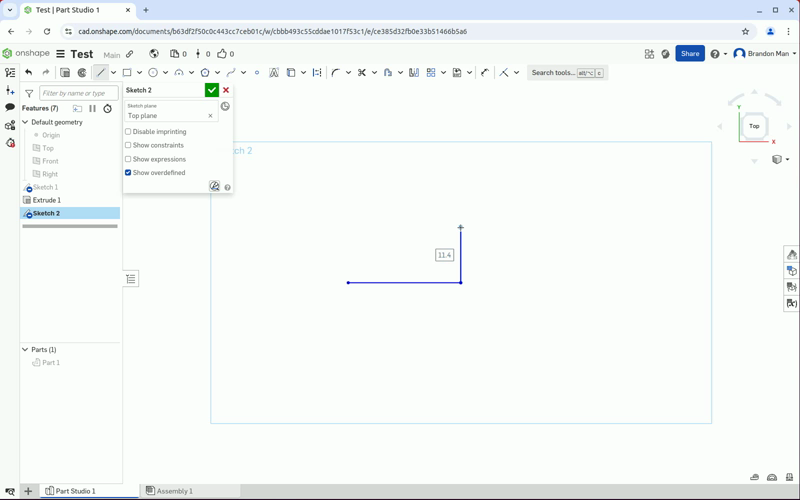
key_down(shift)
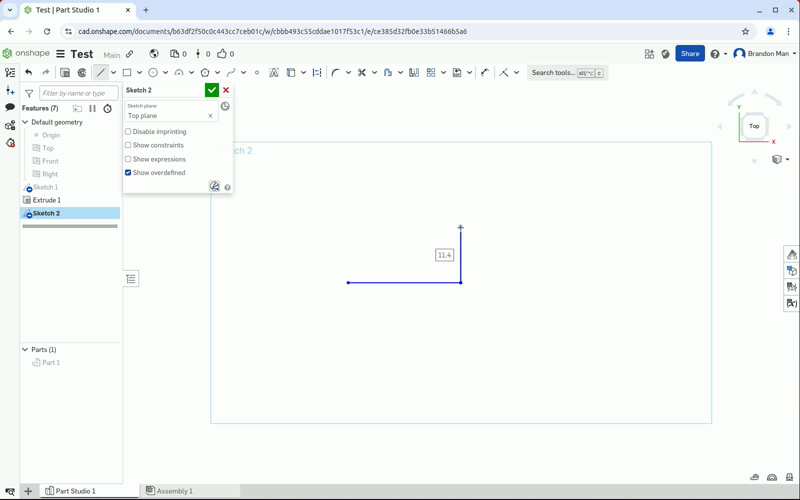
mouse_move(348, 227)
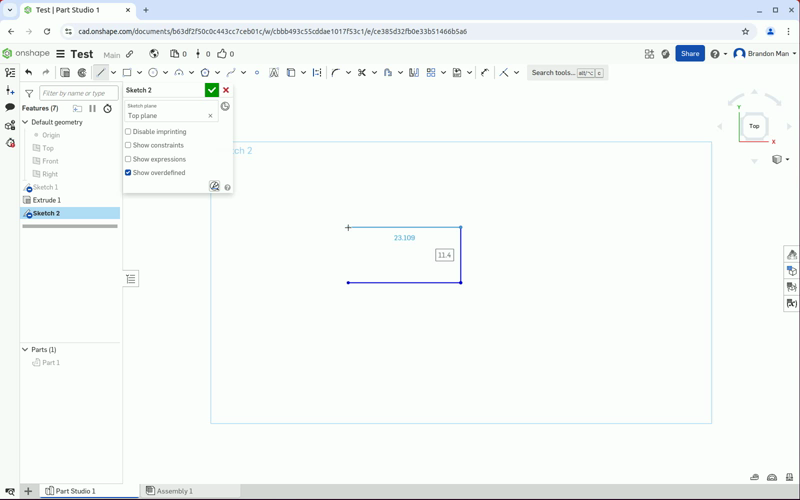
click(348, 227)
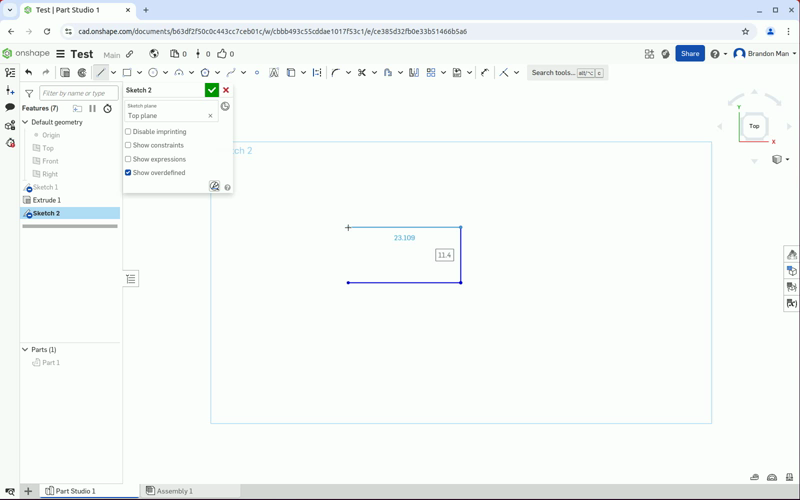
key_up(shift)
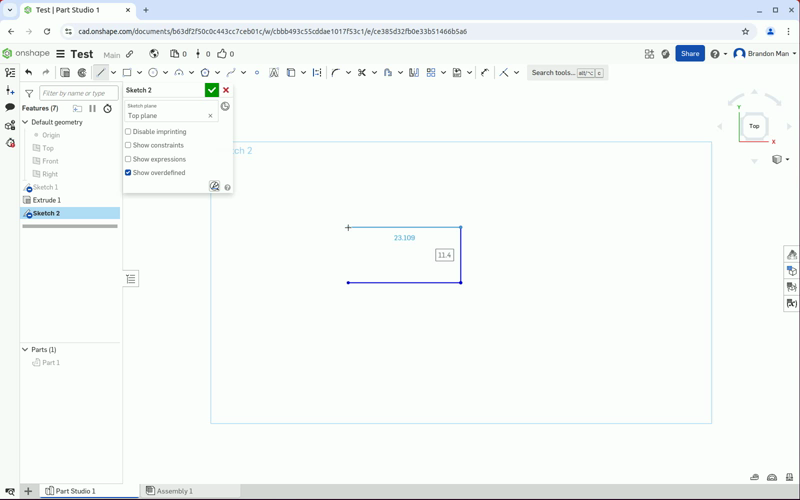
mouse_move(378, 227)
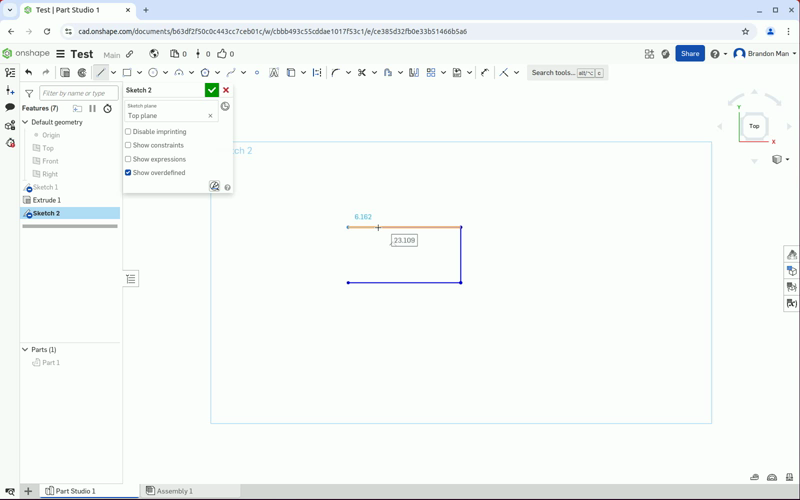
key_down(shift)
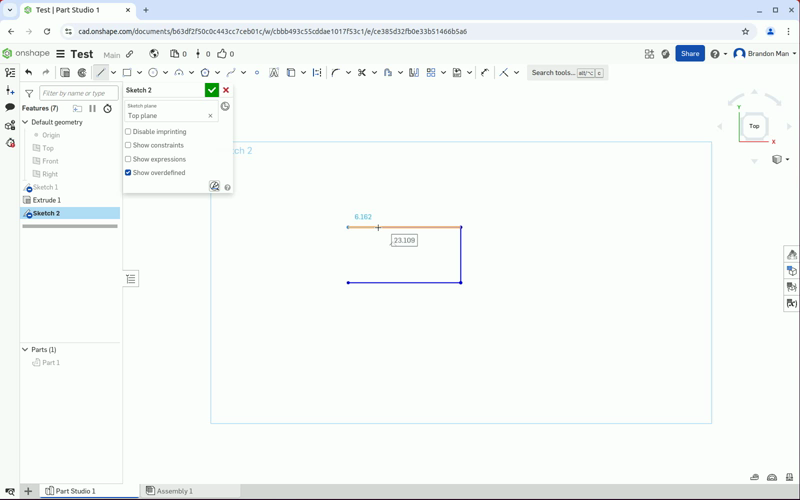
mouse_move(348, 282)
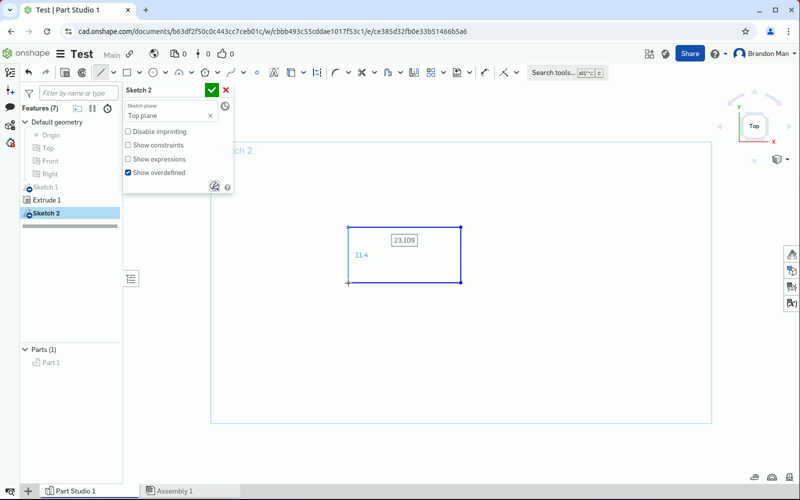
key_up(shift)
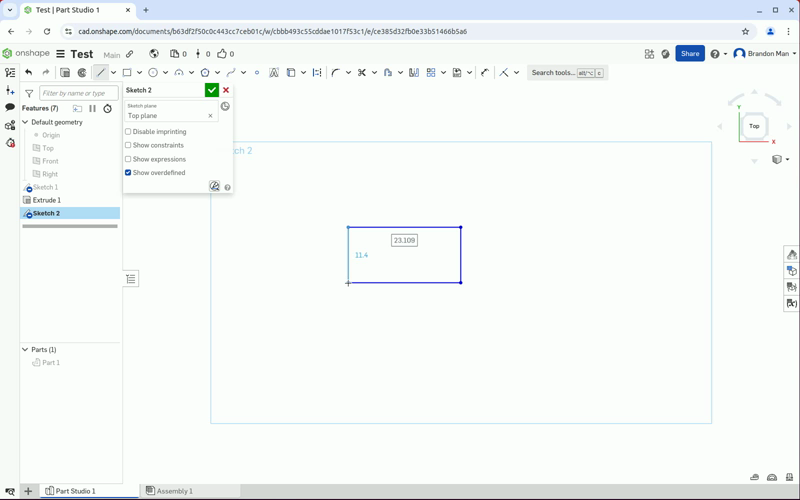
click(348, 282)
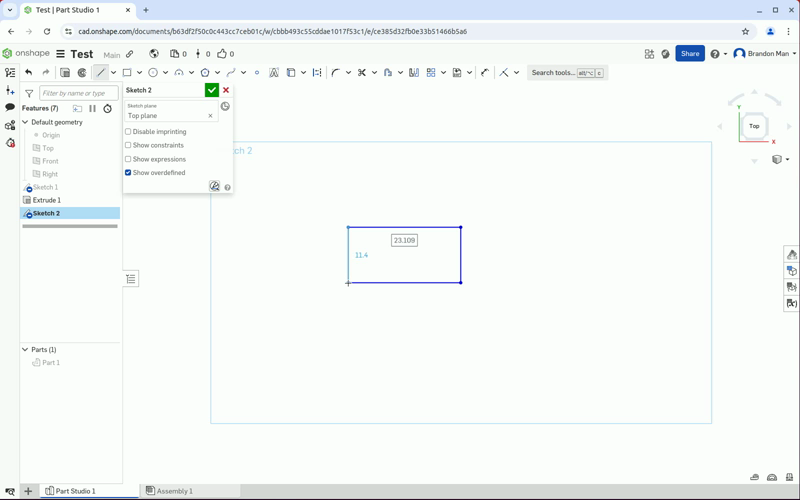
key(esc)
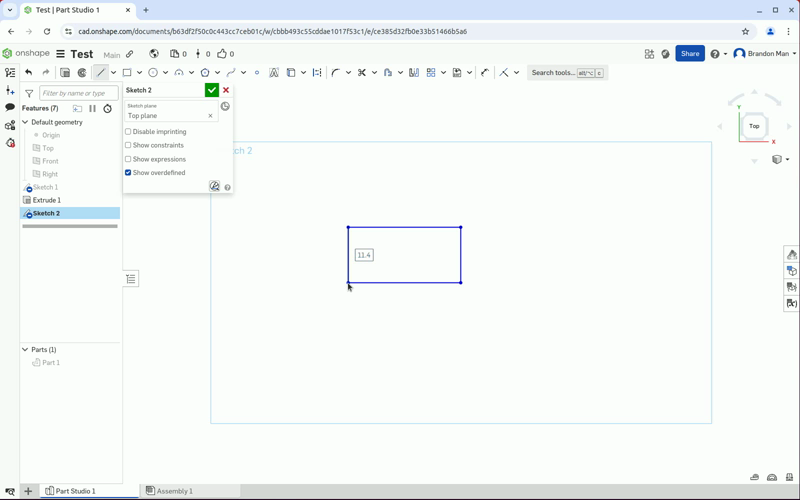
key(l)
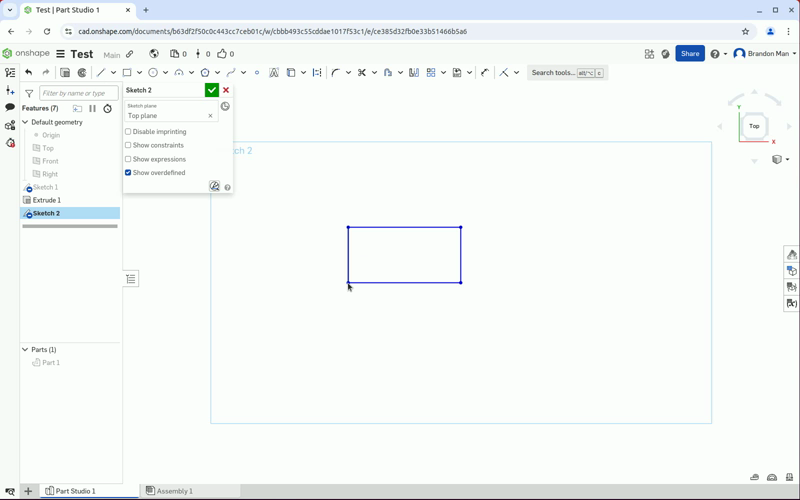
key_down(shift)
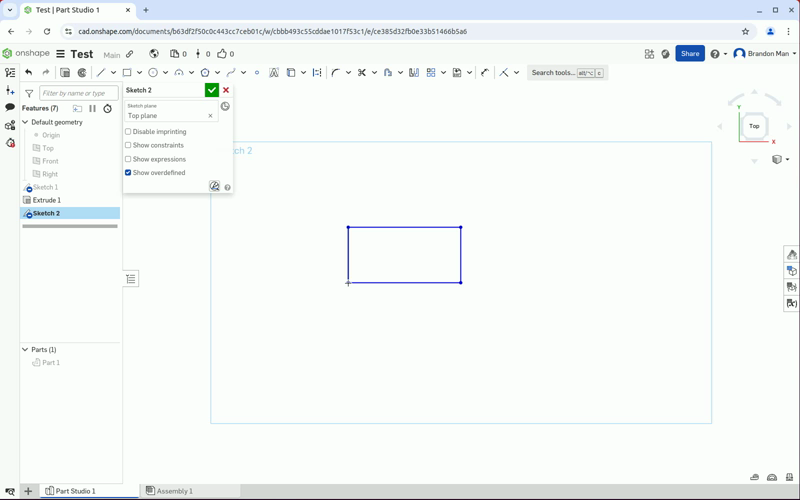
mouse_move(443, 275)
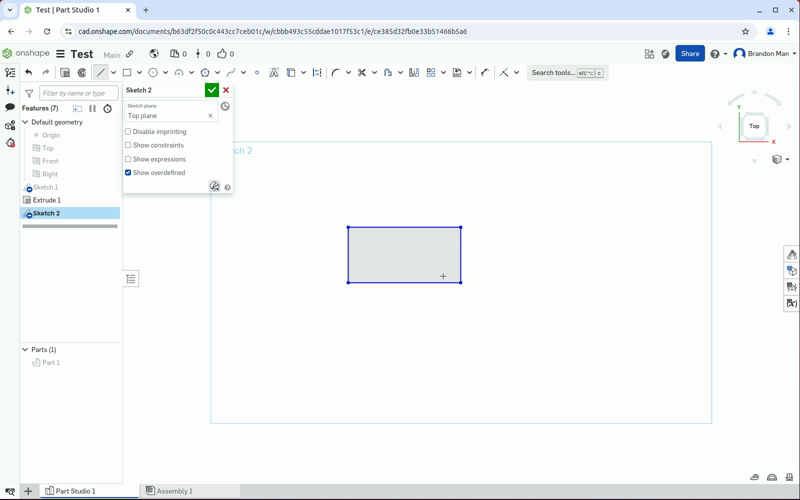
click(443, 275)
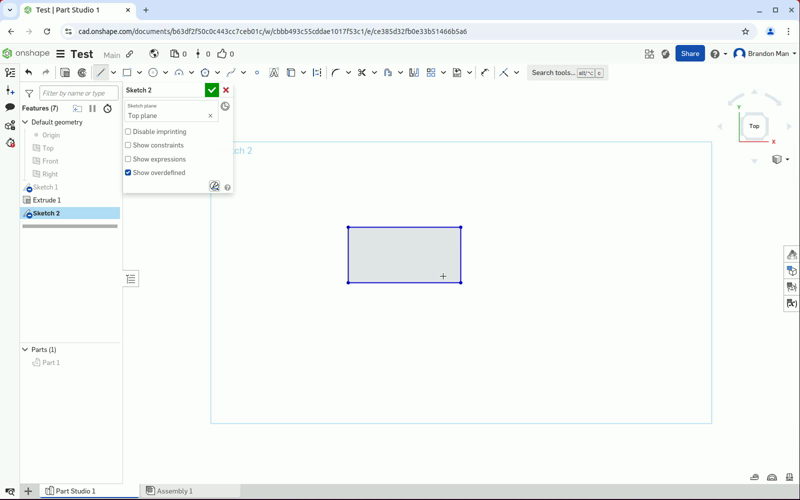
key_up(shift)
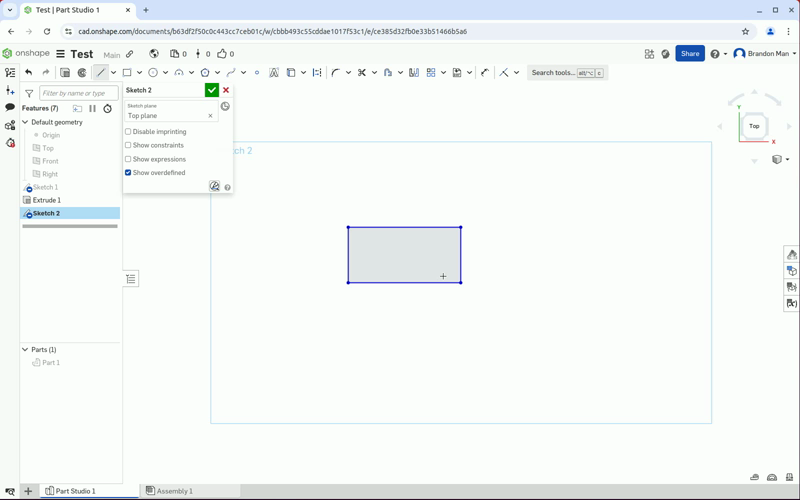
key_down(shift)
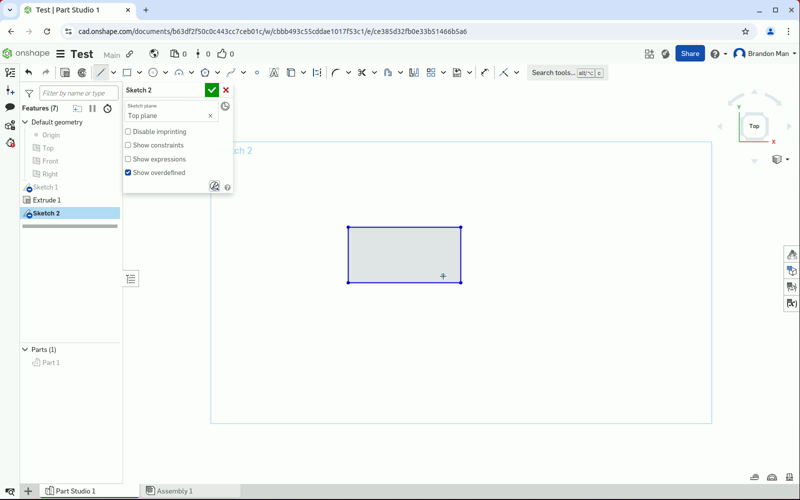
mouse_move(473, 275)
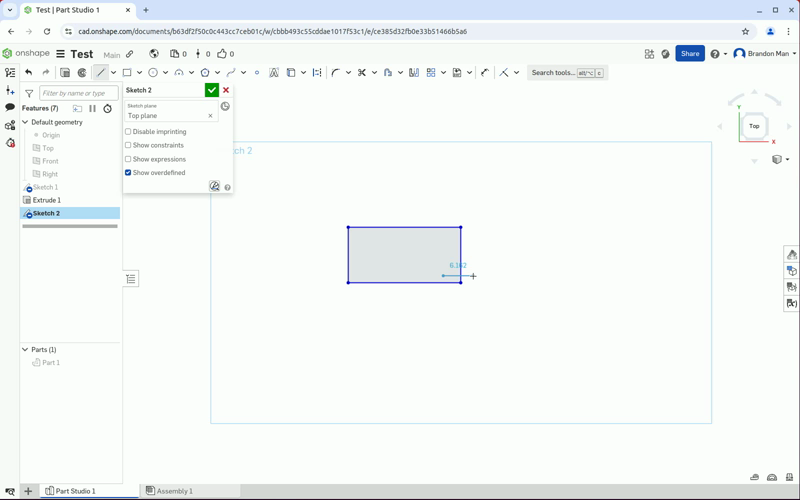
mouse_move(448, 275)
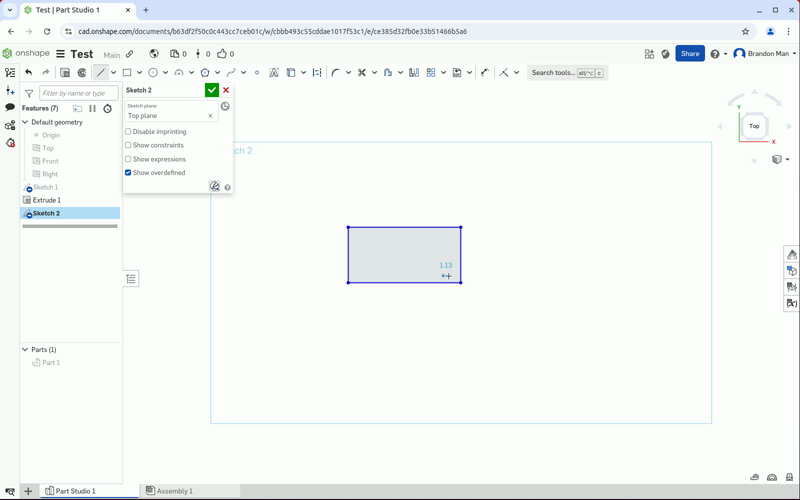
scroll(6)
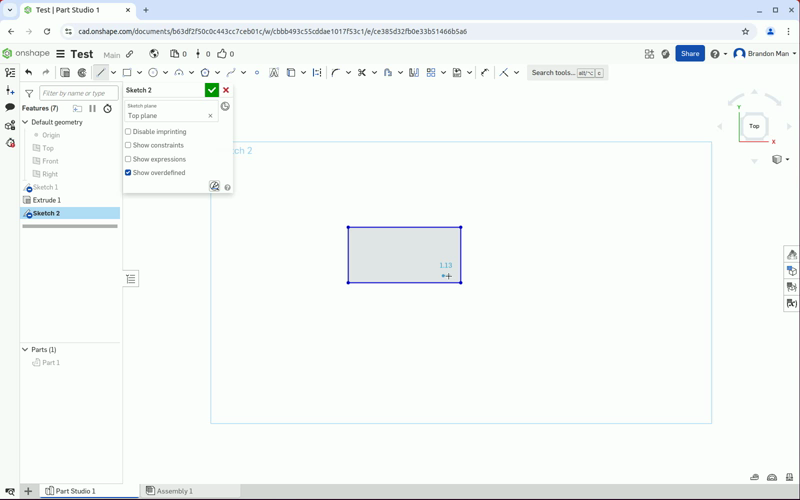
scroll(6)
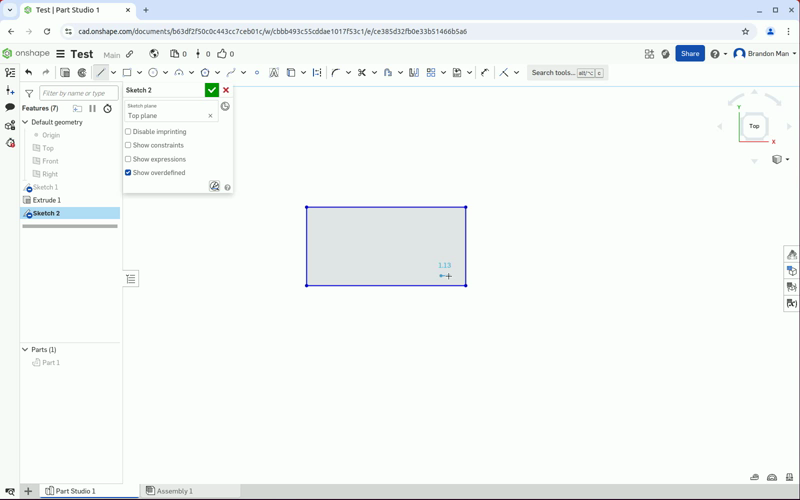
scroll(6)
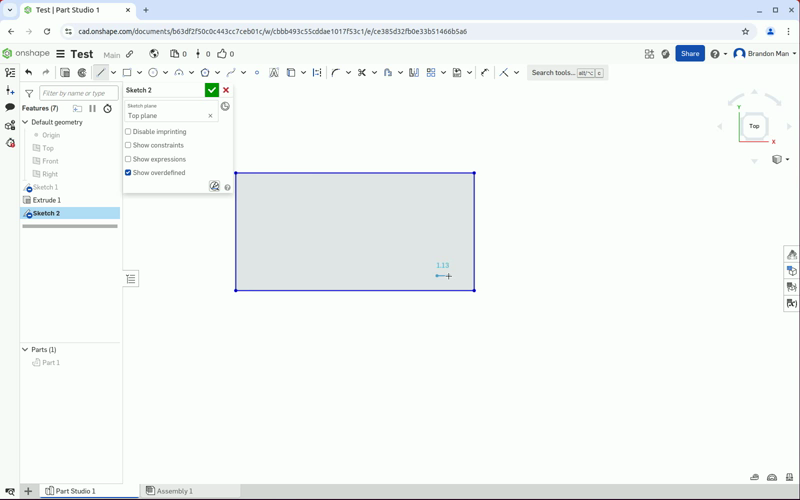
scroll(6)
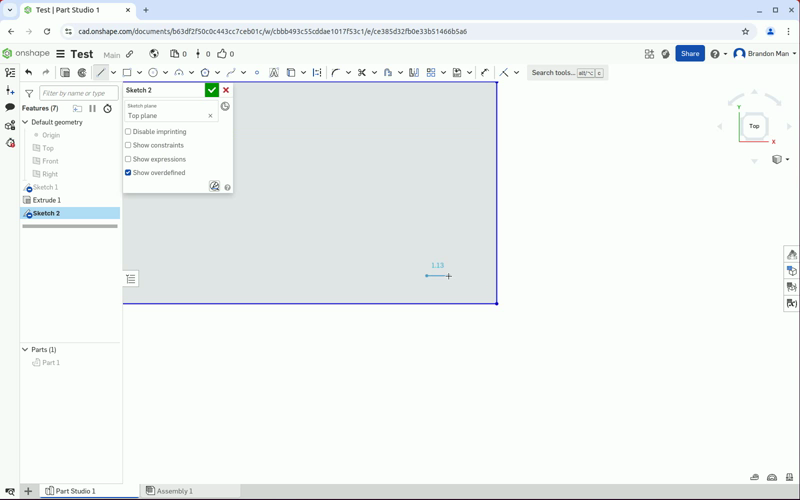
scroll(6)
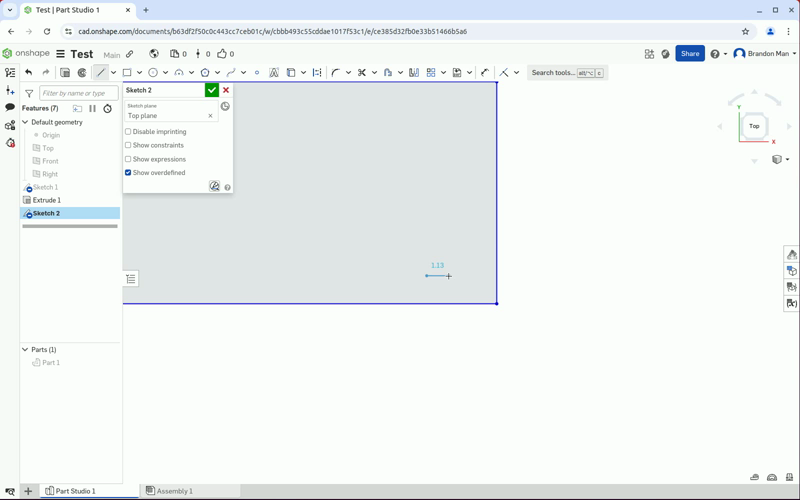
scroll(6)
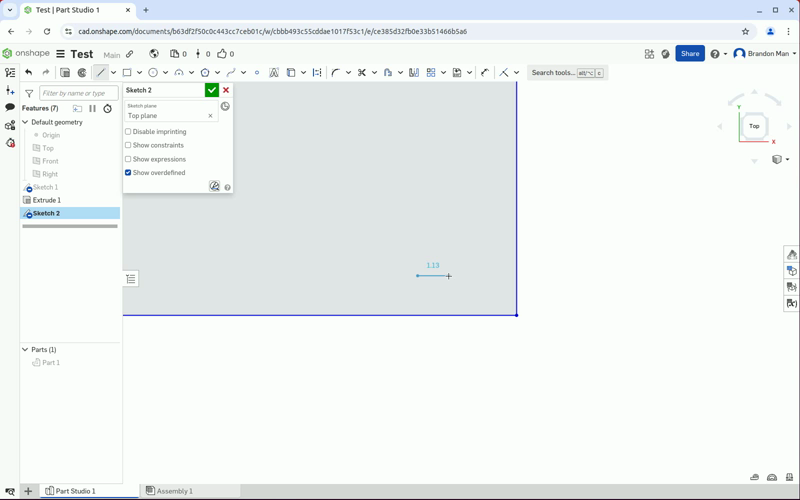
scroll(6)
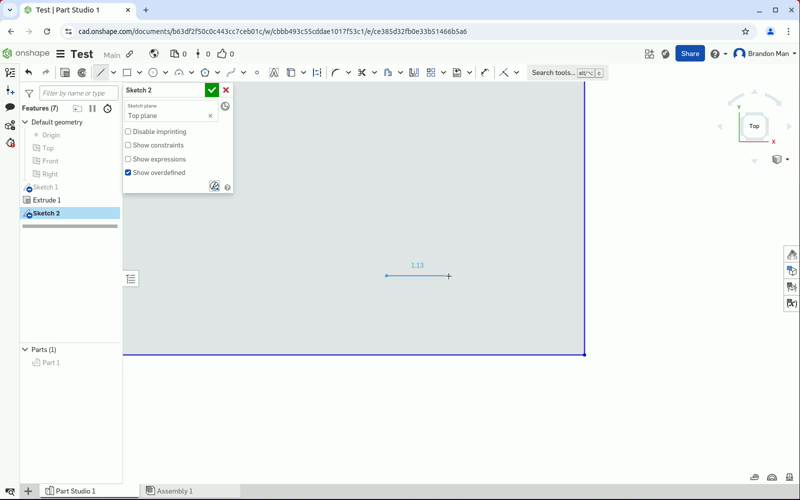
click(448, 275)
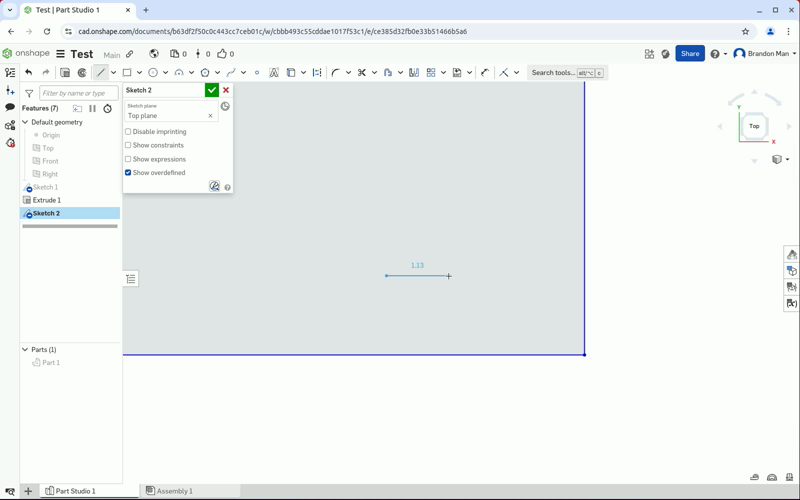
scroll(-6)
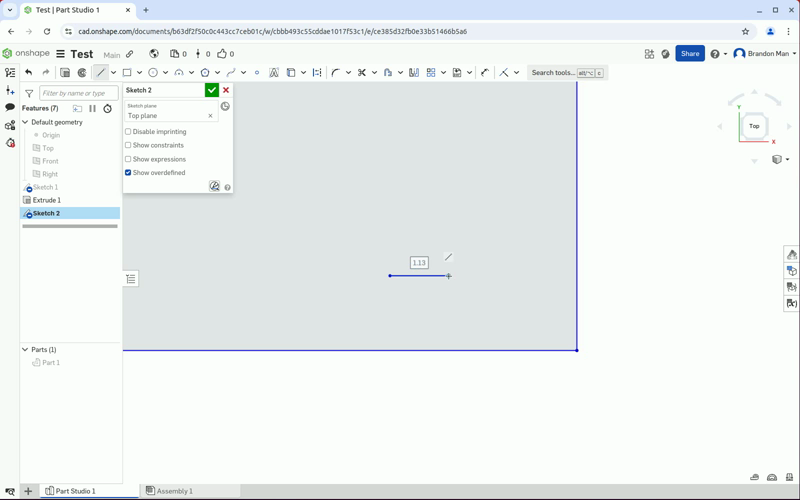
scroll(-6)
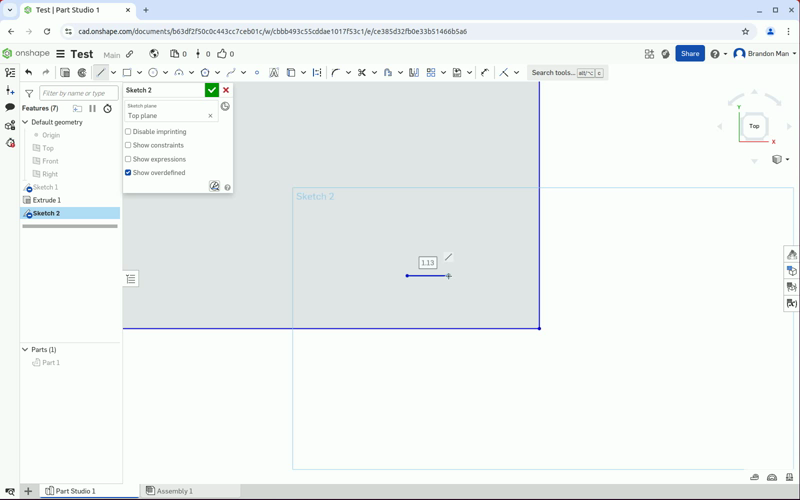
scroll(-6)
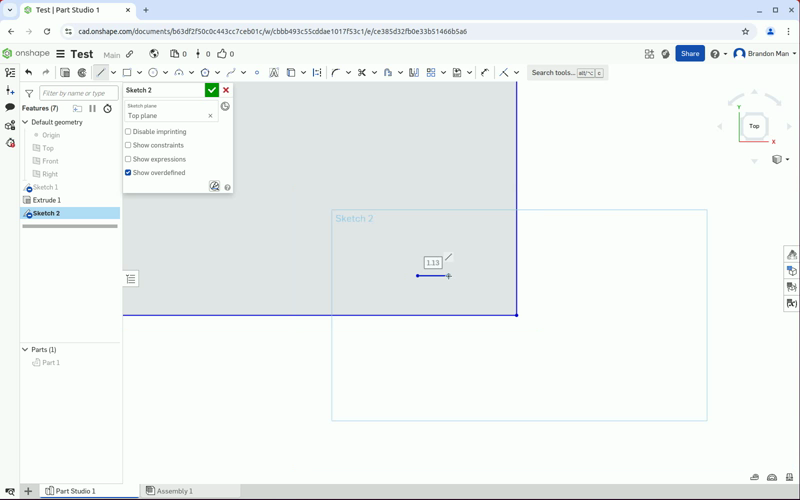
scroll(-6)
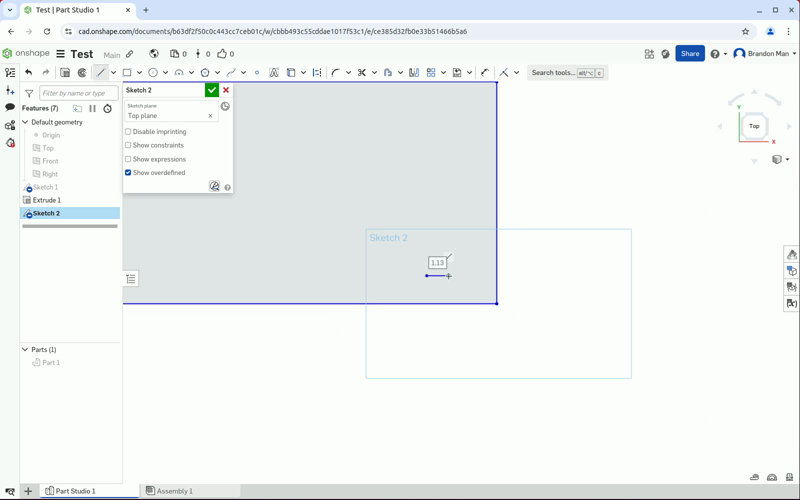
scroll(-6)
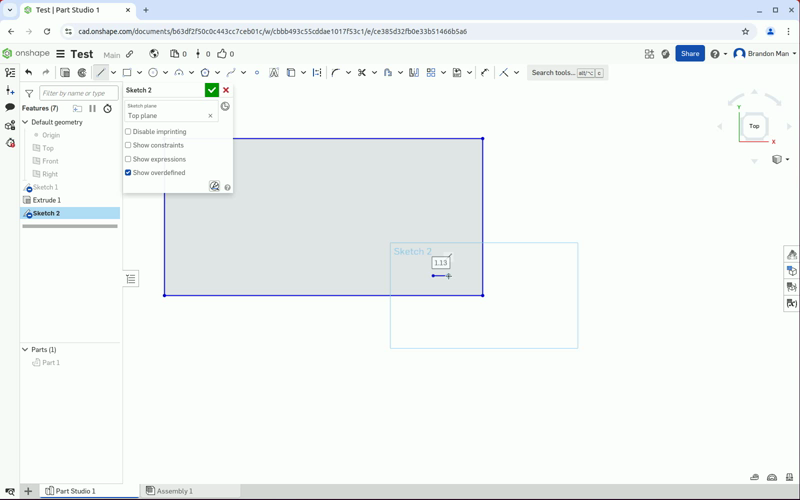
scroll(-6)
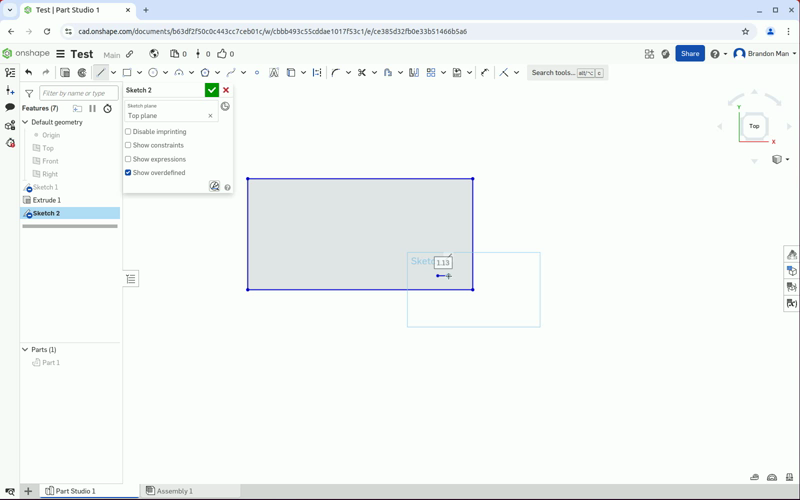
scroll(-6)
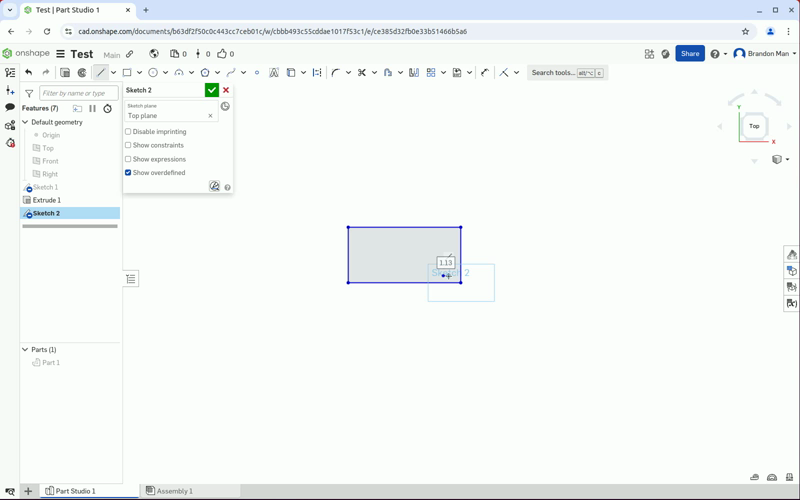
key_up(shift)
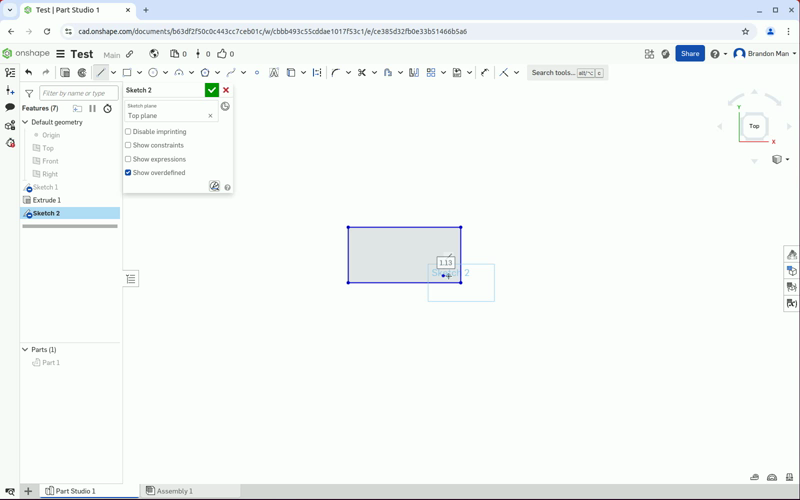
key_down(shift)
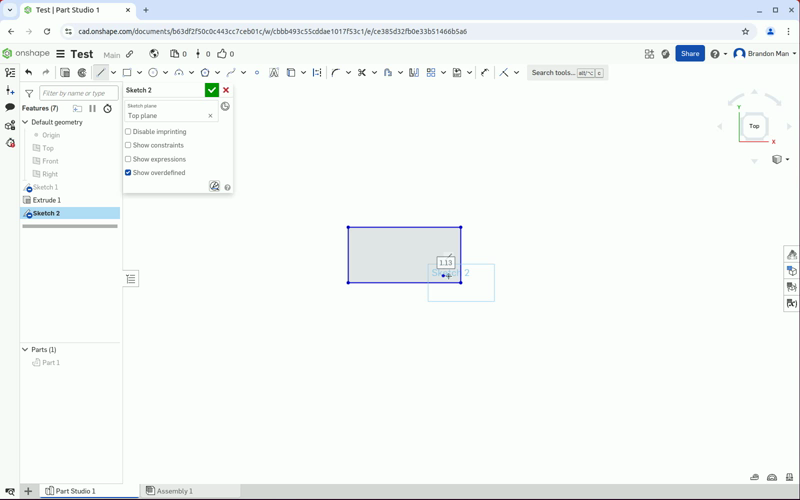
mouse_move(478, 275)
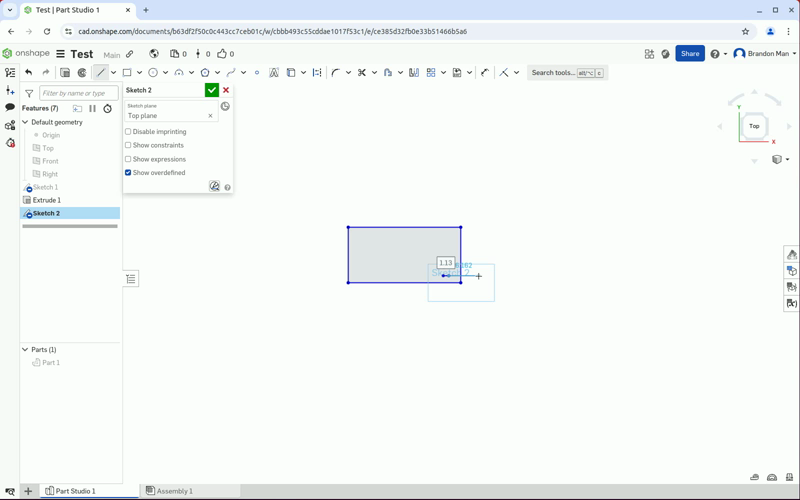
mouse_move(448, 272)
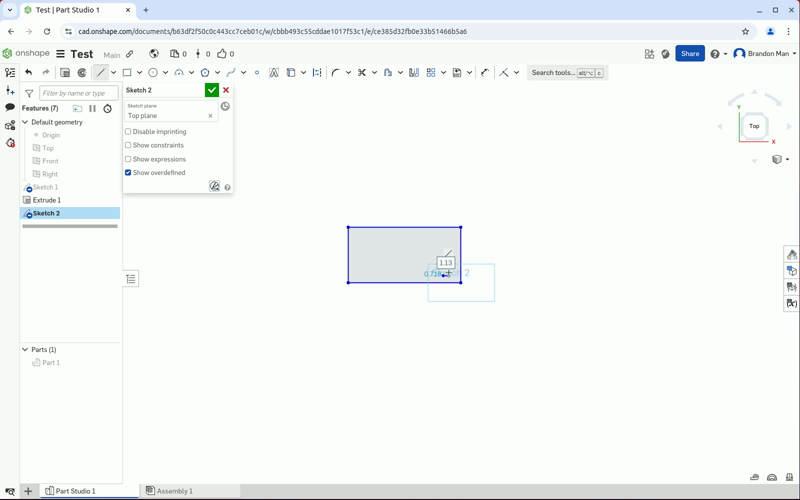
scroll(6)
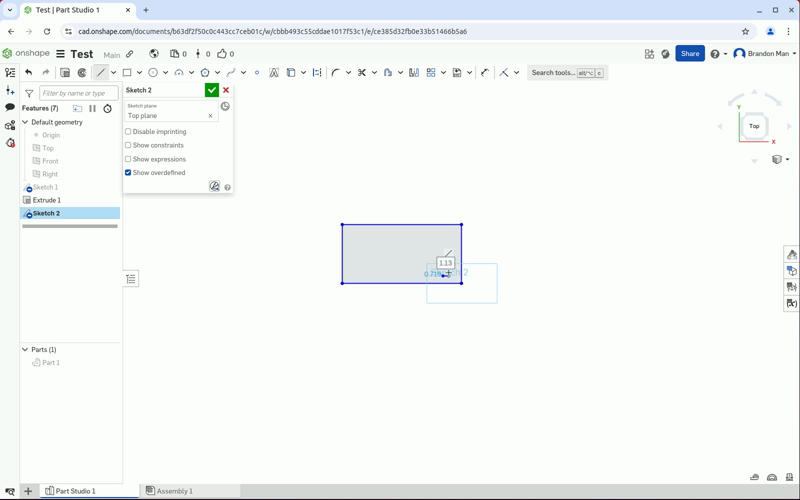
scroll(6)
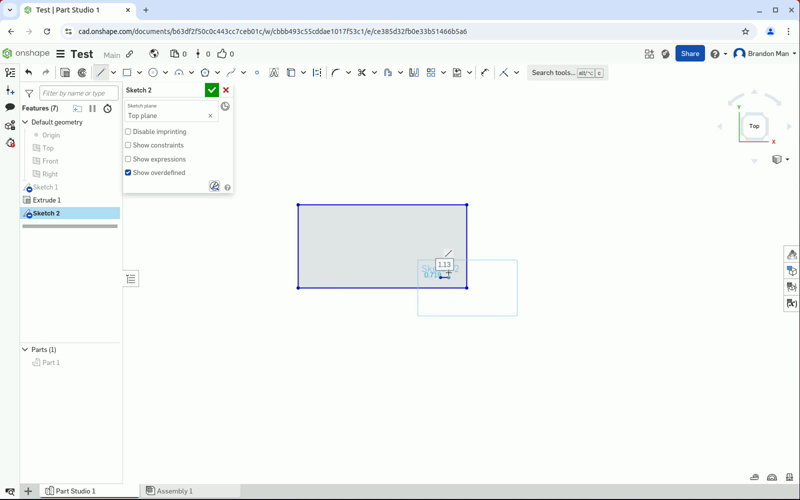
scroll(6)
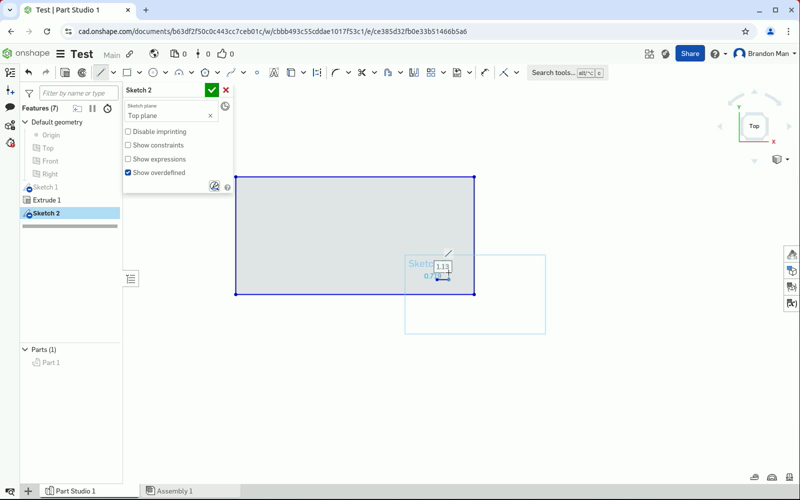
scroll(6)
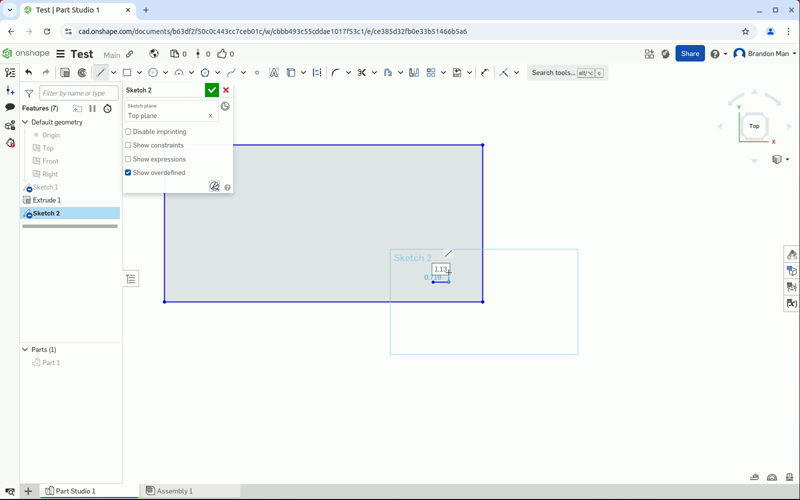
scroll(6)
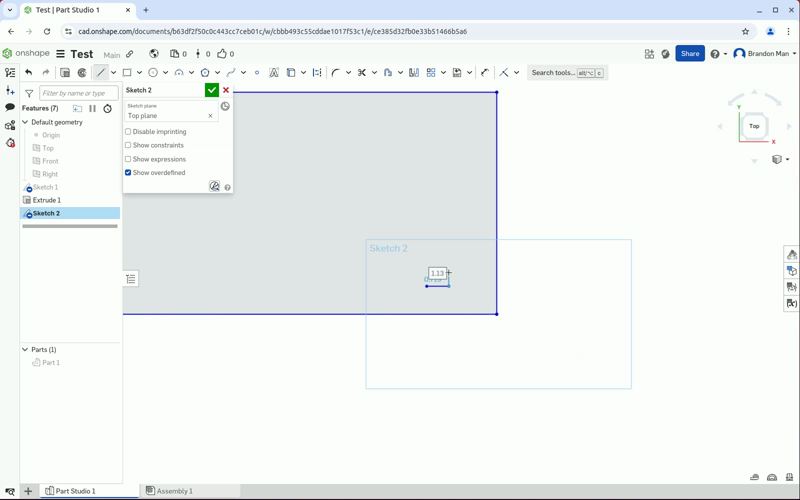
scroll(6)
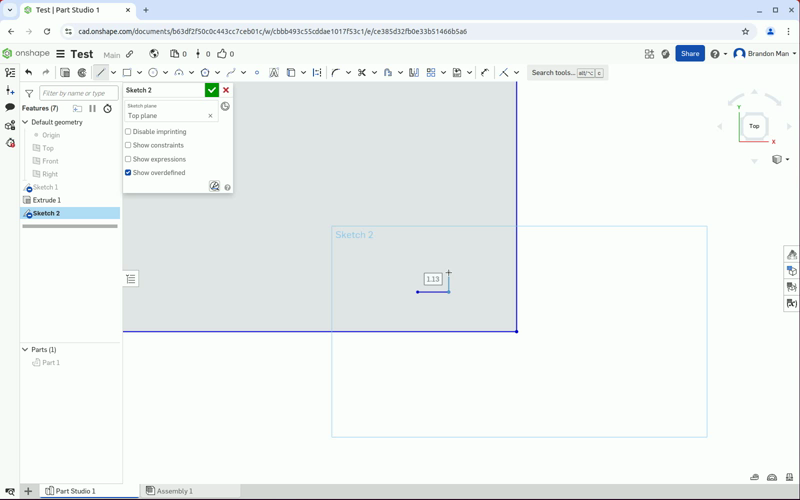
scroll(6)
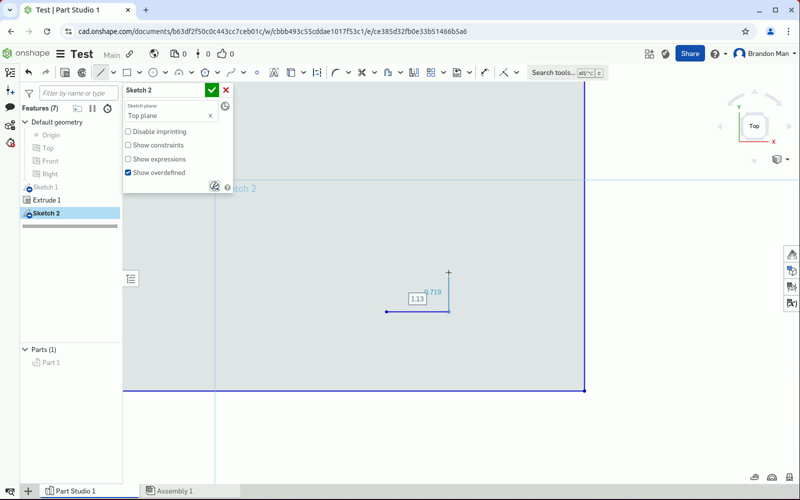
click(448, 272)
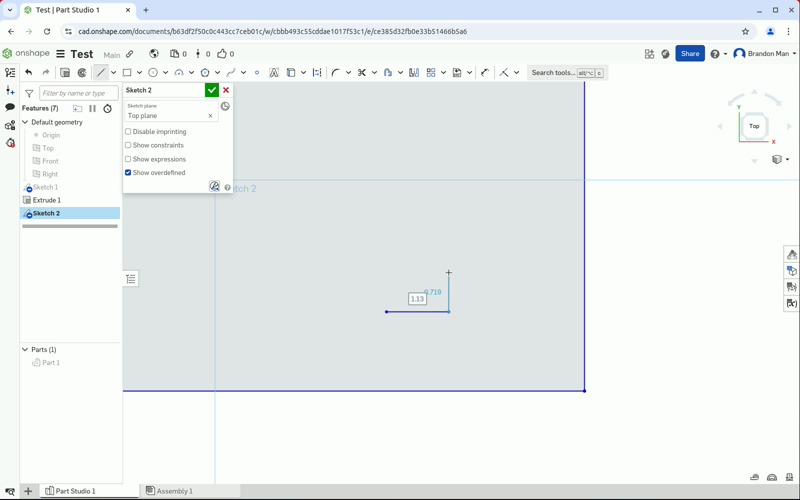
scroll(-6)
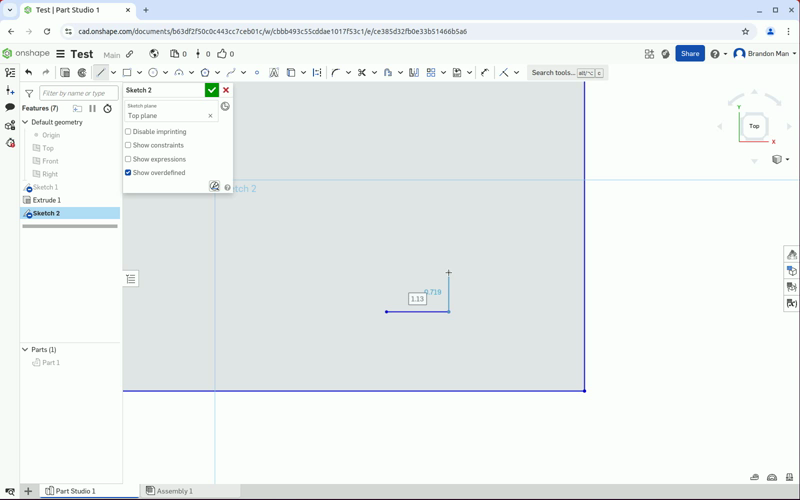
scroll(-6)
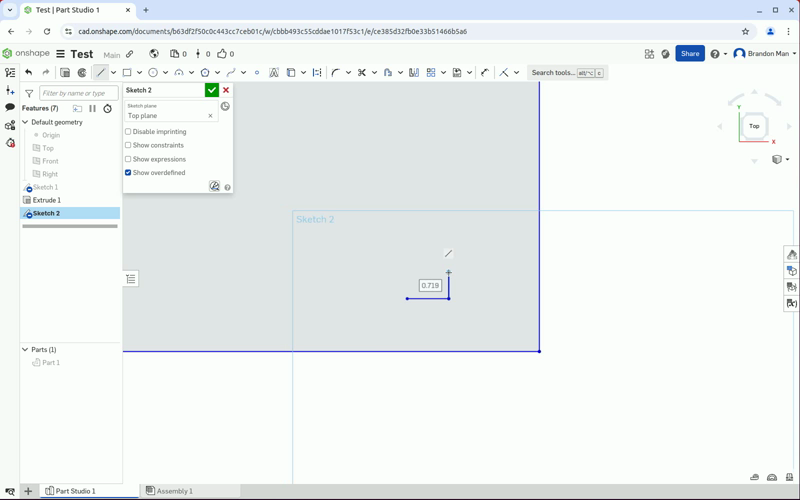
scroll(-6)
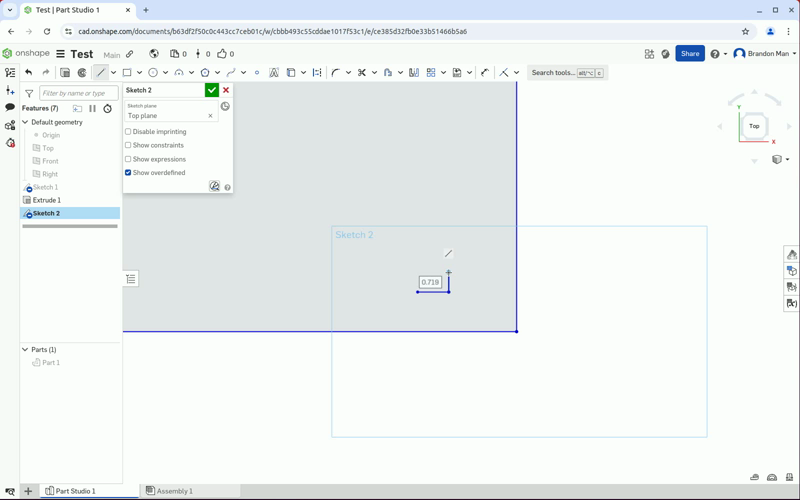
scroll(-6)
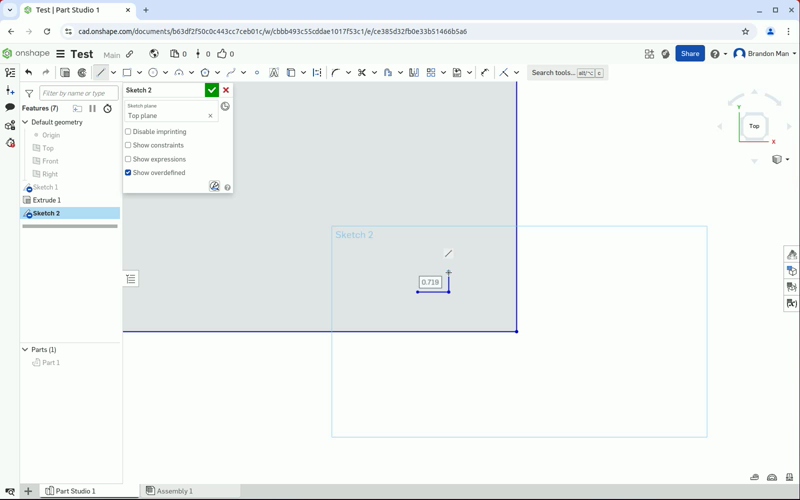
scroll(-6)
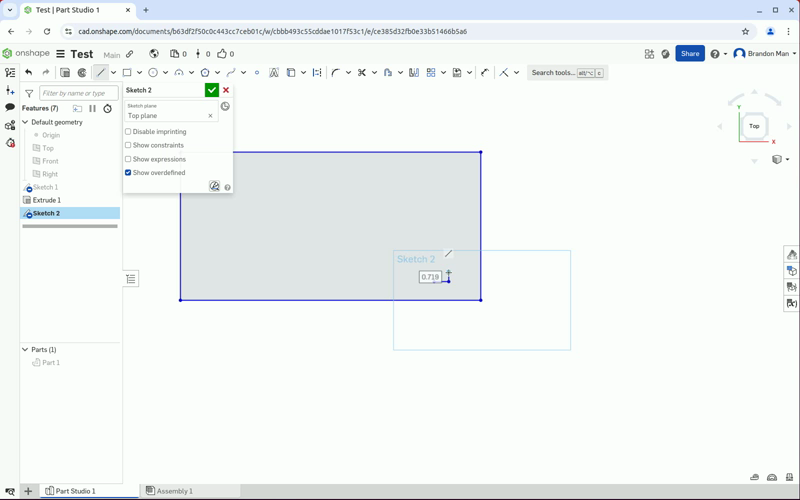
scroll(-6)
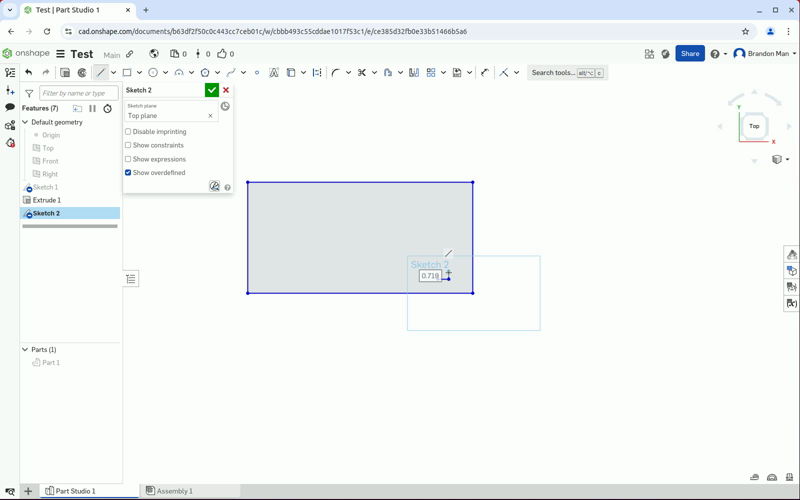
scroll(-6)
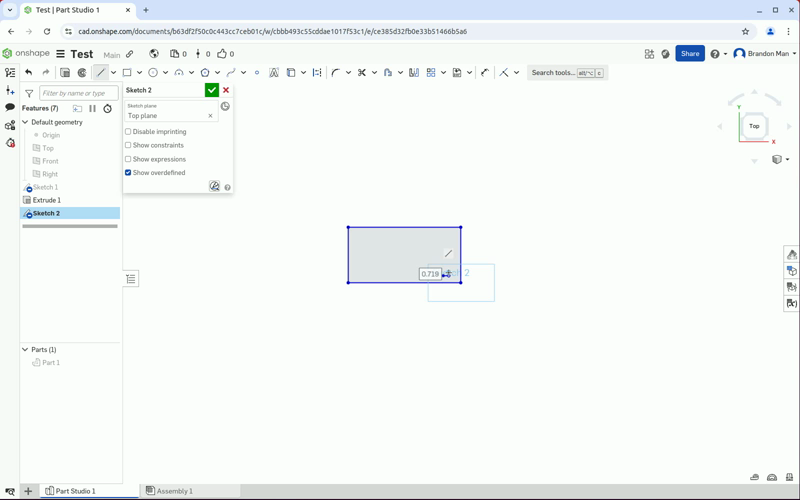
key_up(shift)
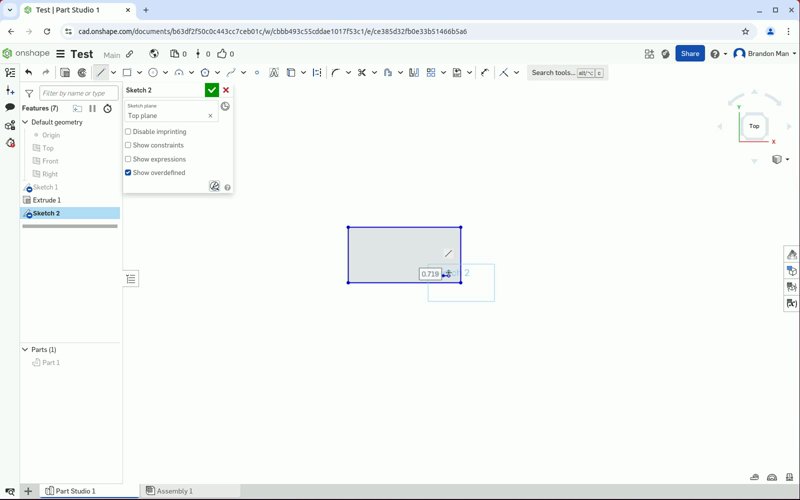
key_down(shift)
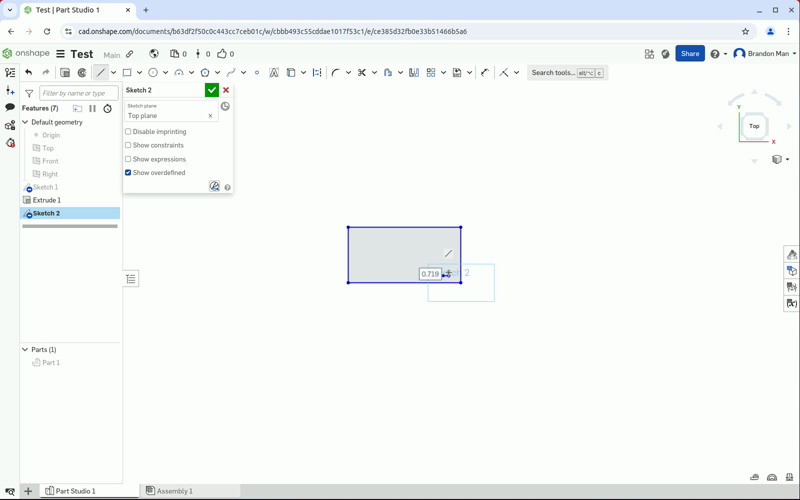
mouse_move(478, 272)
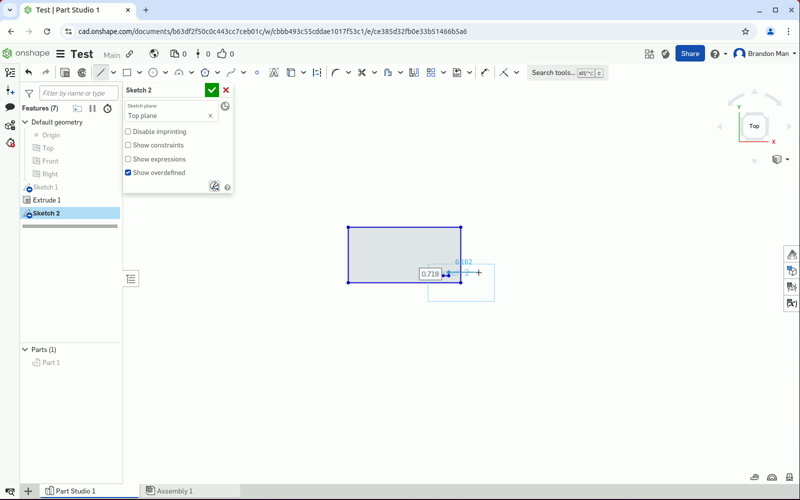
mouse_move(443, 272)
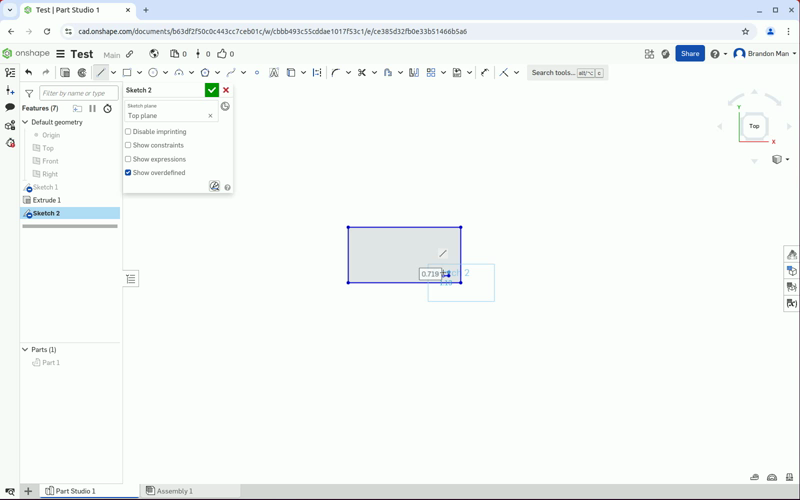
scroll(6)
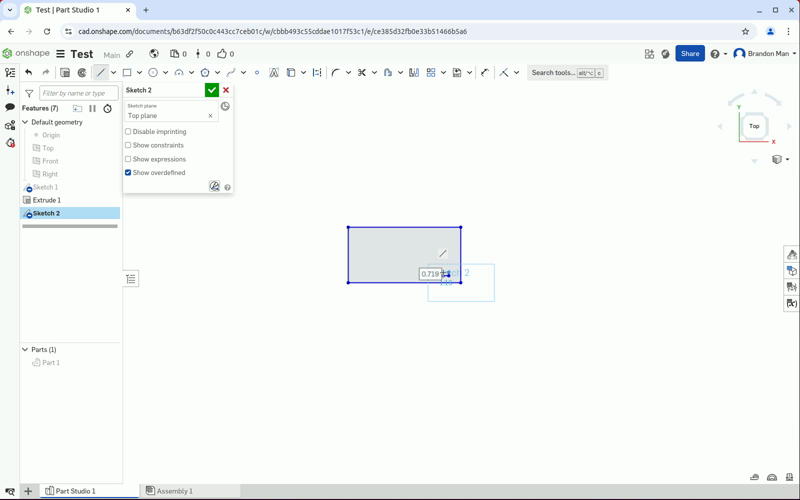
scroll(6)
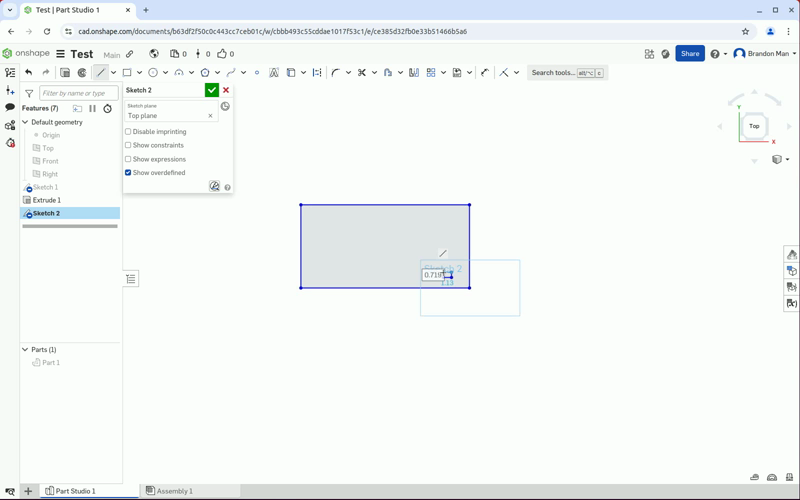
scroll(6)
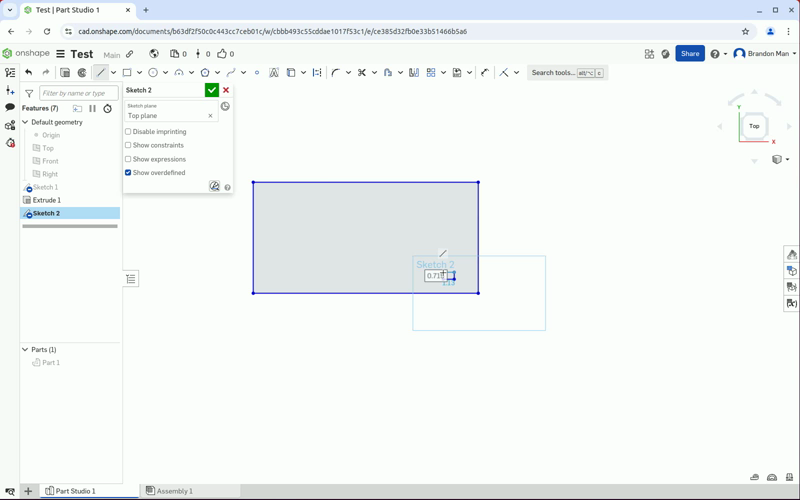
scroll(6)
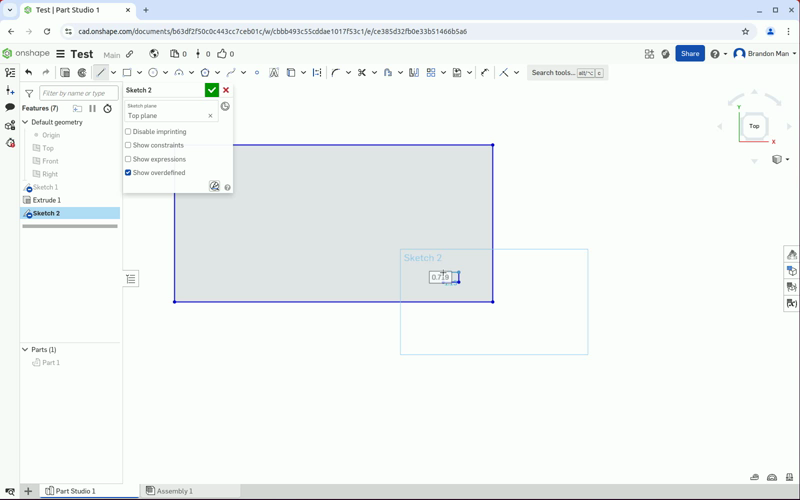
scroll(6)
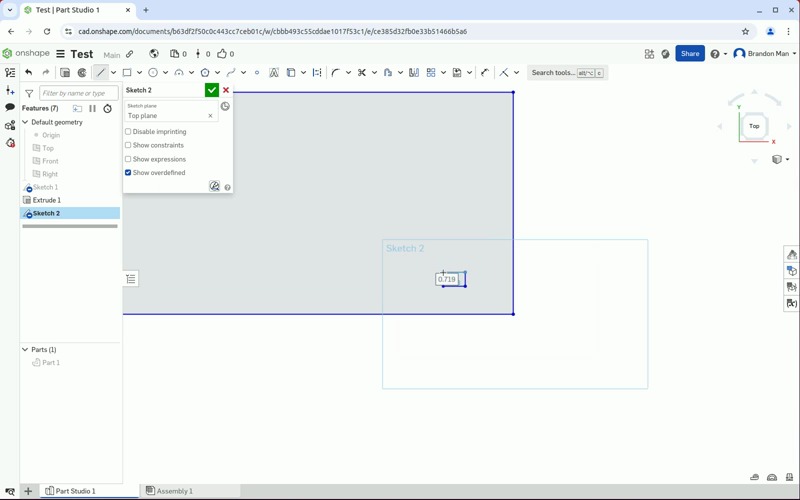
scroll(6)
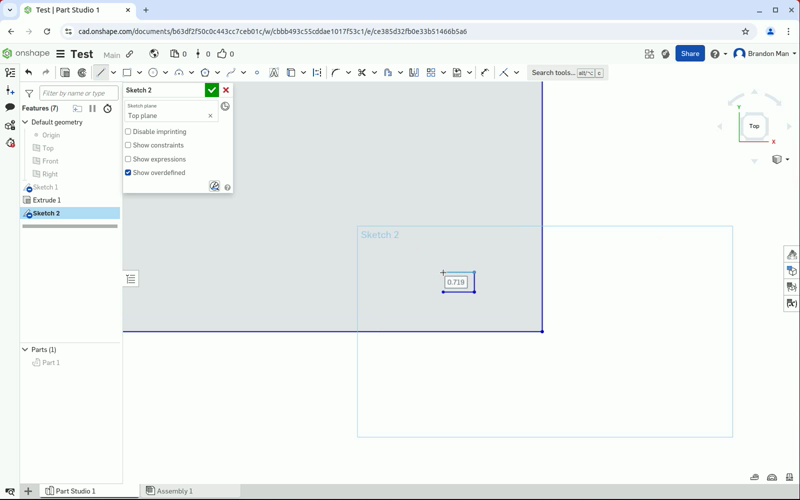
scroll(6)
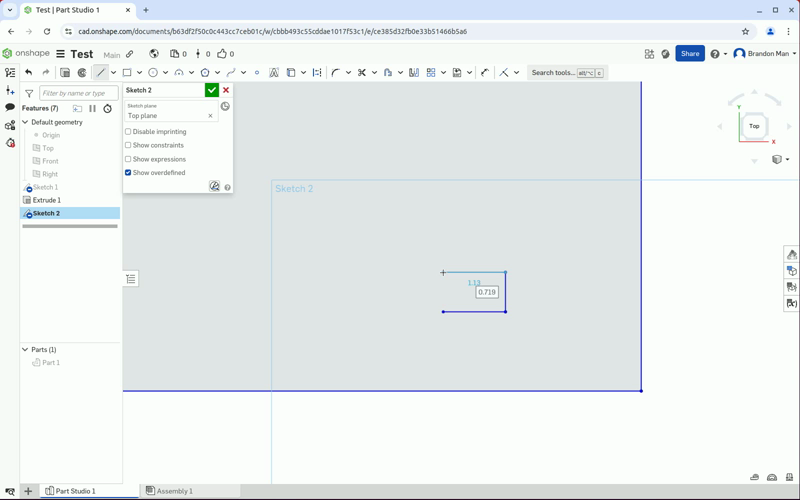
click(443, 272)
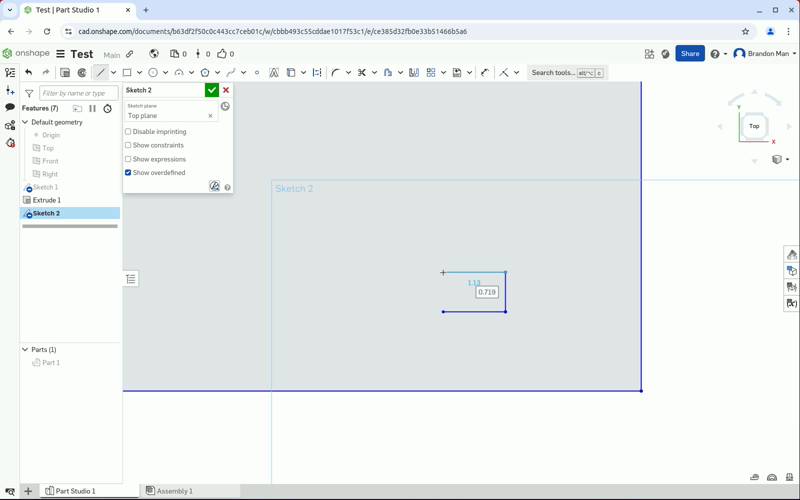
scroll(-6)
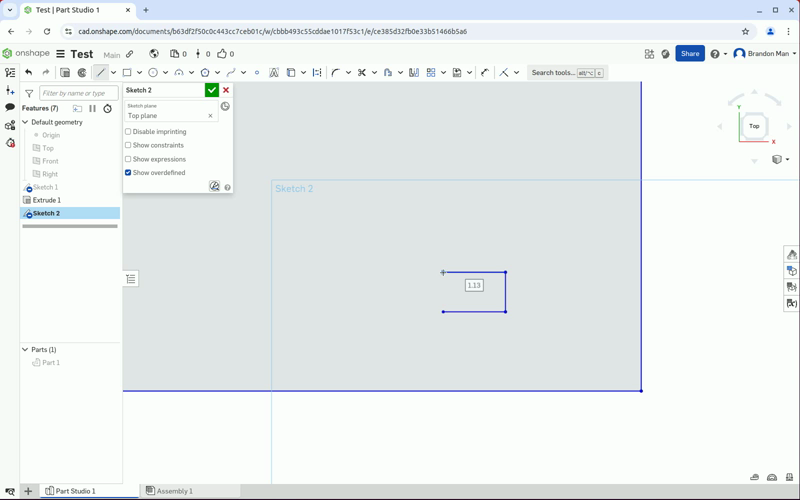
scroll(-6)
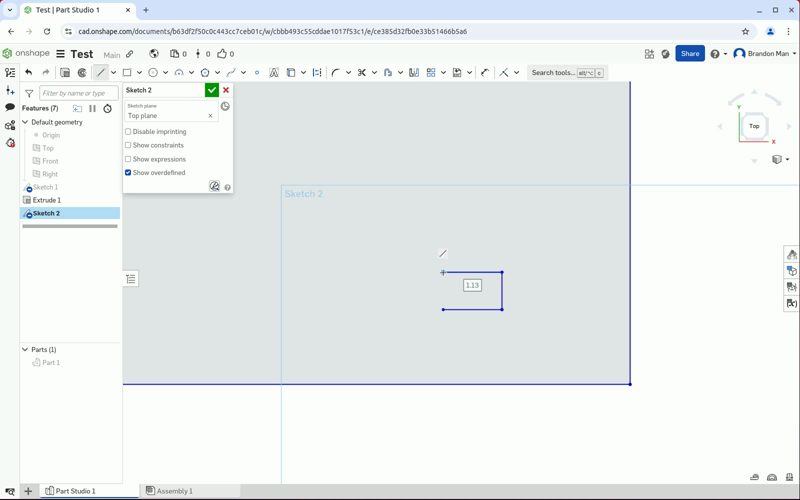
scroll(-6)
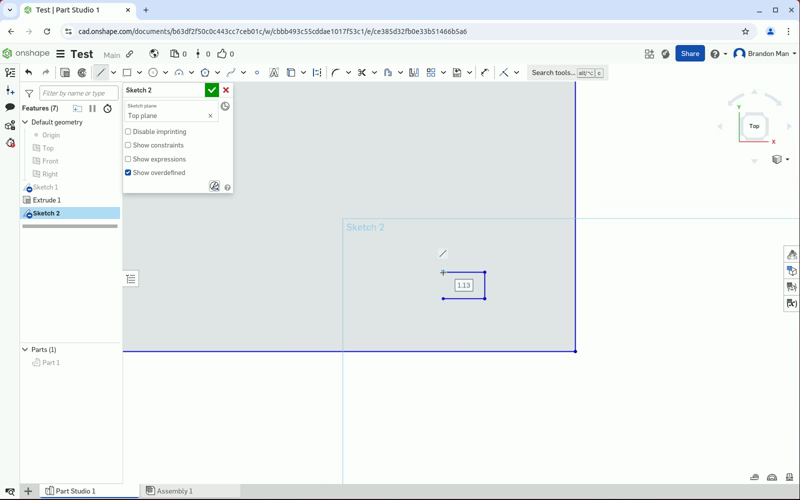
scroll(-6)
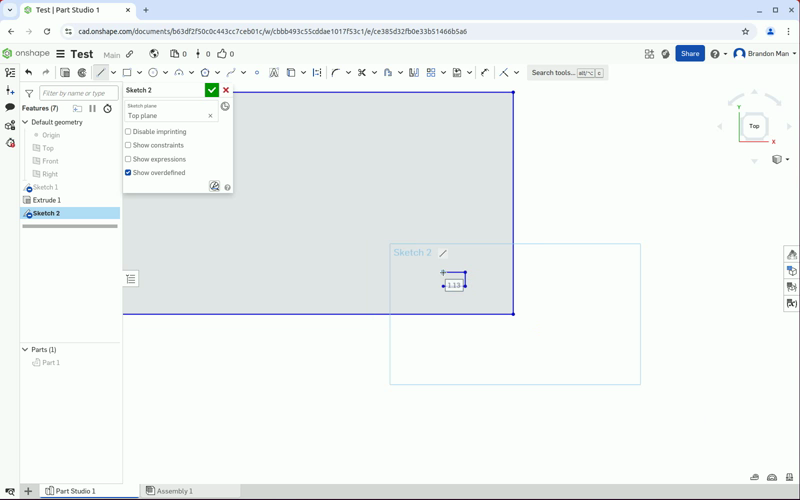
scroll(-6)
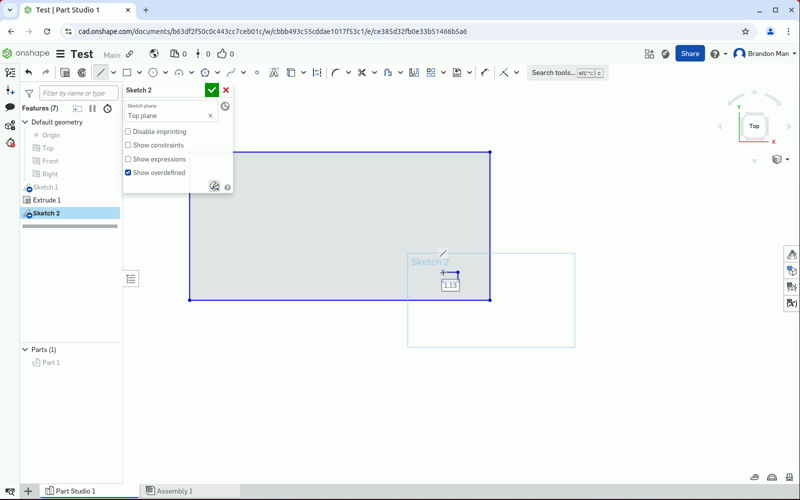
scroll(-6)
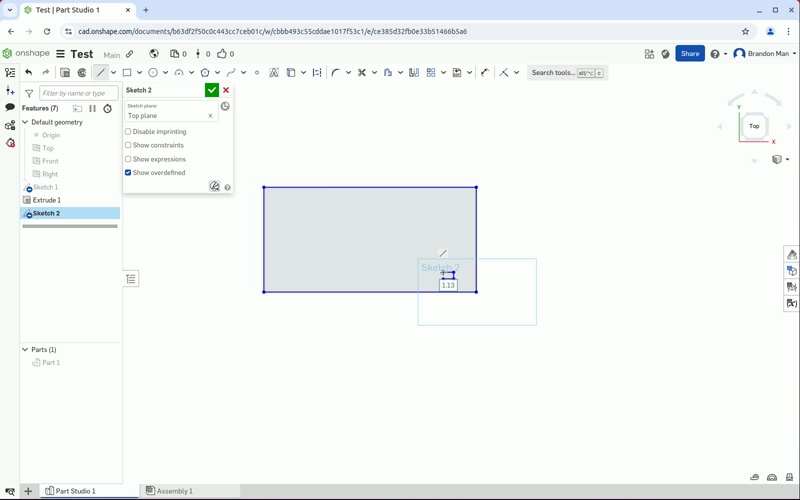
scroll(-6)
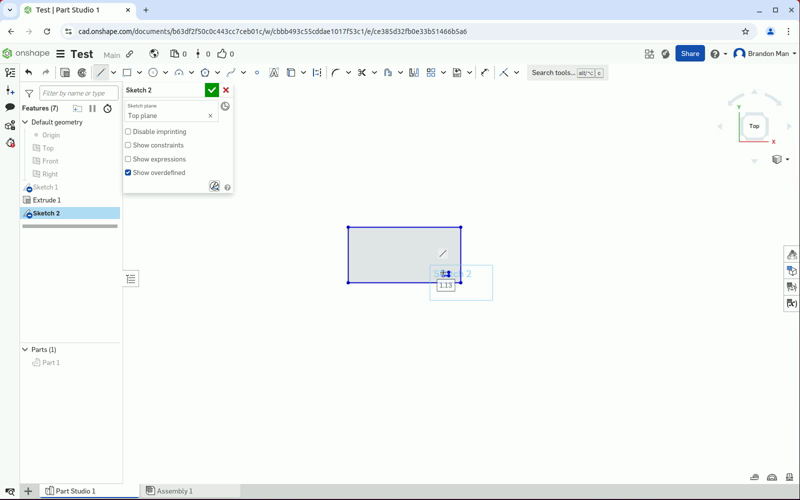
key_up(shift)
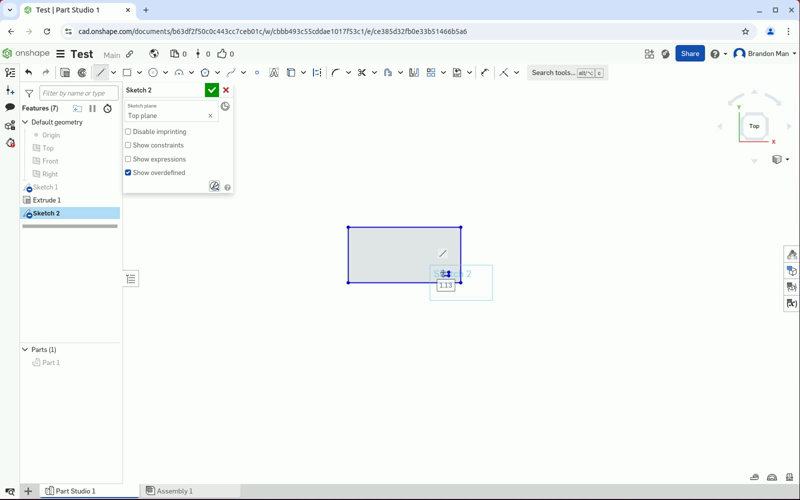
mouse_move(473, 272)
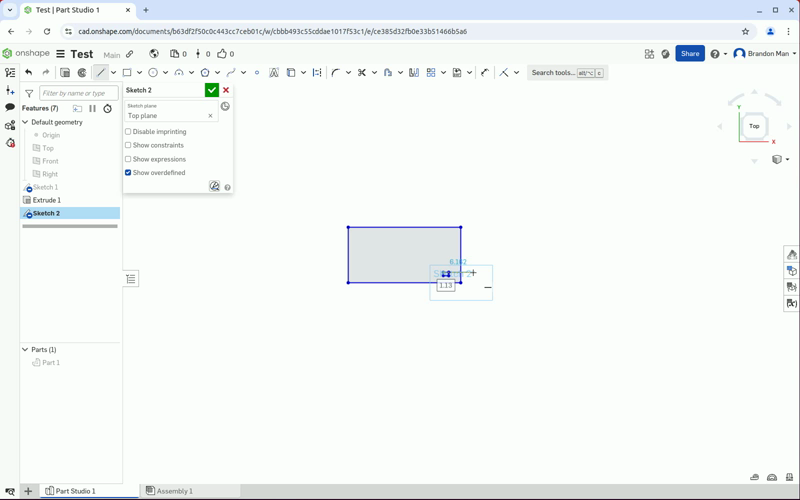
key_down(shift)
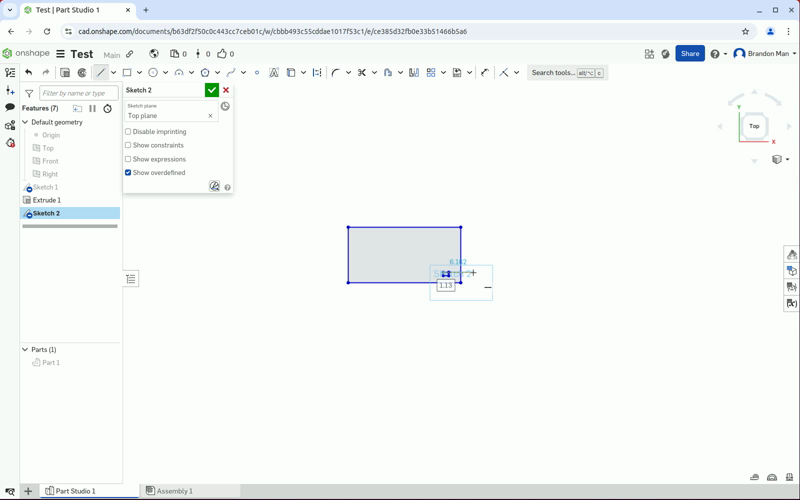
mouse_move(443, 275)
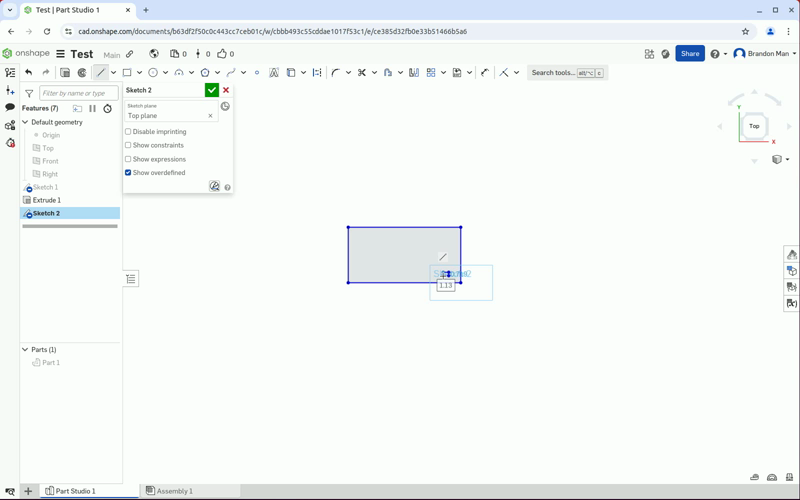
scroll(6)
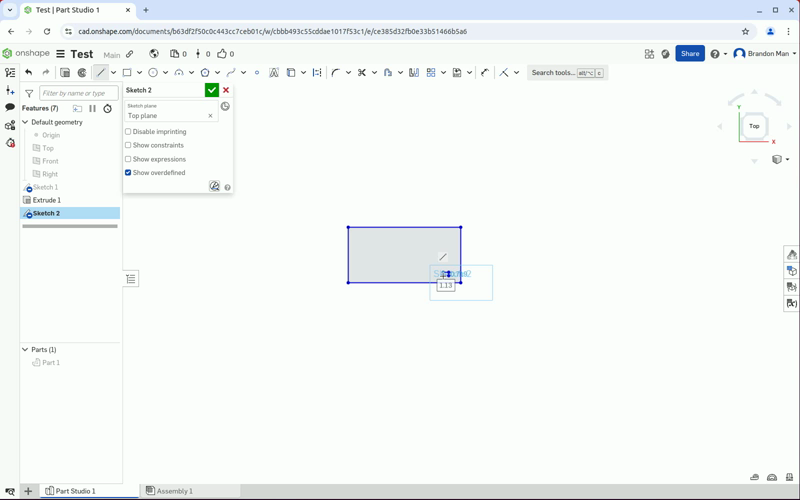
scroll(6)
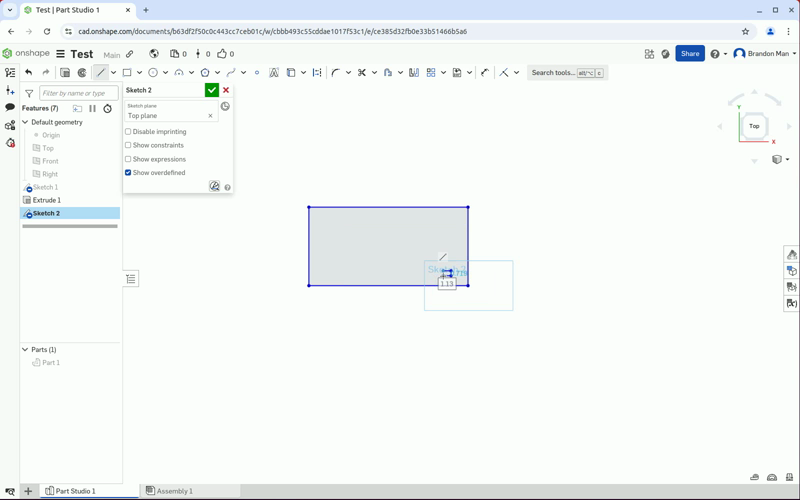
scroll(6)
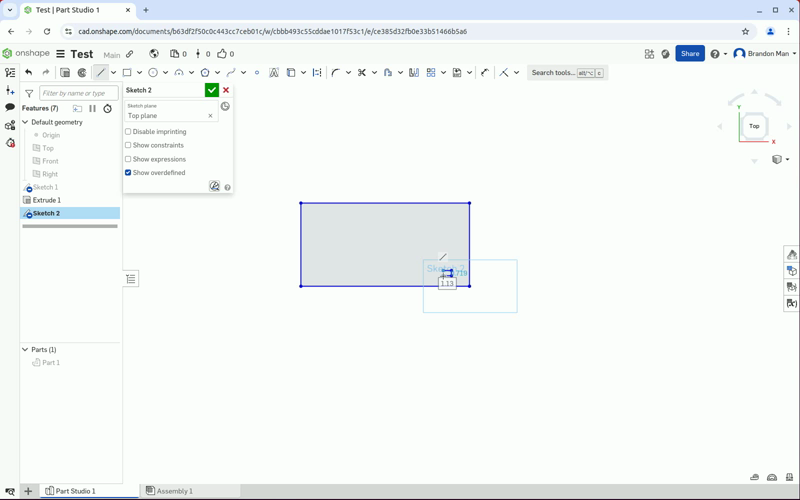
scroll(6)
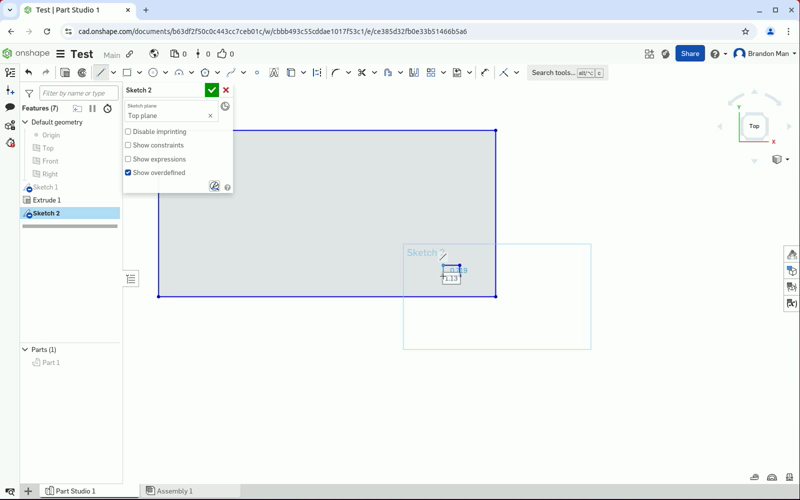
scroll(6)
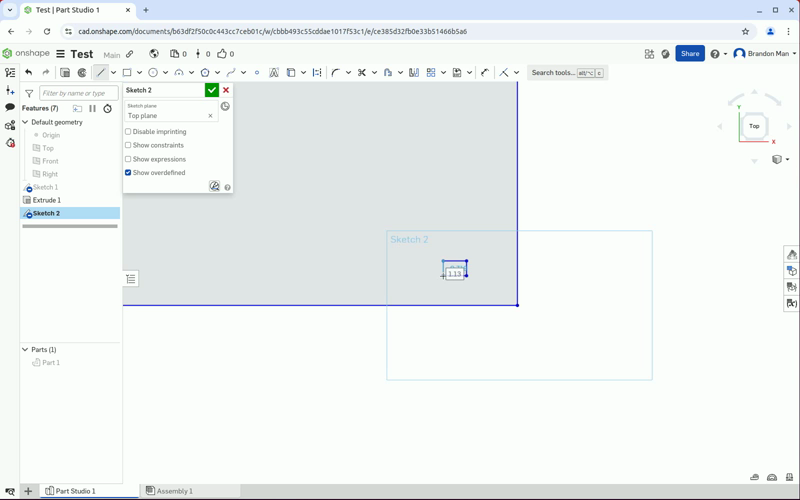
scroll(6)
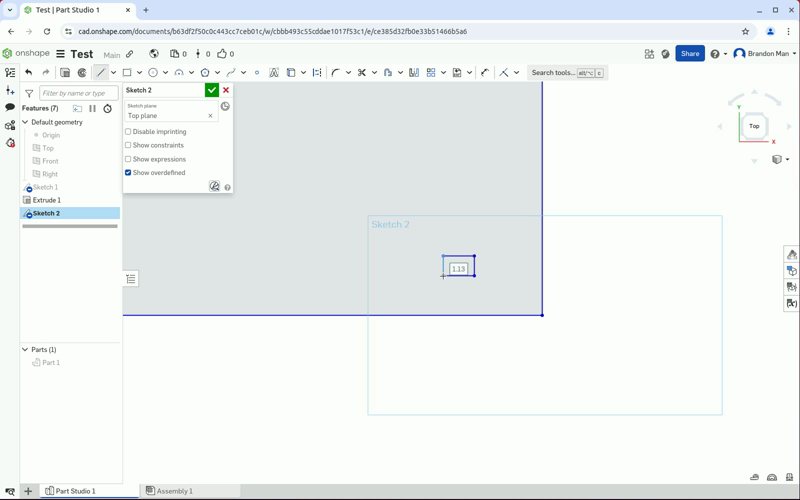
scroll(6)
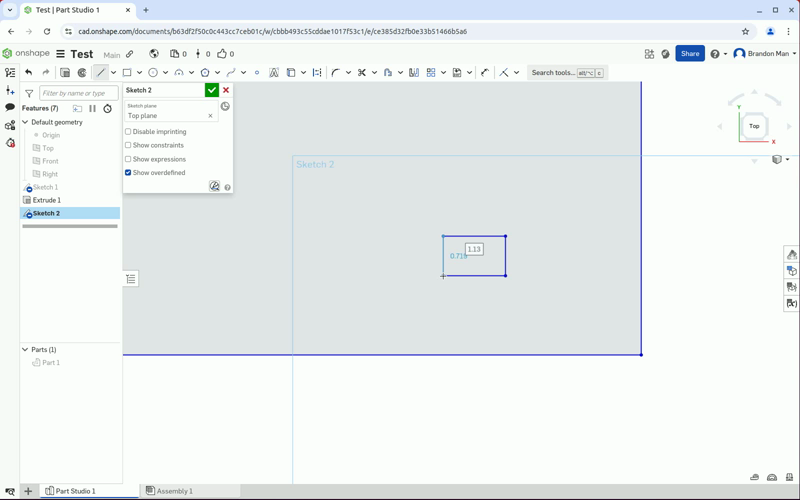
key_up(shift)
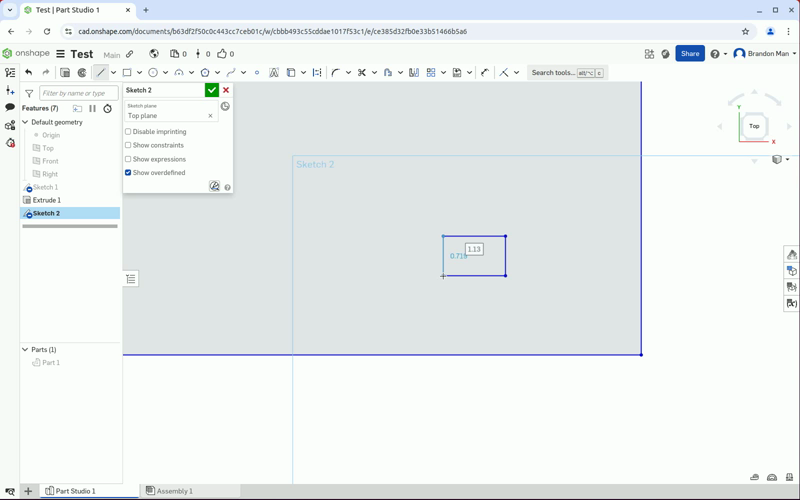
click(443, 275)
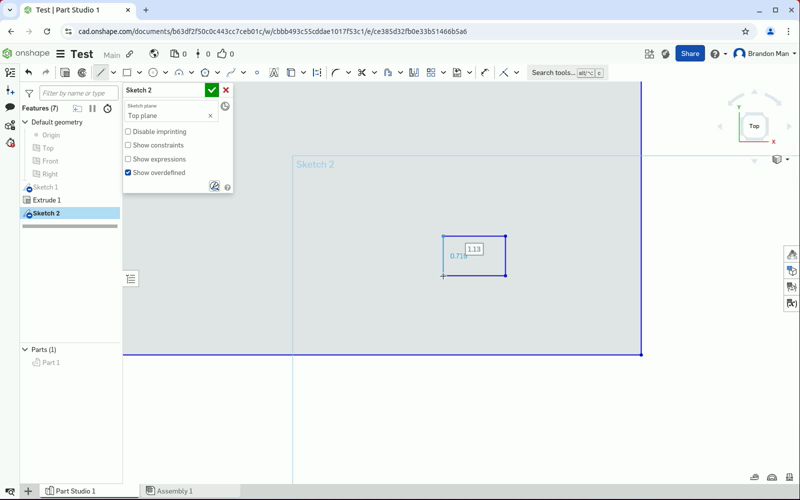
scroll(-6)
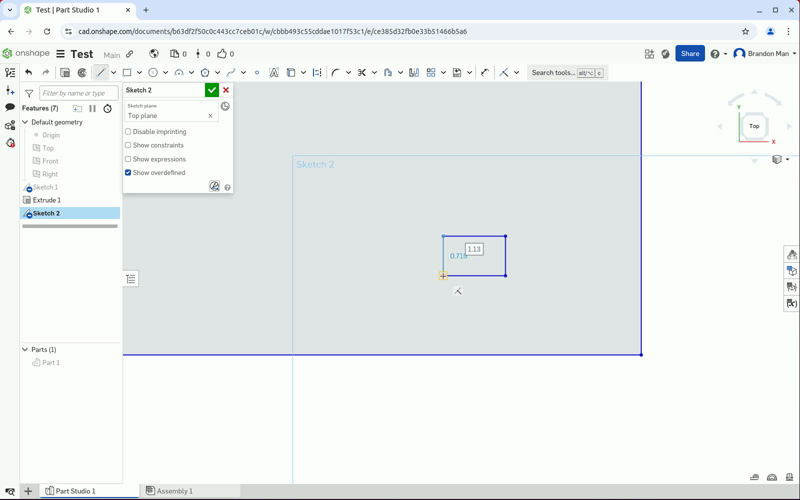
scroll(-6)
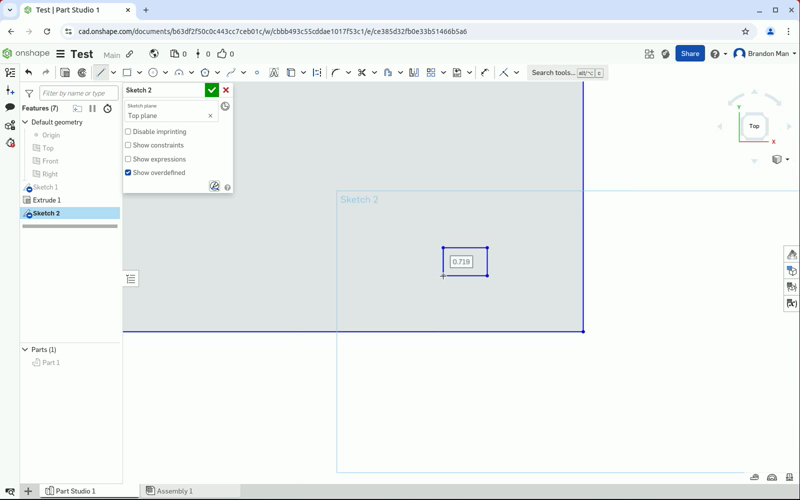
scroll(-6)
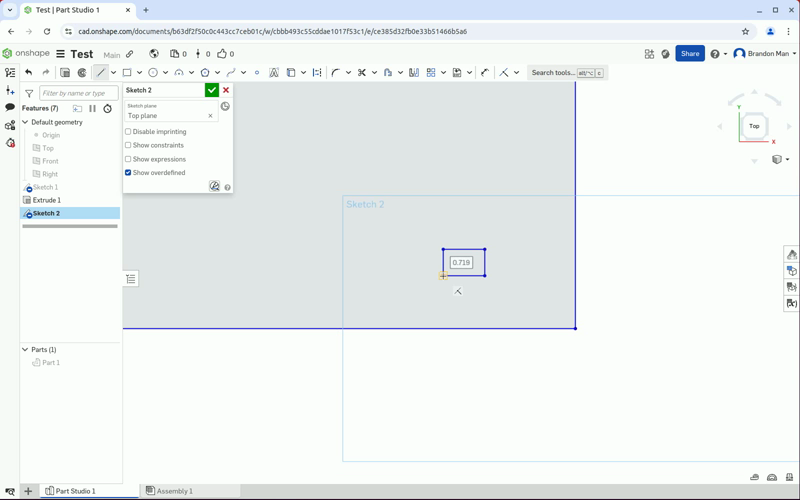
scroll(-6)
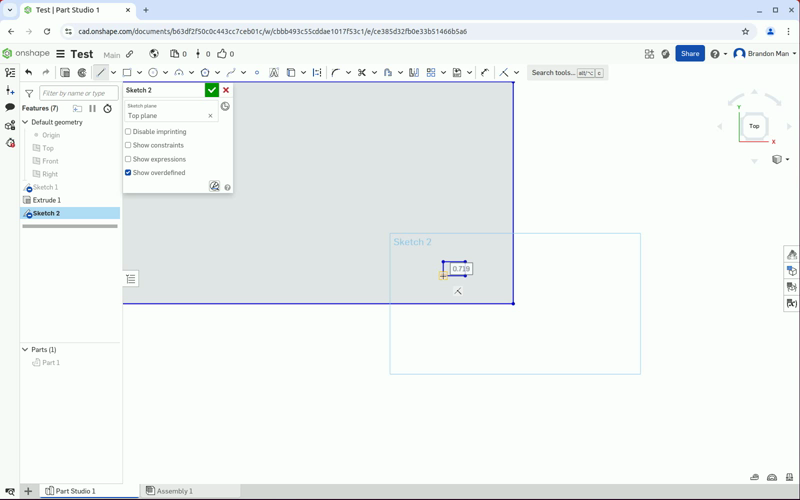
scroll(-6)
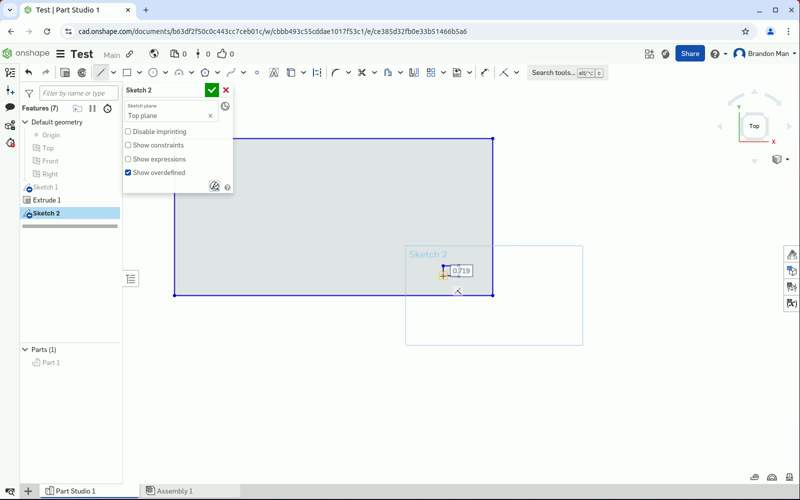
scroll(-6)
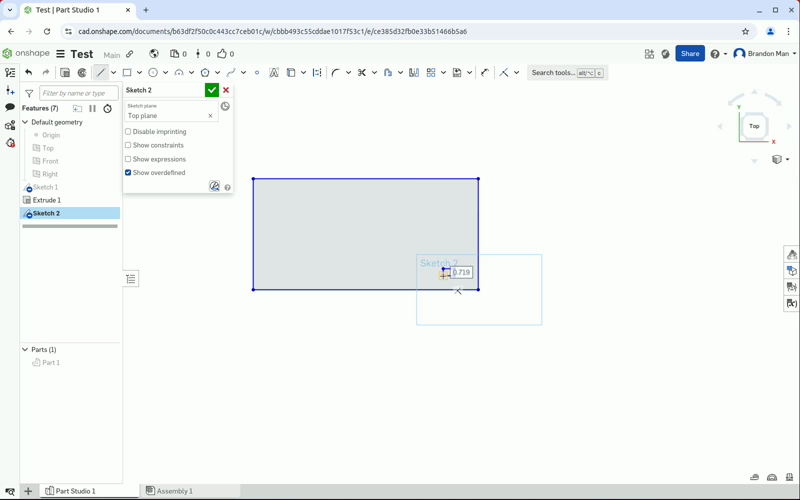
scroll(-6)
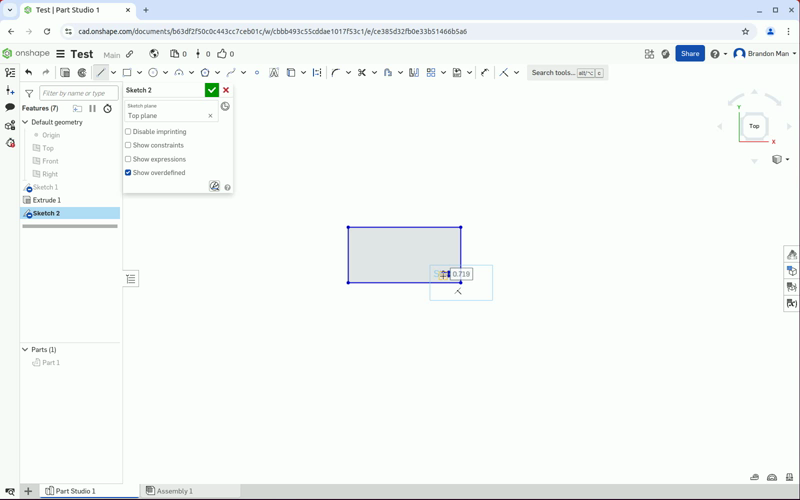
key(esc)
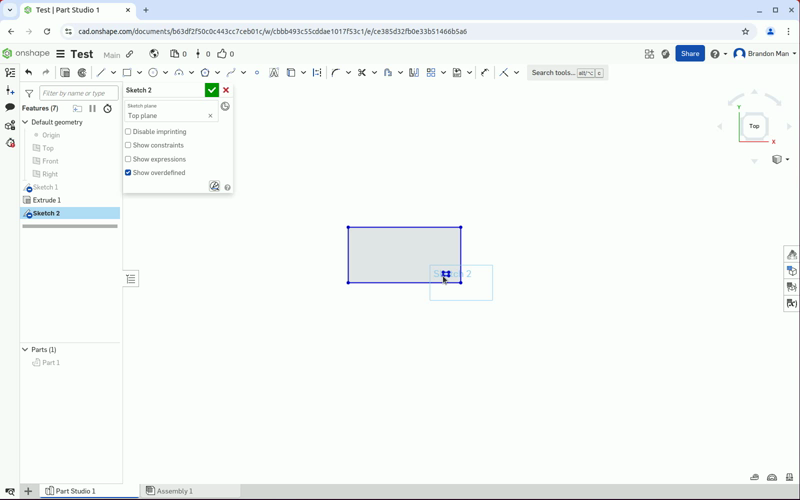
mouse_move(388, 239)
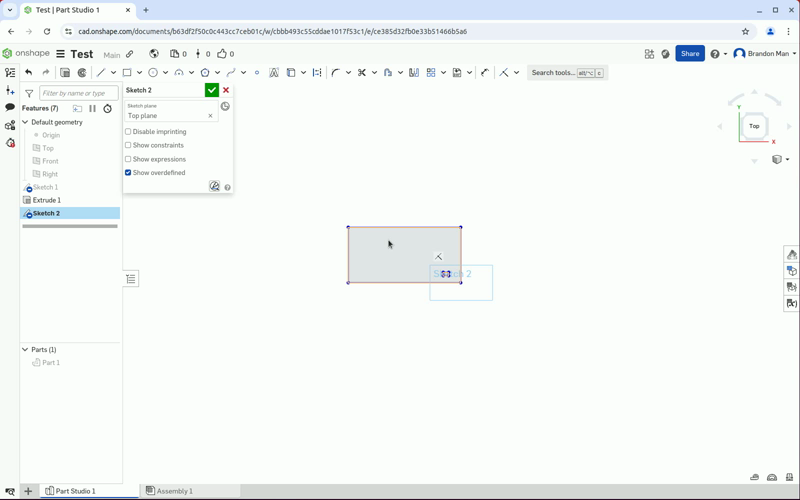
click(388, 239)
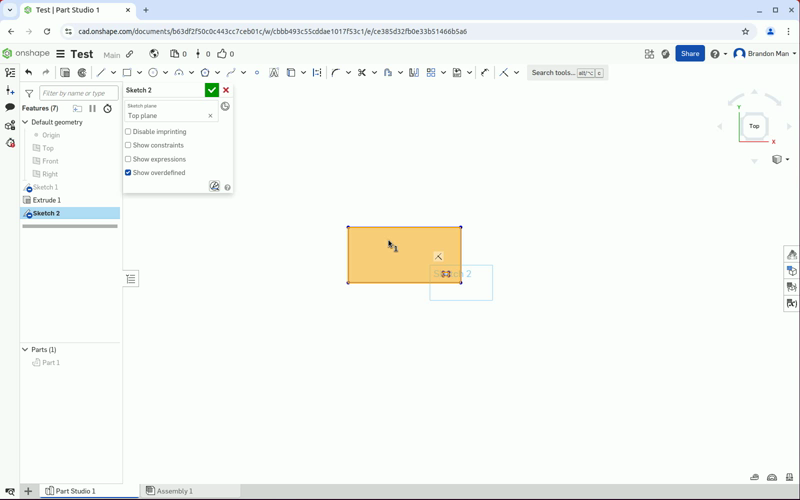
mouse_move(73, 352)
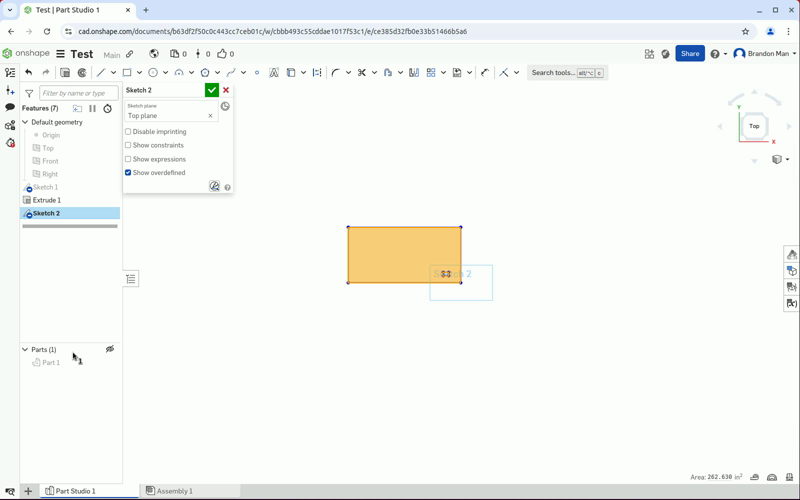
key(shift+y)
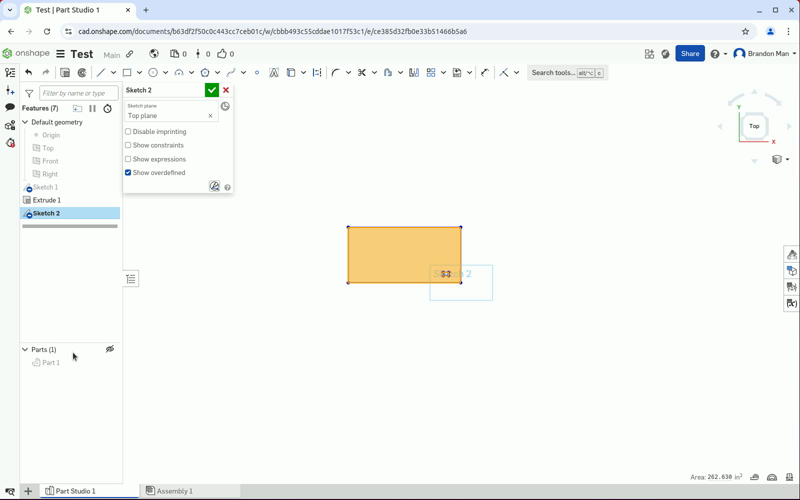
key(shift+e)
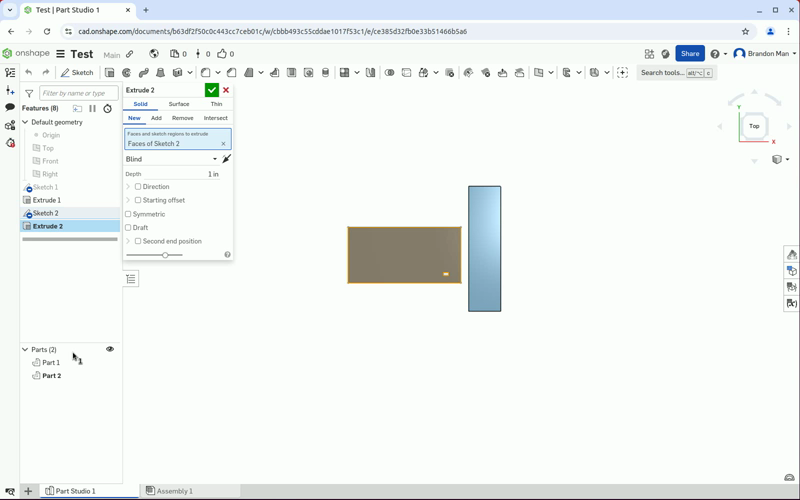
mouse_move(143, 106)
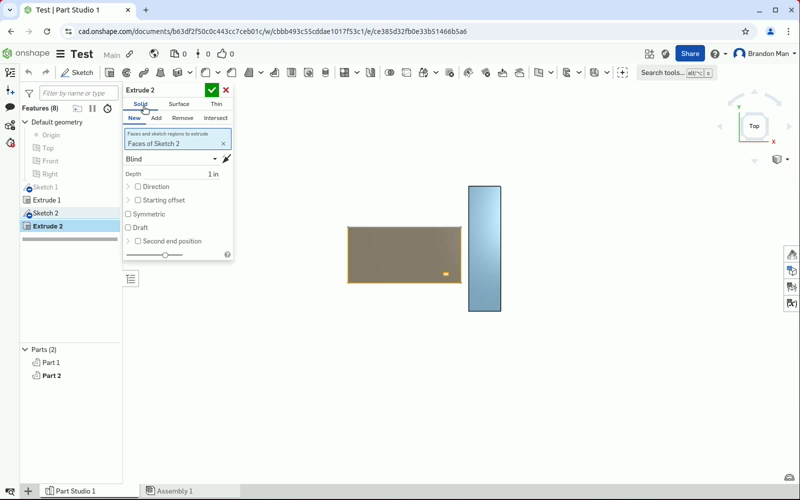
click(143, 106)
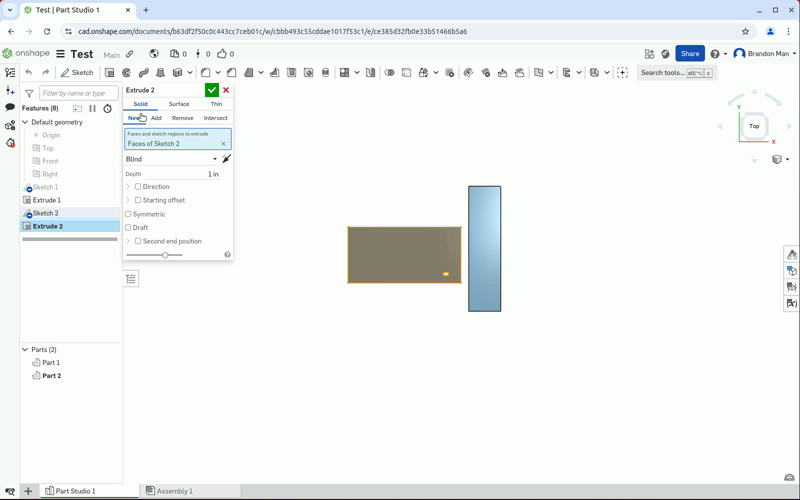
mouse_move(137, 120)
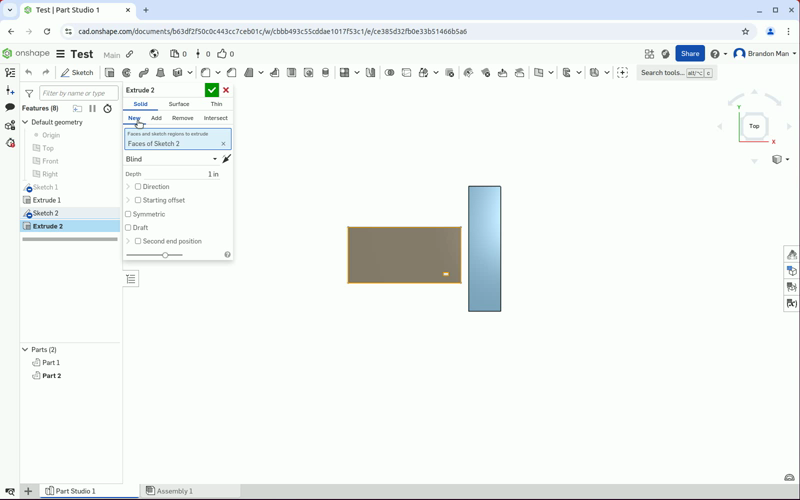
click(137, 120)
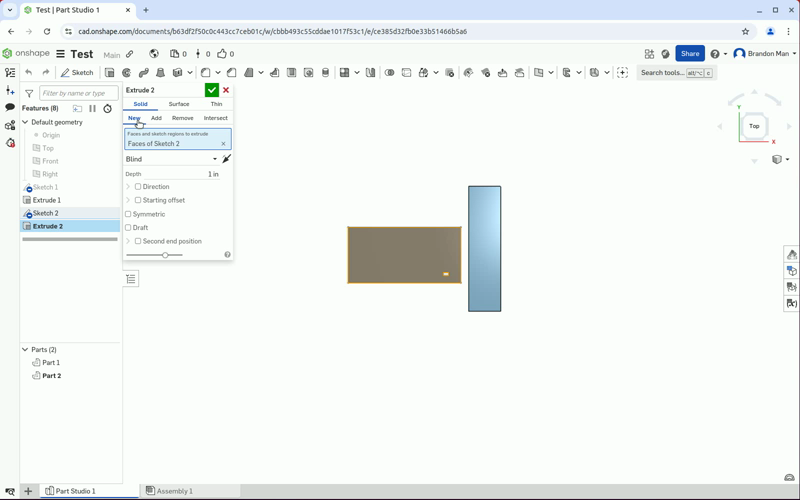
key(tab, 4)
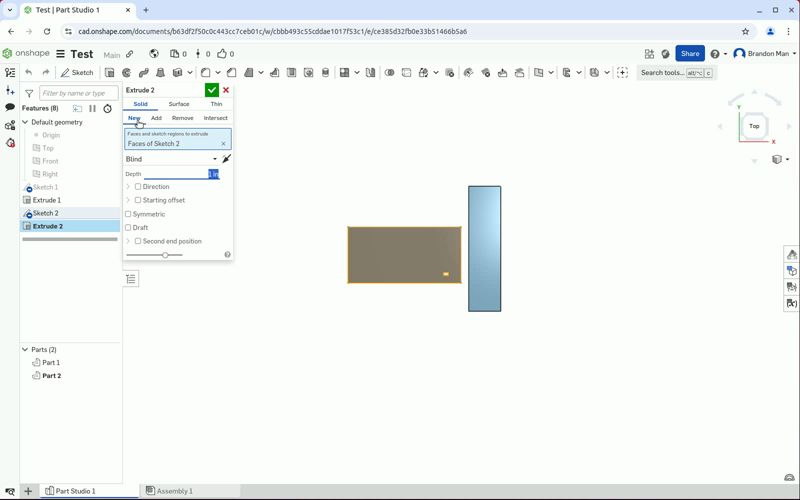
text(2.166)
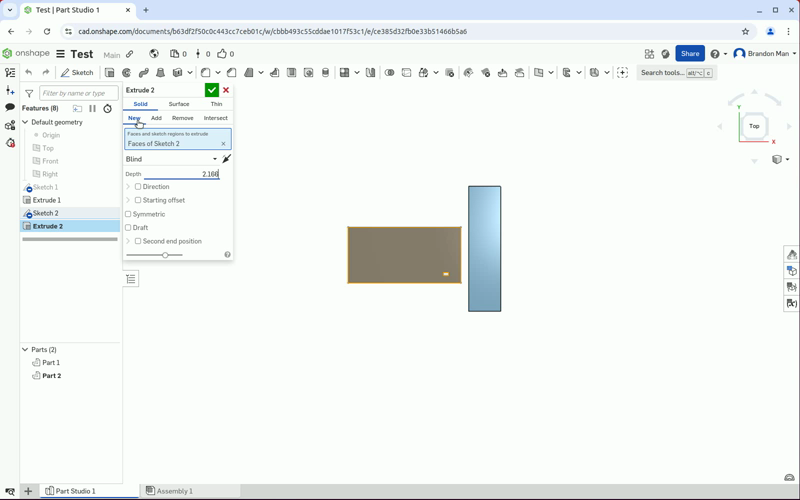
key(enter)
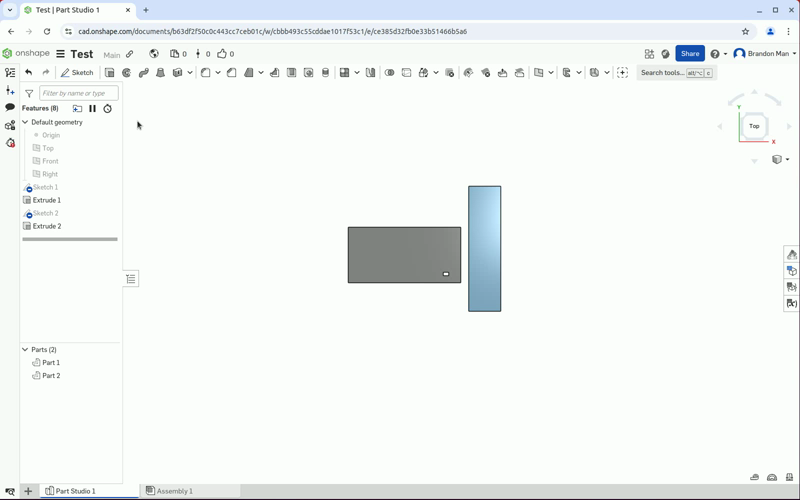
key(shift+h)
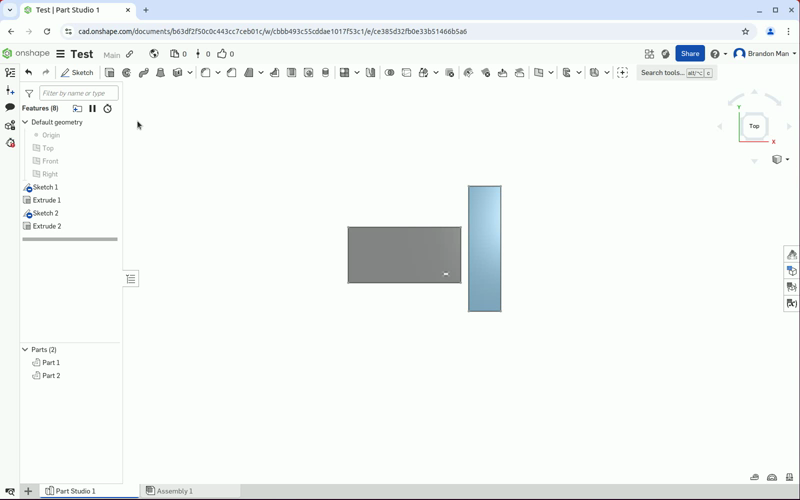
key(shift+h)
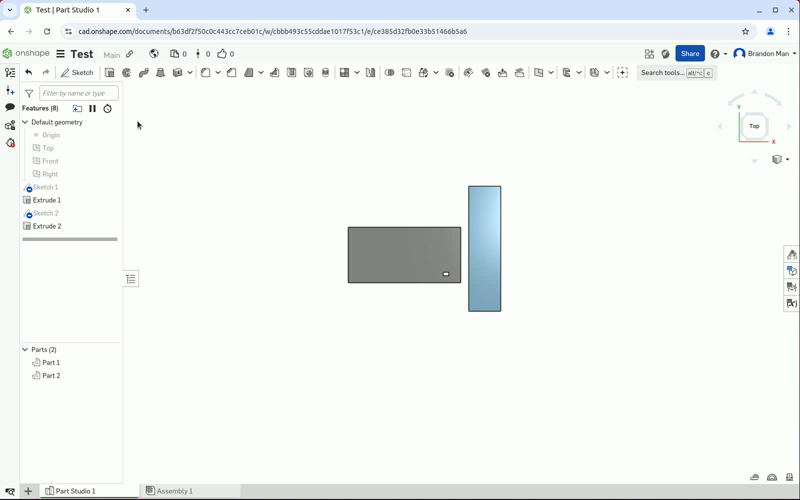
mouse_move(73, 189)
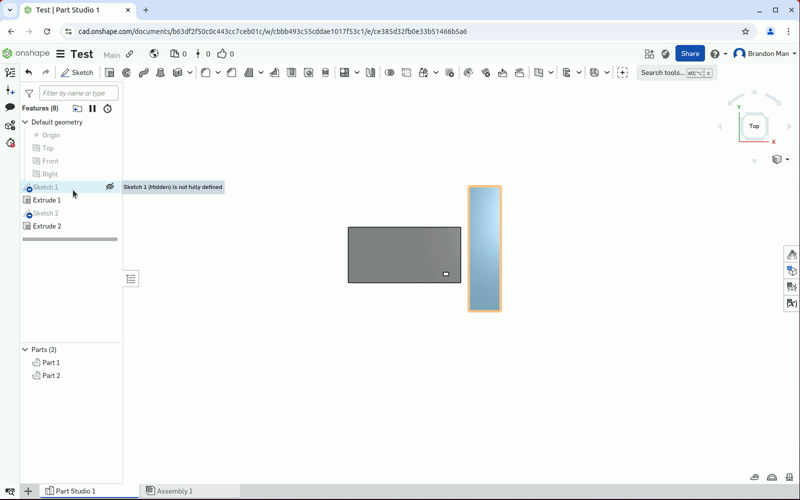
click(73, 189)
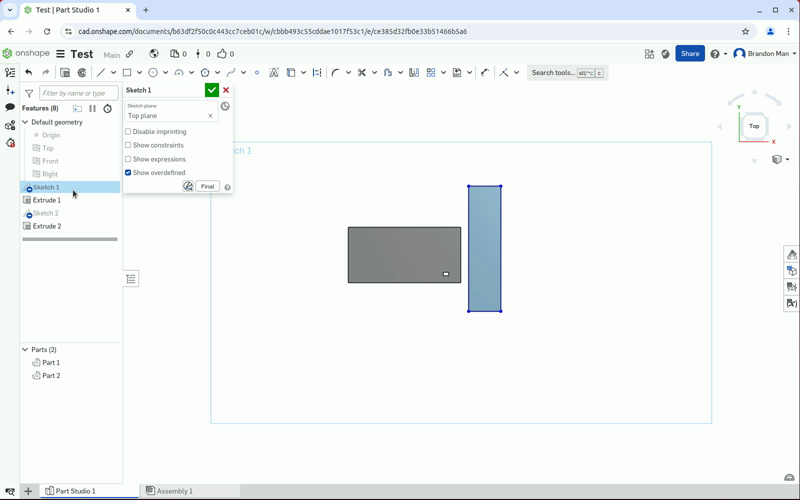
mouse_move(229, 92)
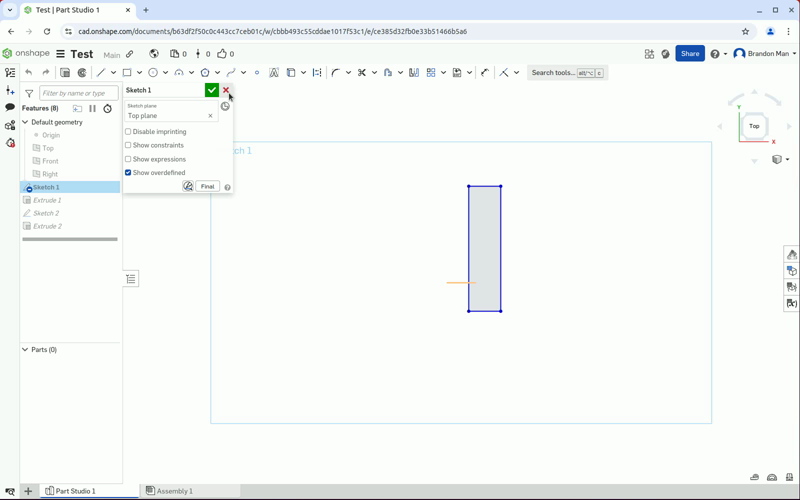
click(229, 92)
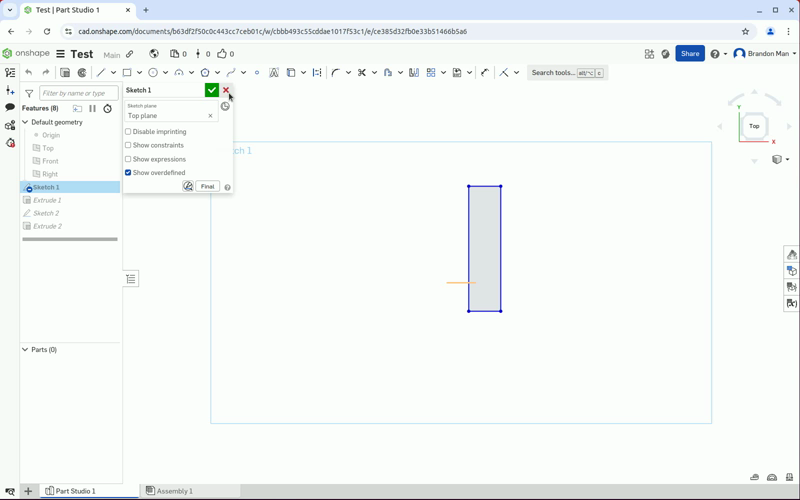
key(shift+s)
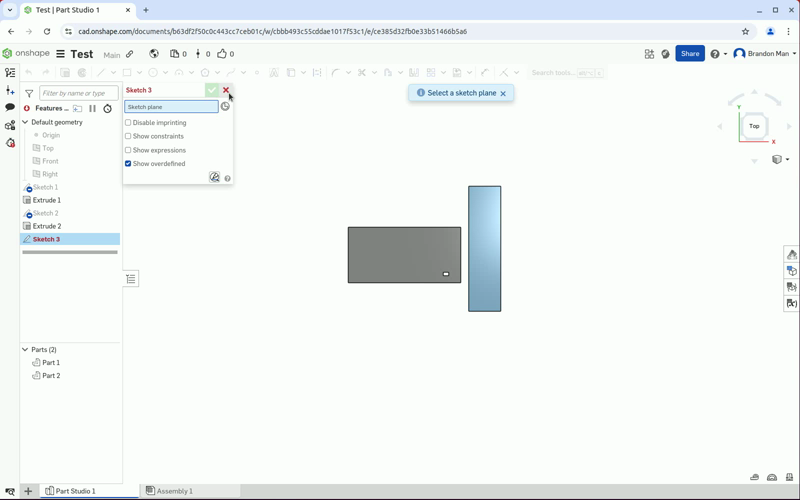
mouse_move(73, 150)
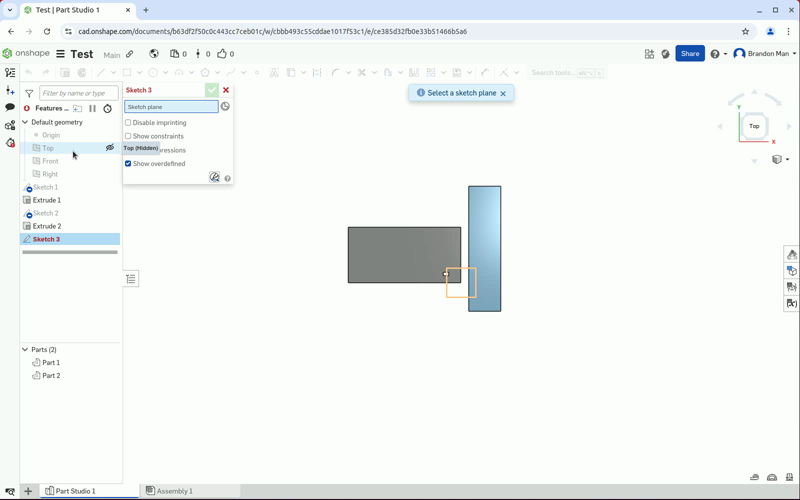
click(73, 150)
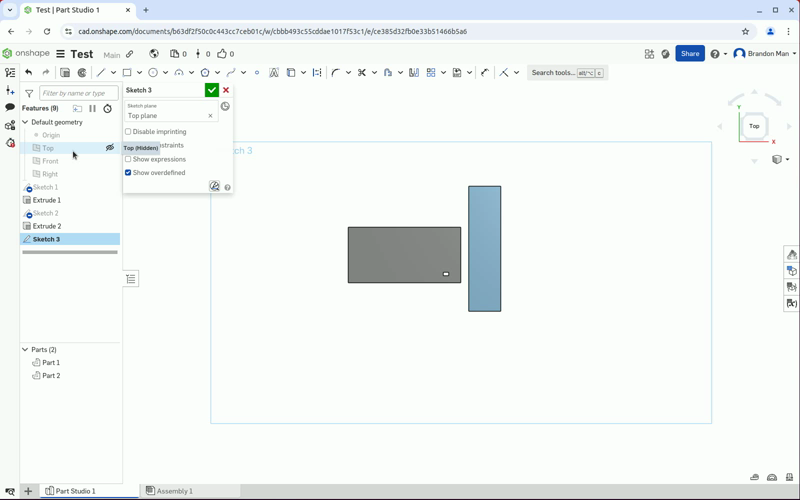
mouse_move(73, 352)
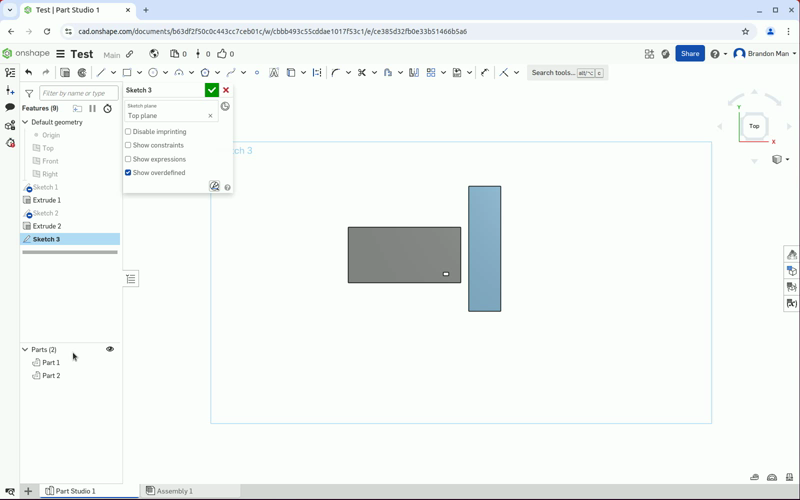
key(y)
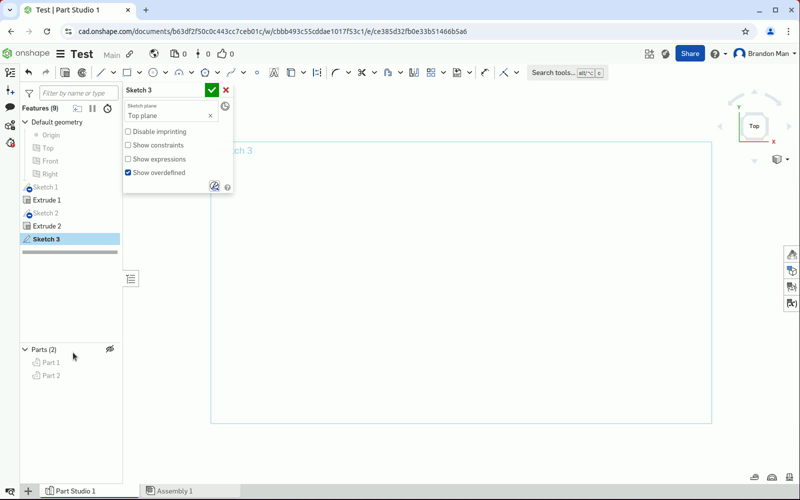
key(l)
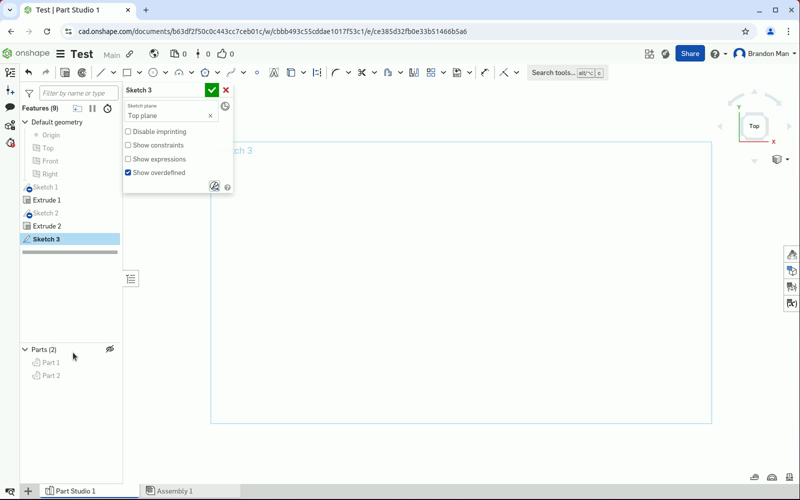
key_down(shift)
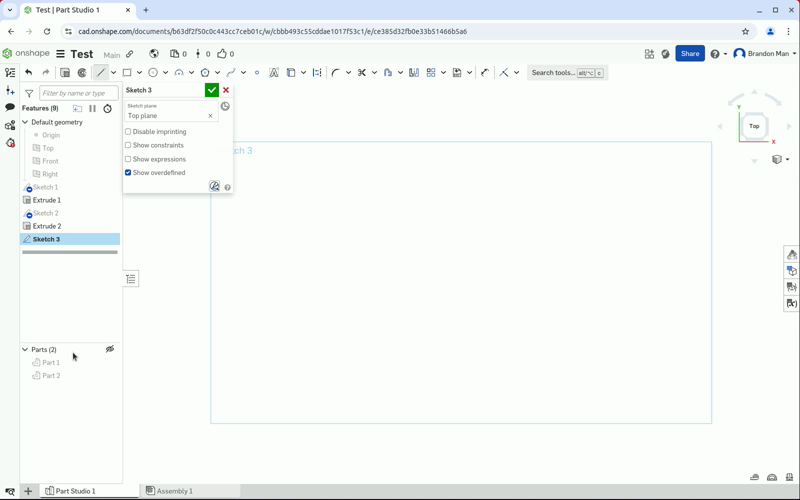
mouse_move(348, 282)
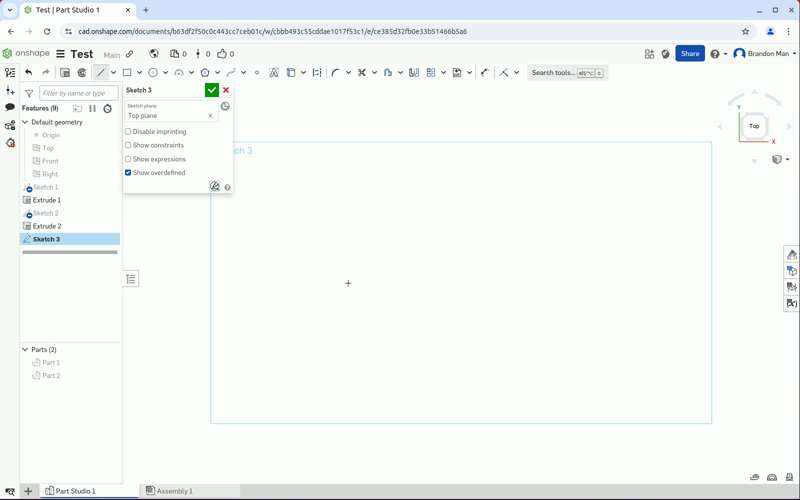
click(348, 282)
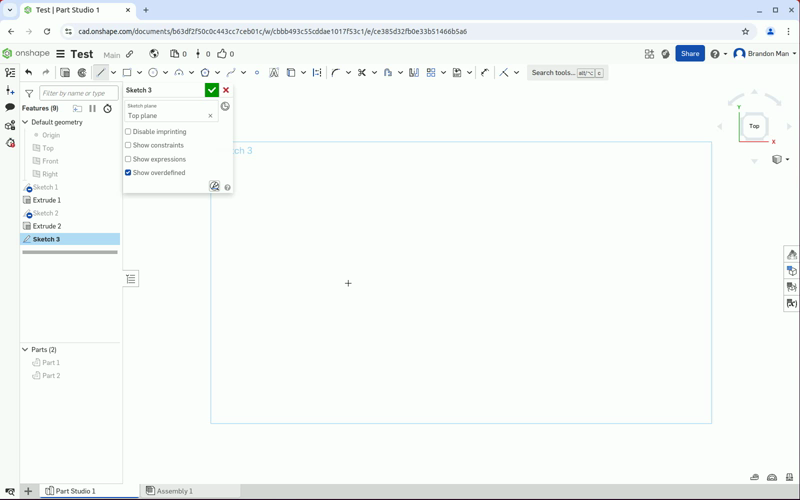
key_up(shift)
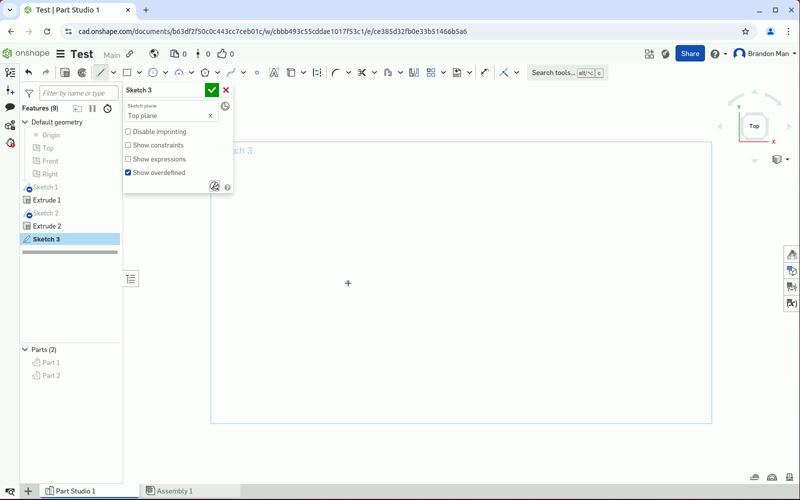
key_down(shift)
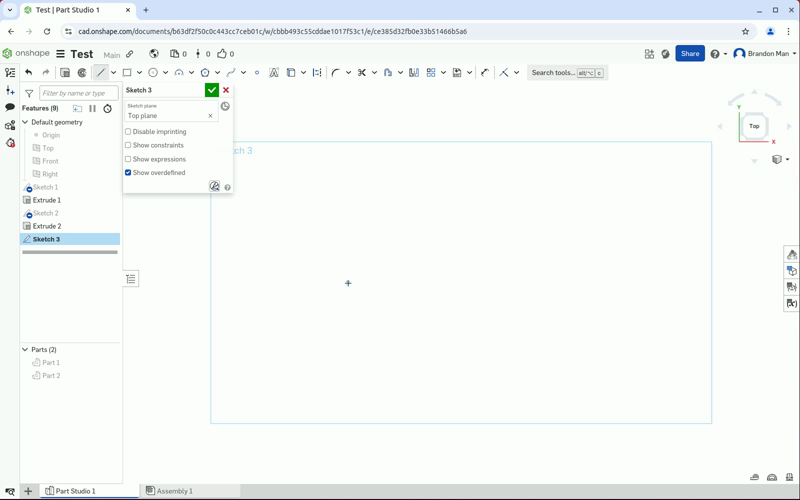
mouse_move(460, 282)
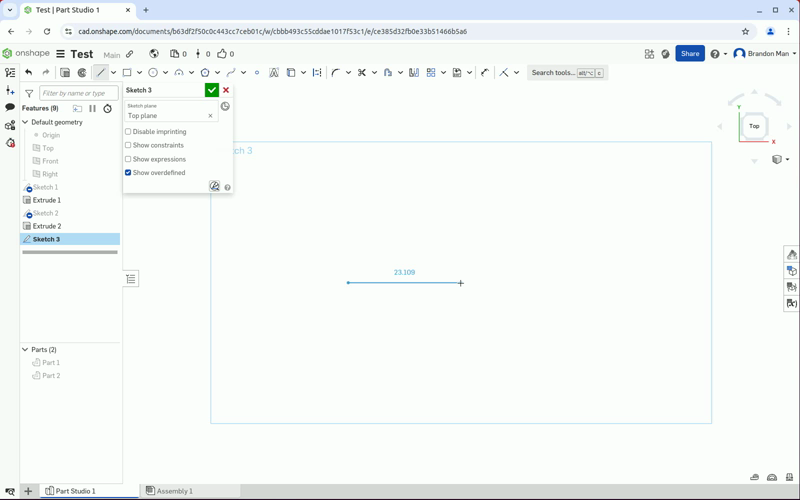
click(460, 282)
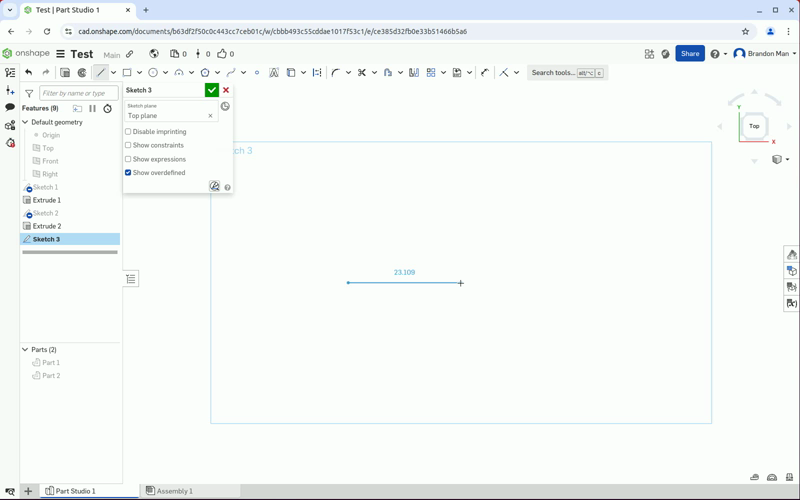
key_up(shift)
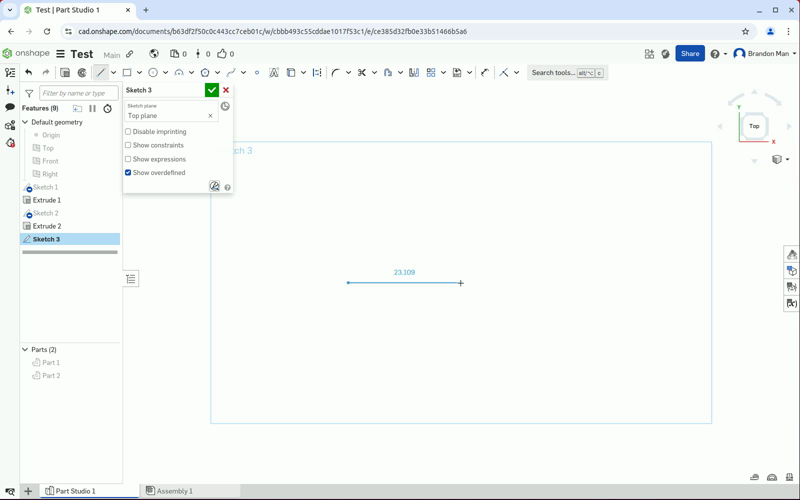
key_down(shift)
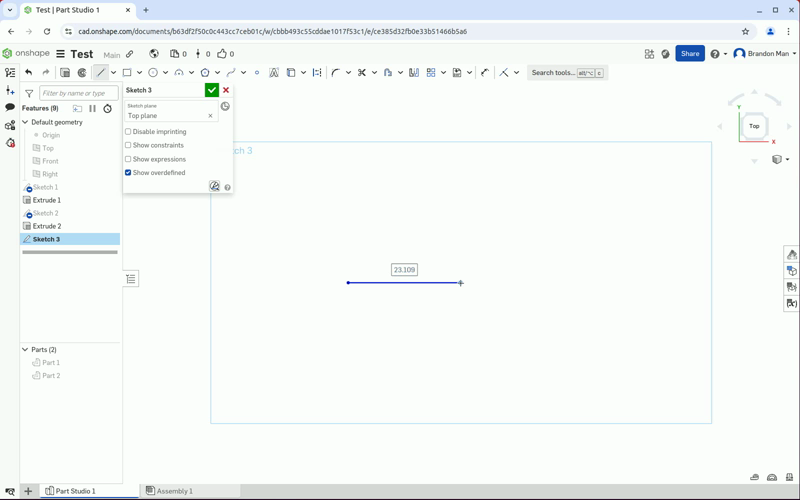
mouse_move(490, 282)
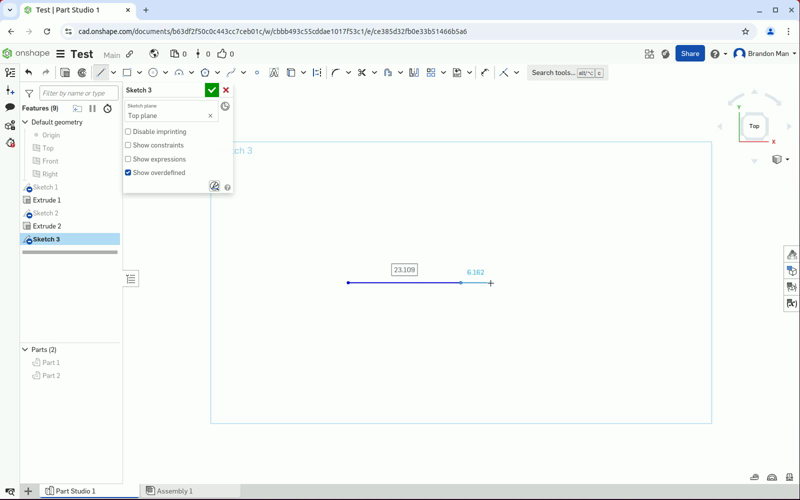
mouse_move(460, 227)
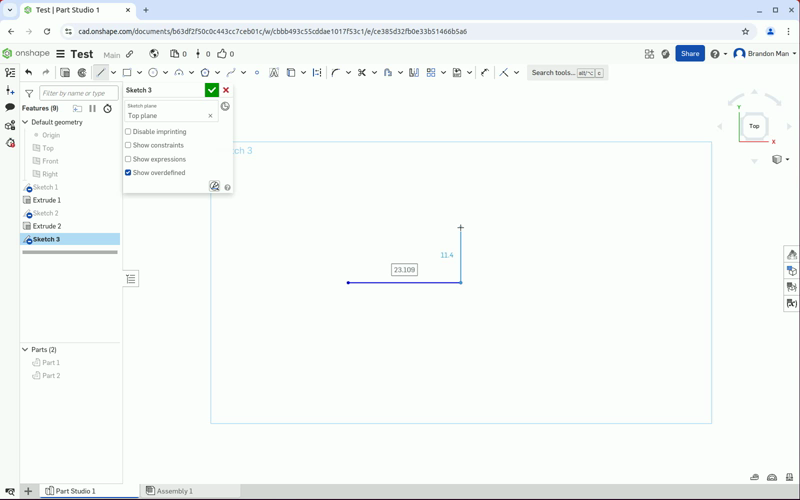
click(460, 227)
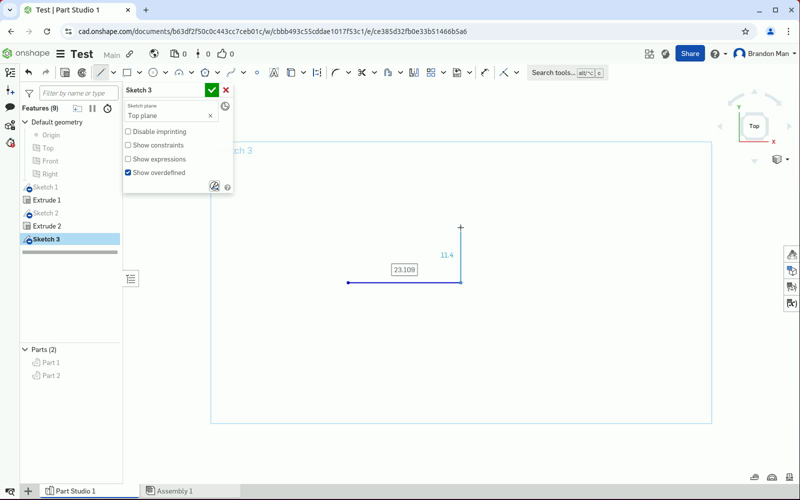
key_up(shift)
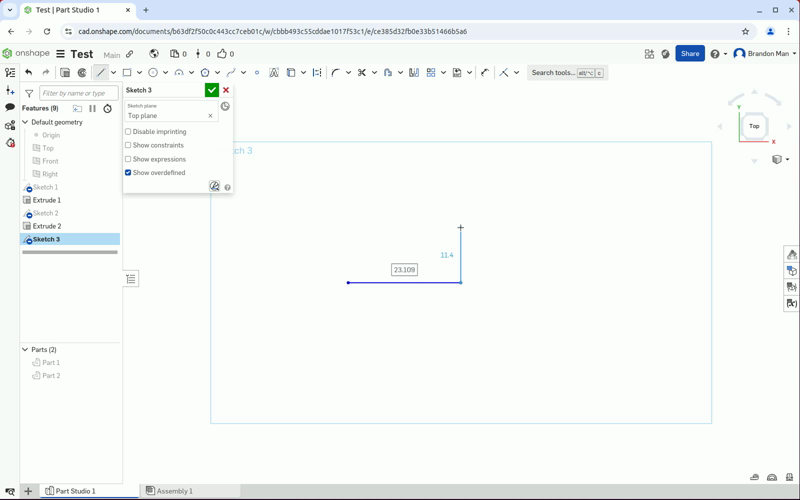
key_down(shift)
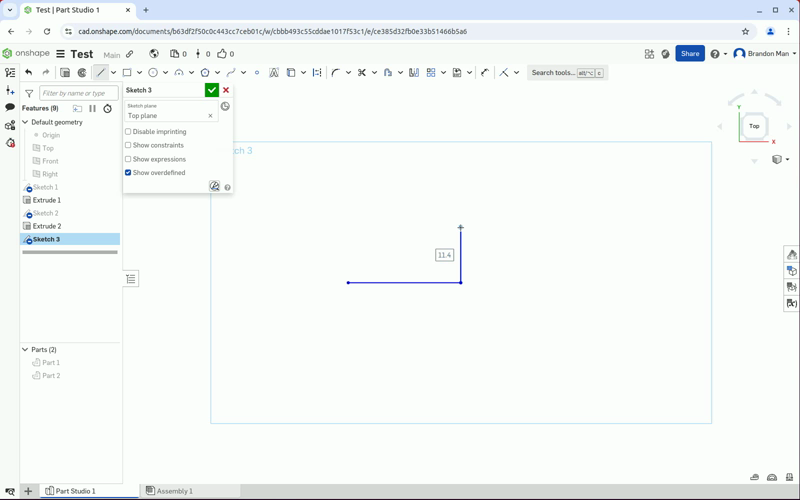
mouse_move(348, 227)
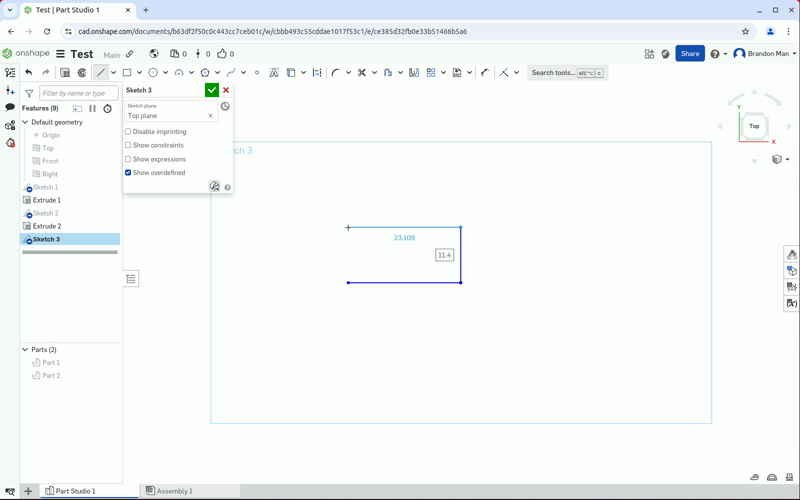
click(348, 227)
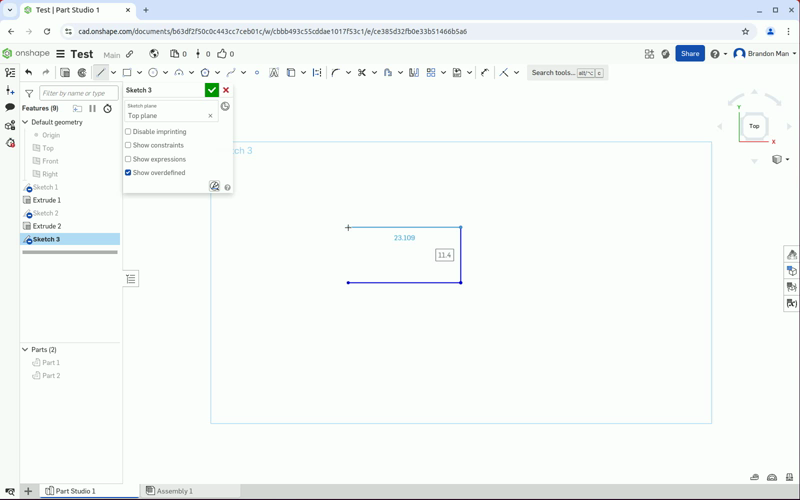
key_up(shift)
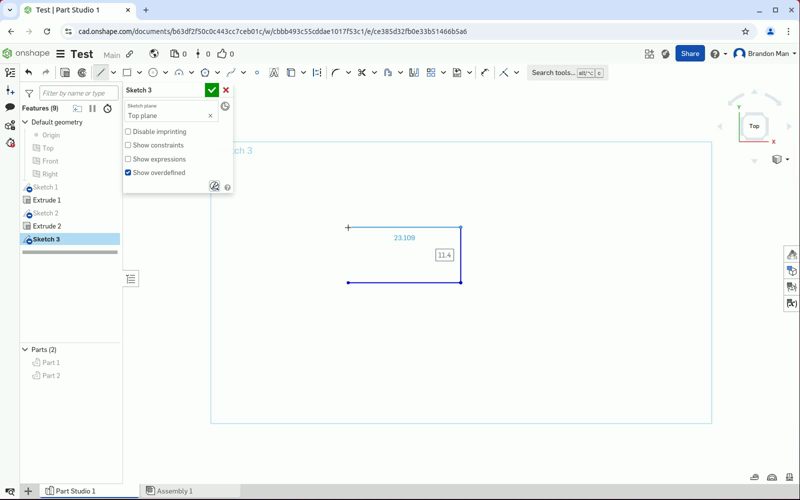
mouse_move(378, 227)
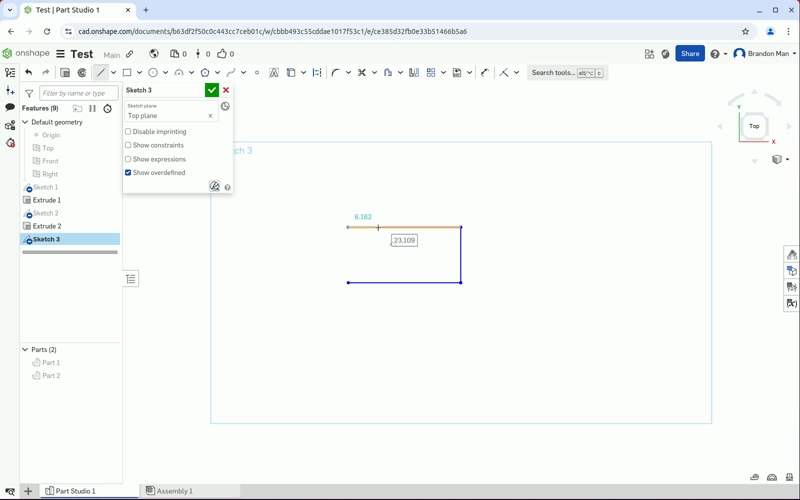
key_down(shift)
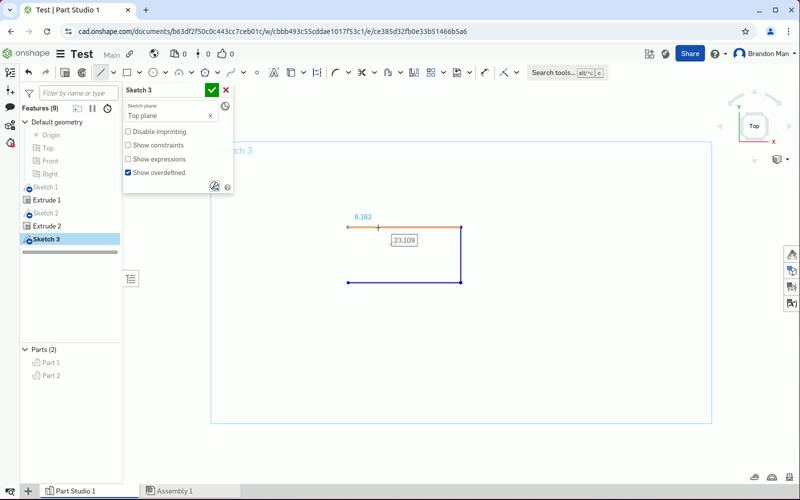
mouse_move(348, 282)
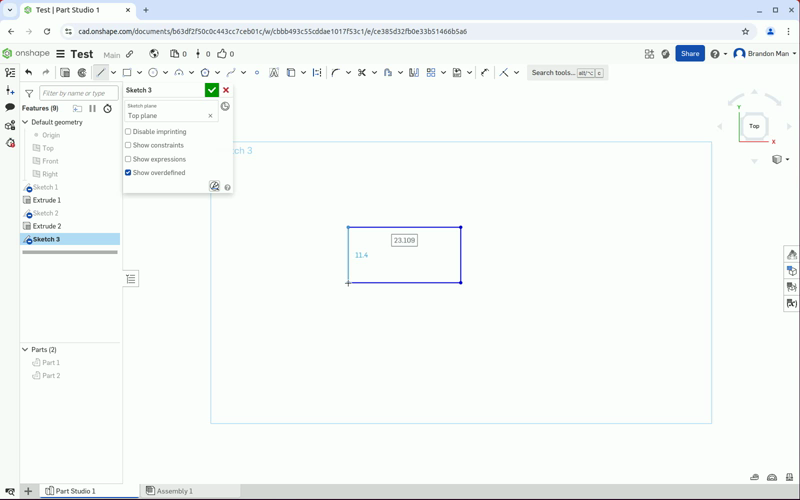
key_up(shift)
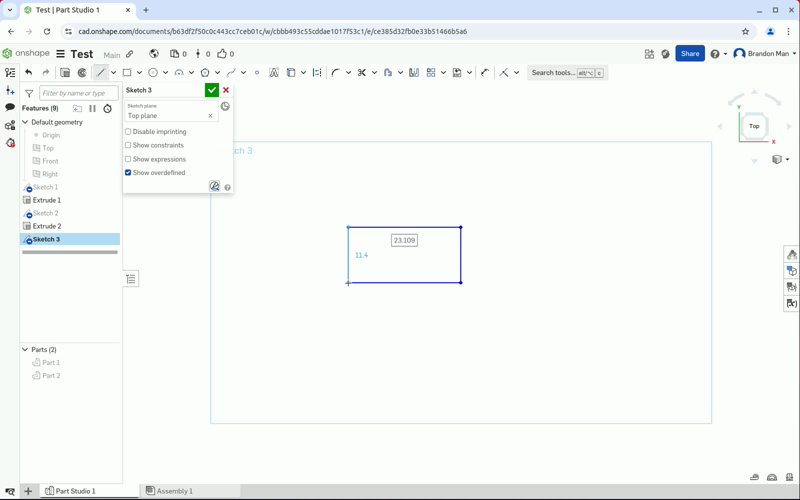
click(348, 282)
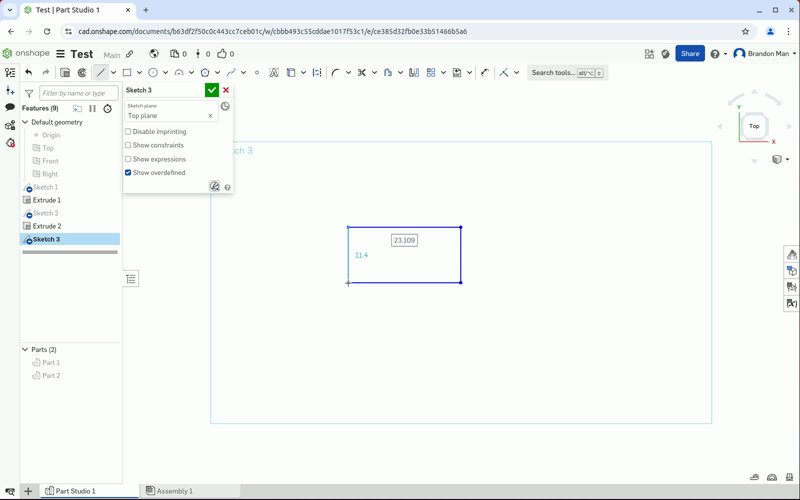
key(esc)
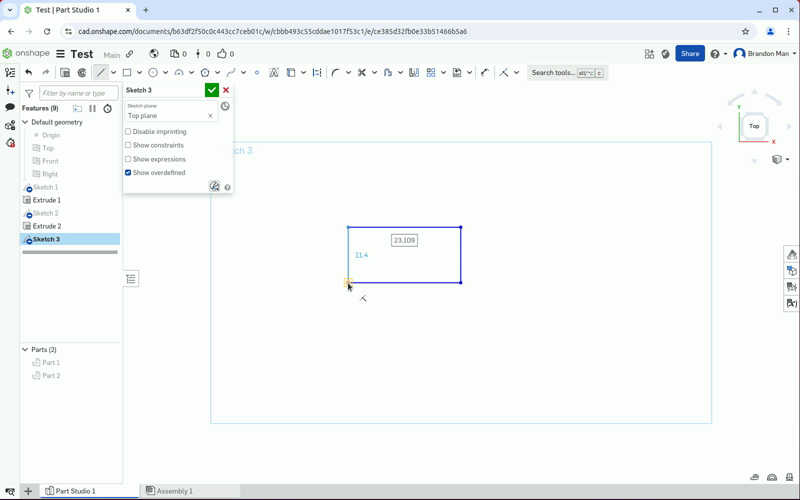
key(l)
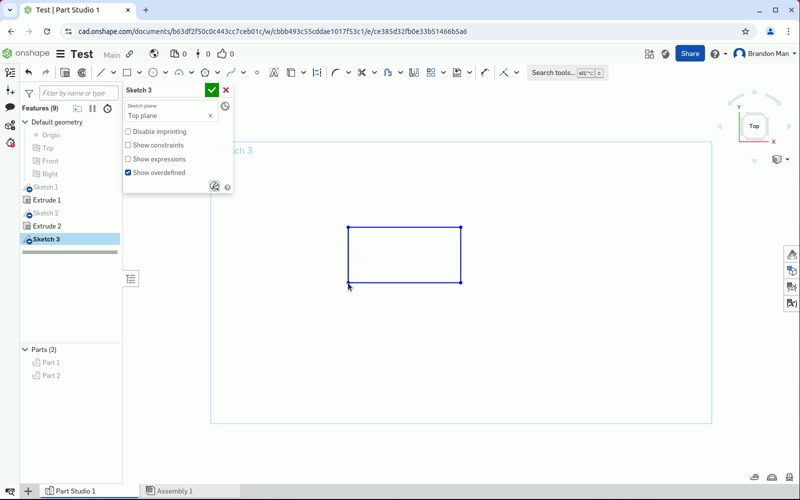
key_down(shift)
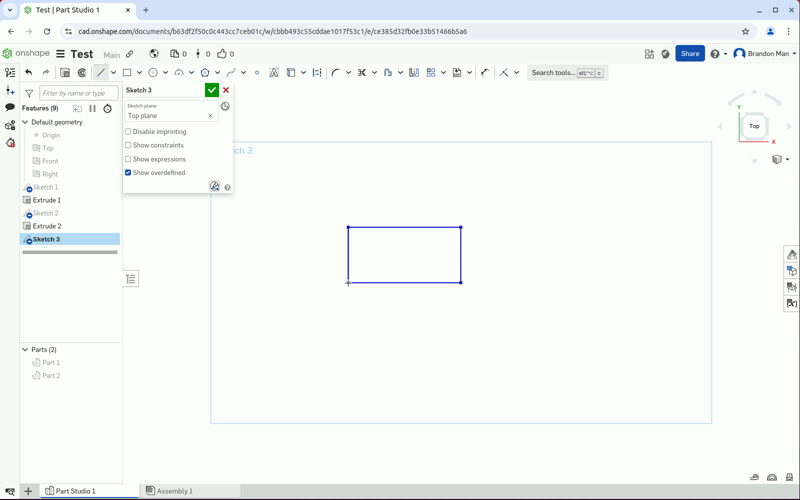
mouse_move(443, 275)
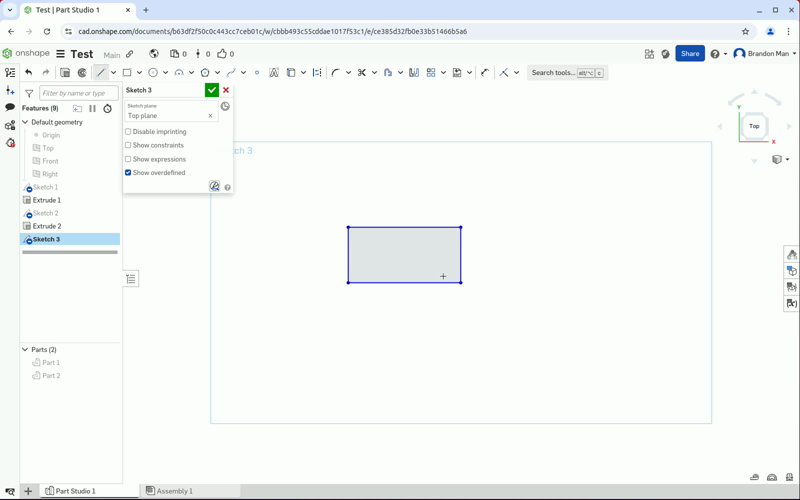
click(443, 275)
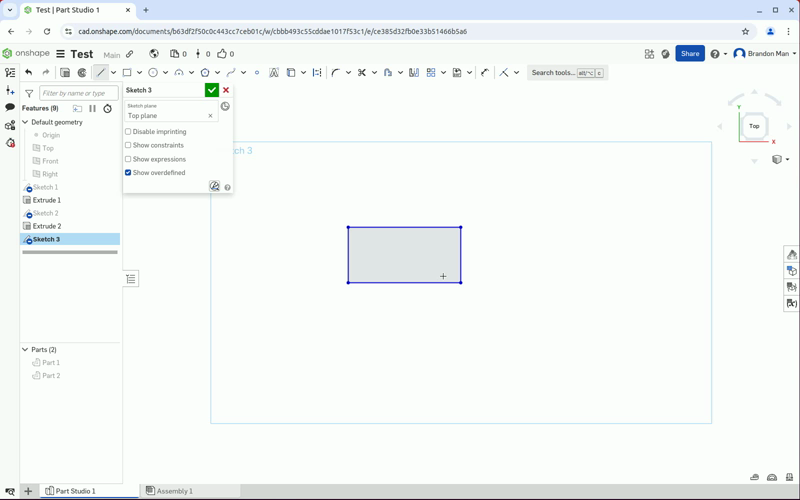
key_up(shift)
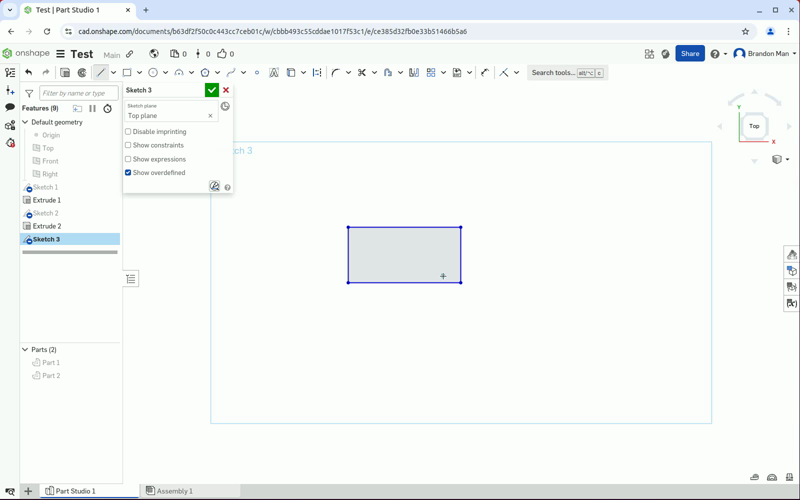
key_down(shift)
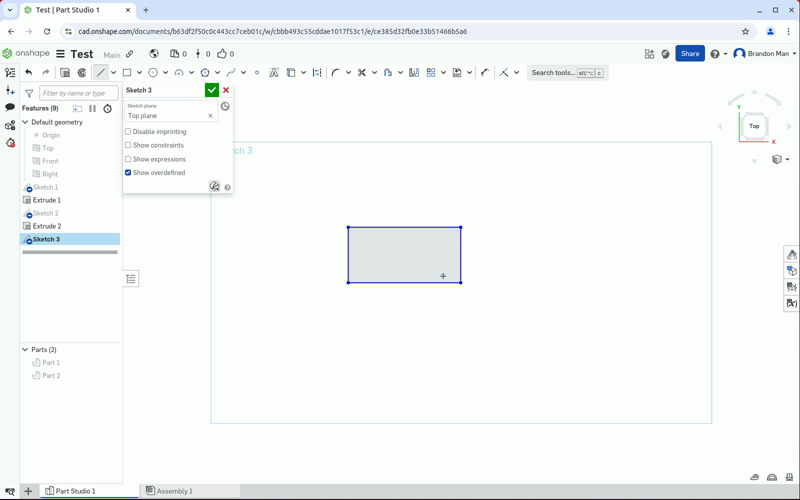
mouse_move(473, 275)
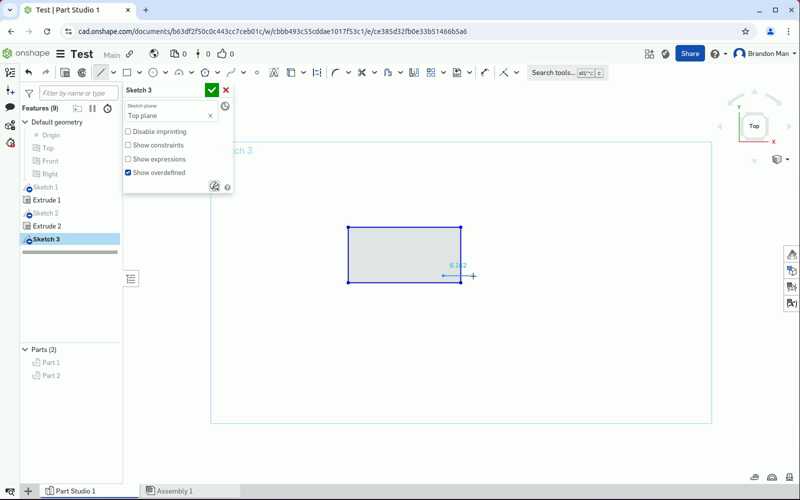
mouse_move(448, 275)
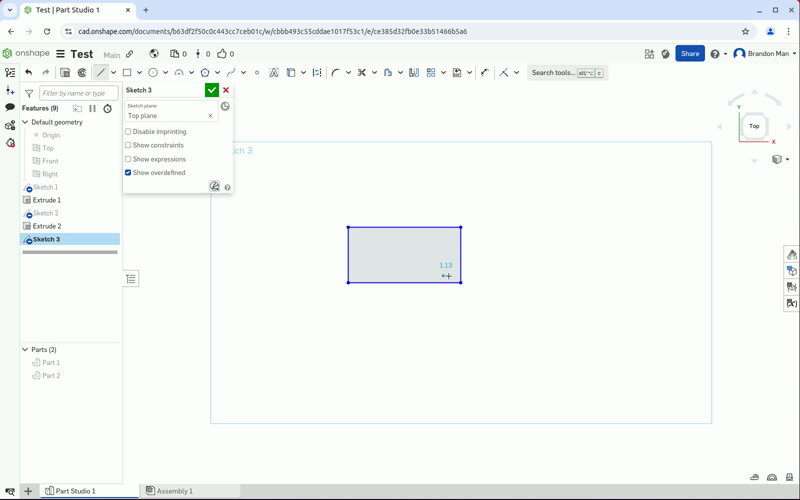
scroll(6)
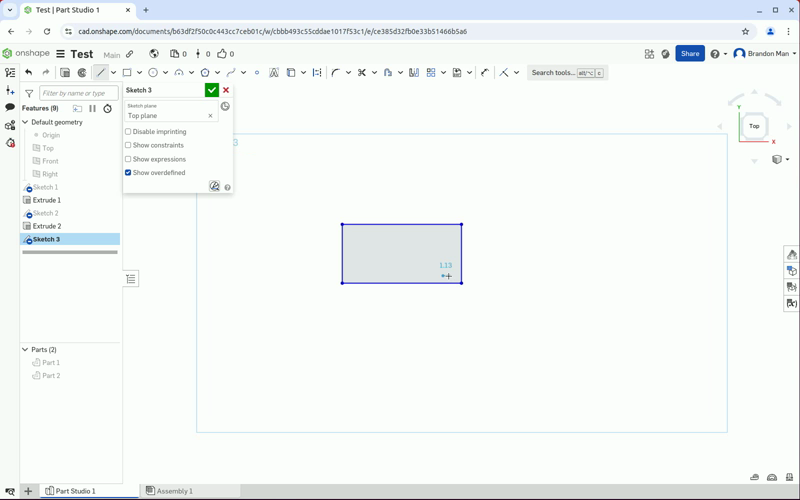
scroll(6)
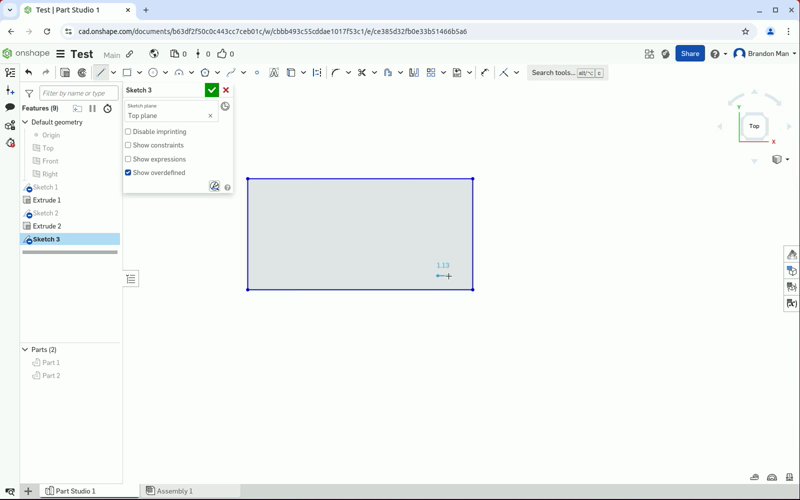
scroll(6)
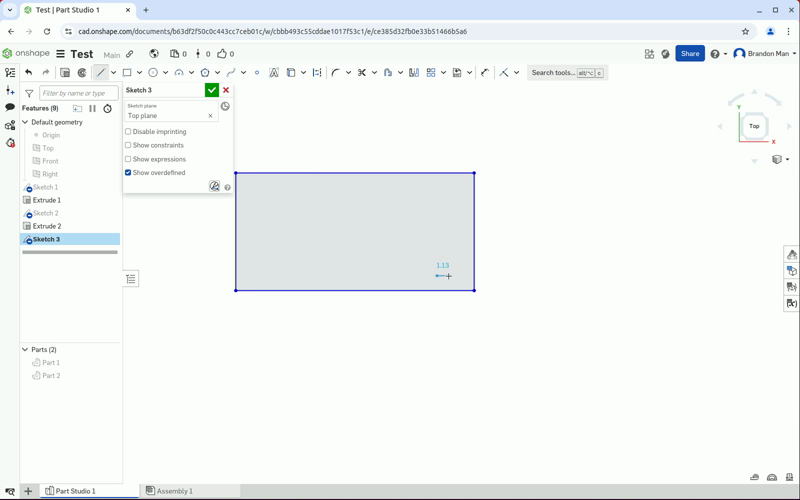
scroll(6)
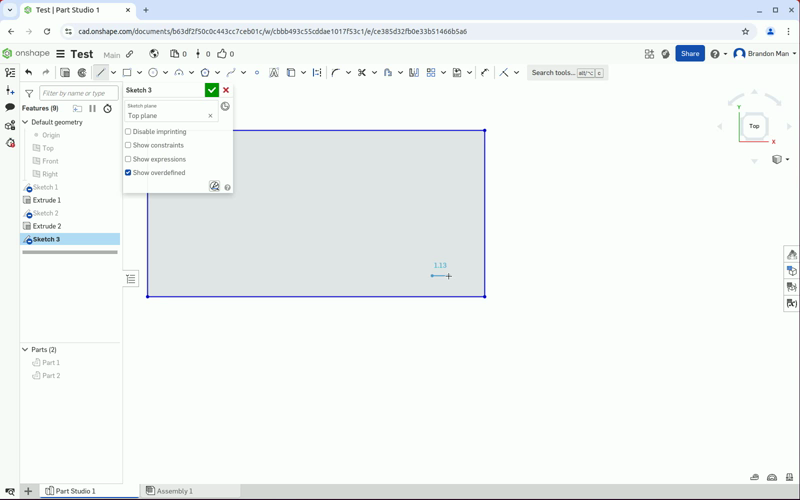
scroll(6)
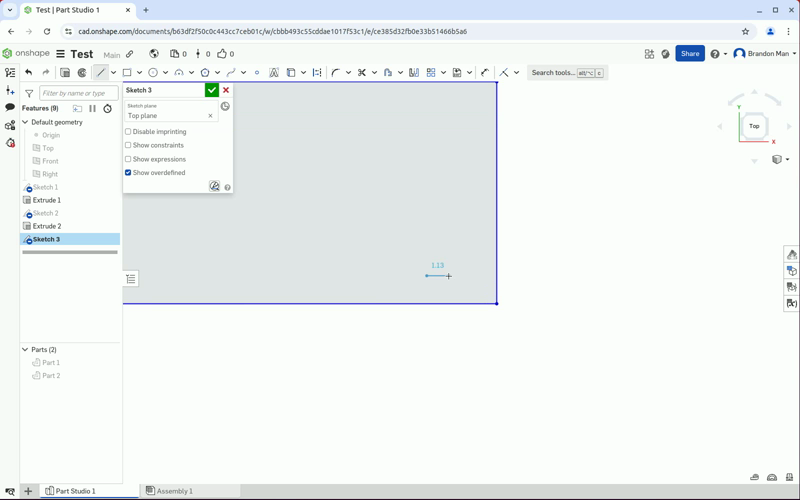
scroll(6)
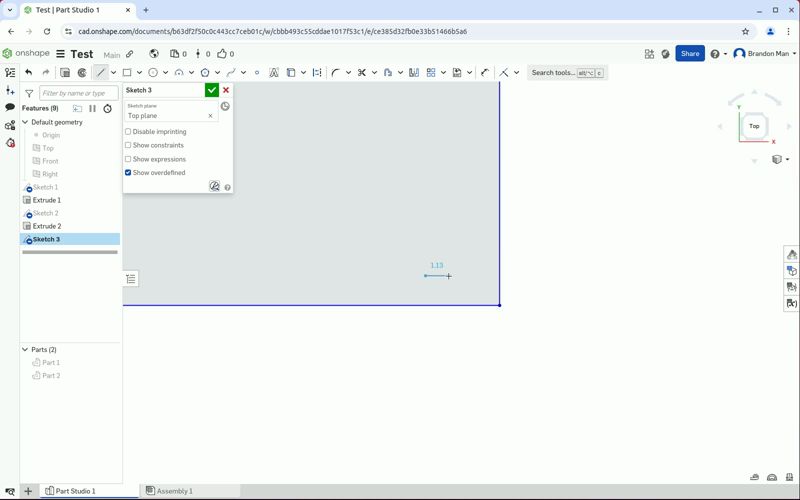
scroll(6)
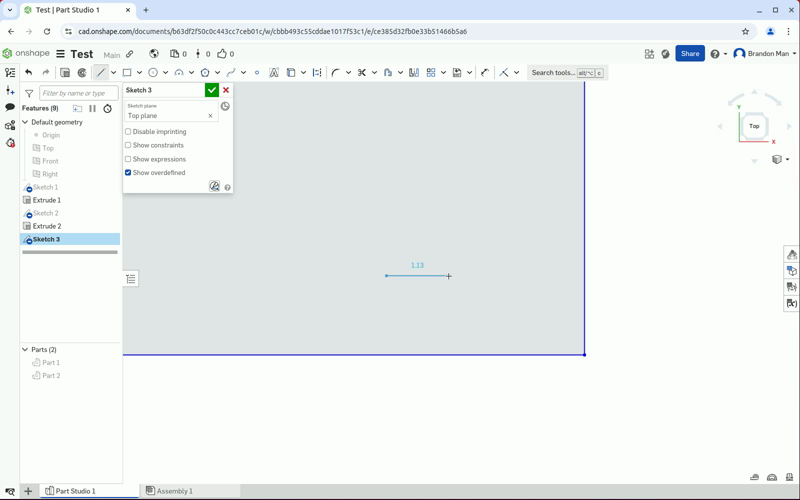
click(448, 275)
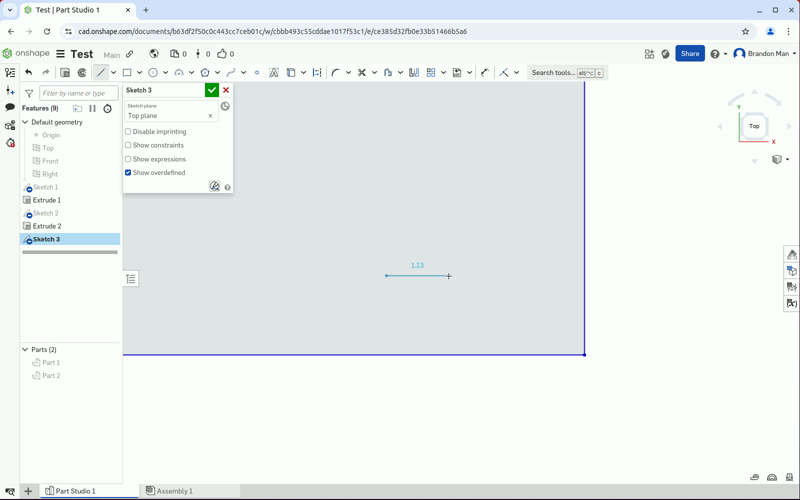
scroll(-6)
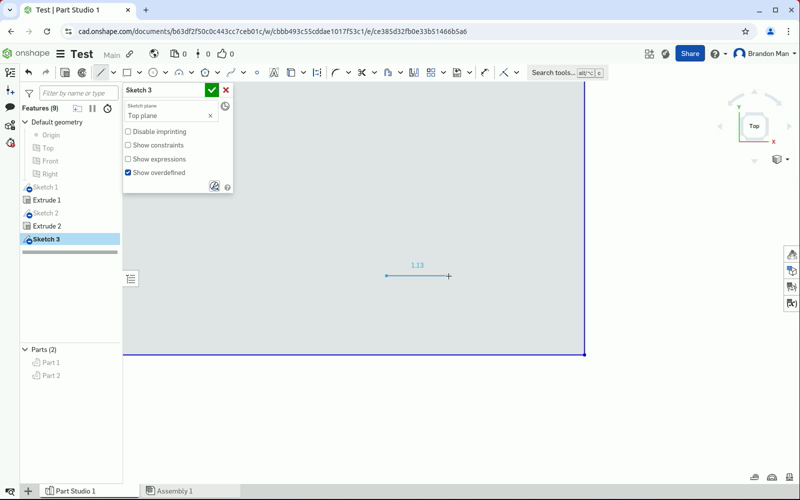
scroll(-6)
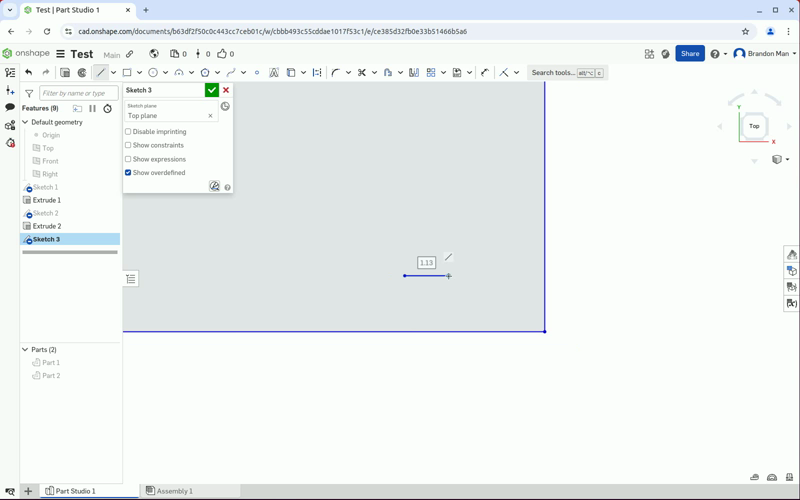
scroll(-6)
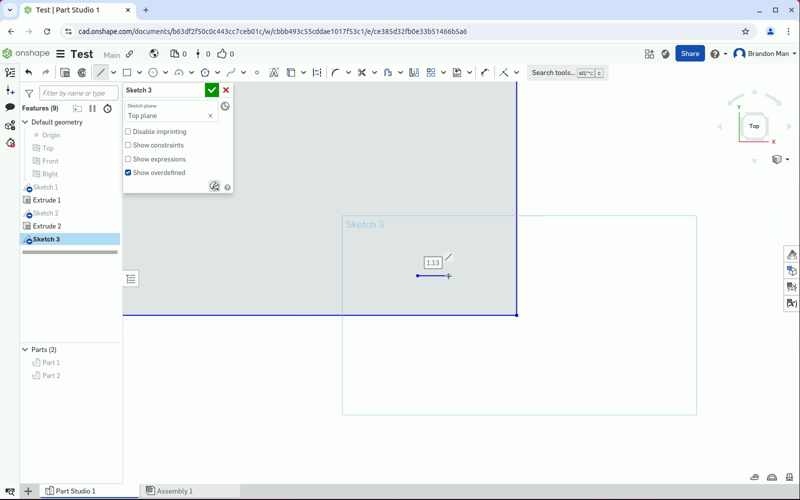
scroll(-6)
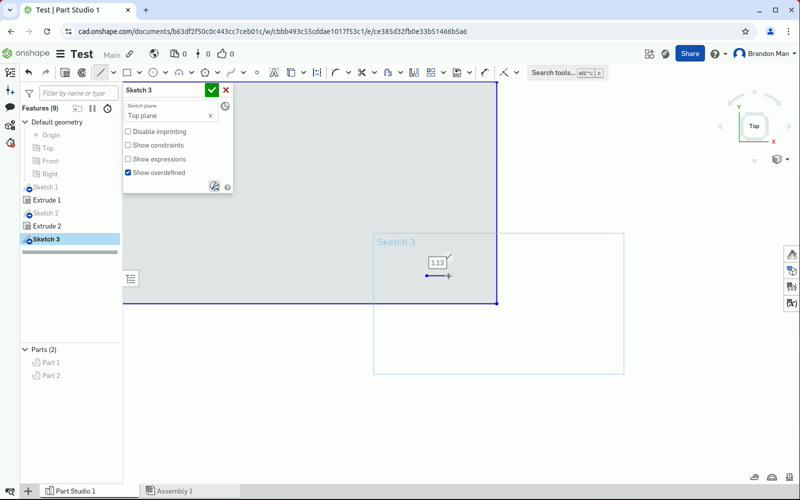
scroll(-6)
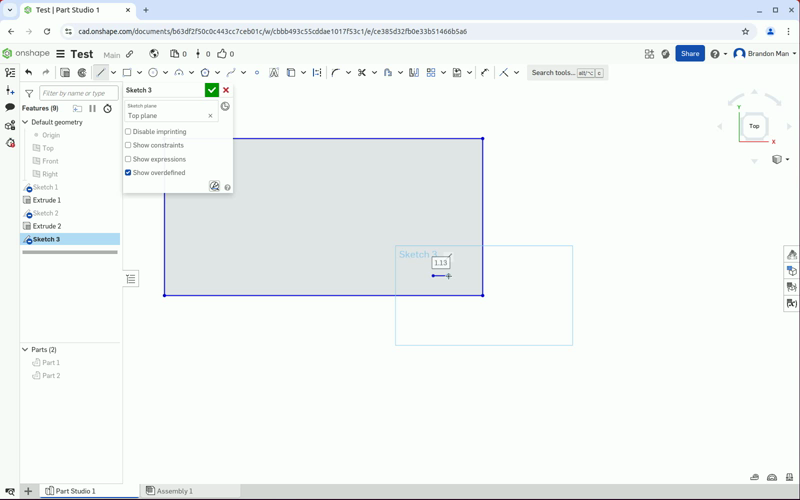
scroll(-6)
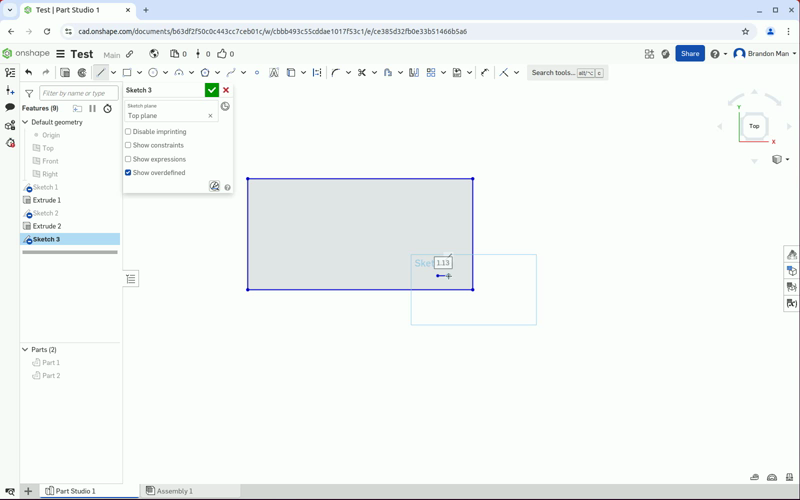
scroll(-6)
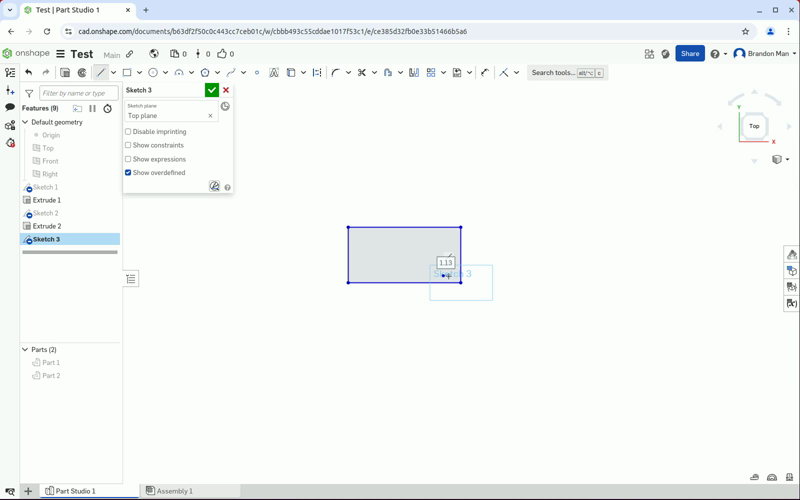
key_up(shift)
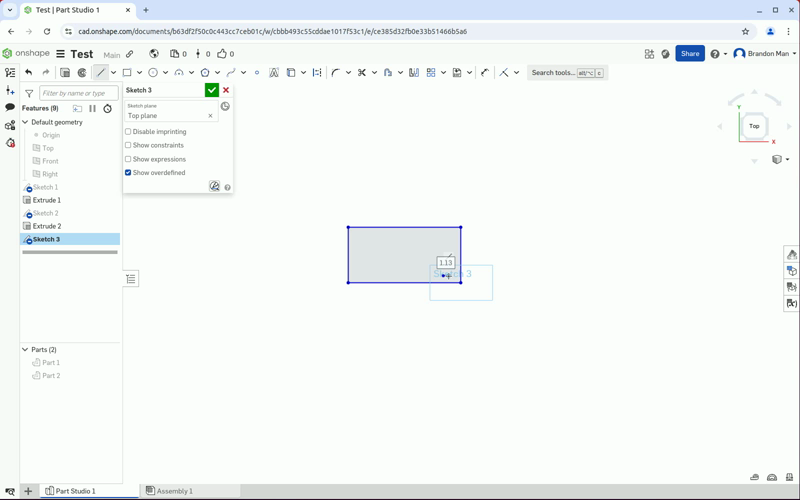
key_down(shift)
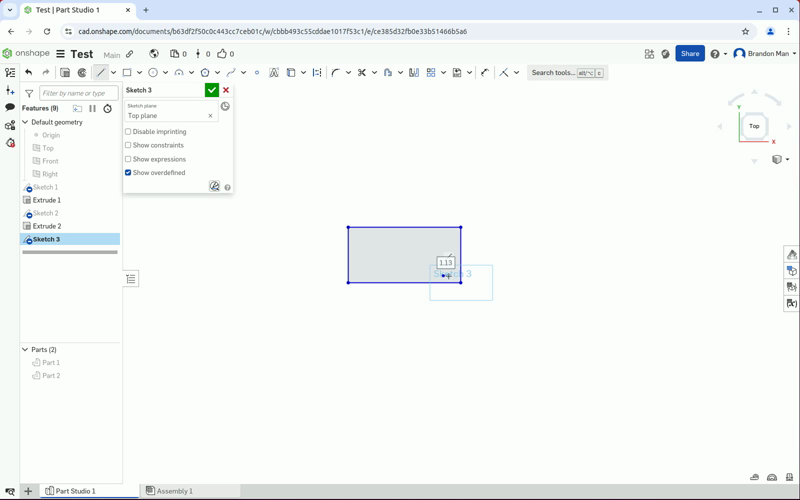
mouse_move(478, 275)
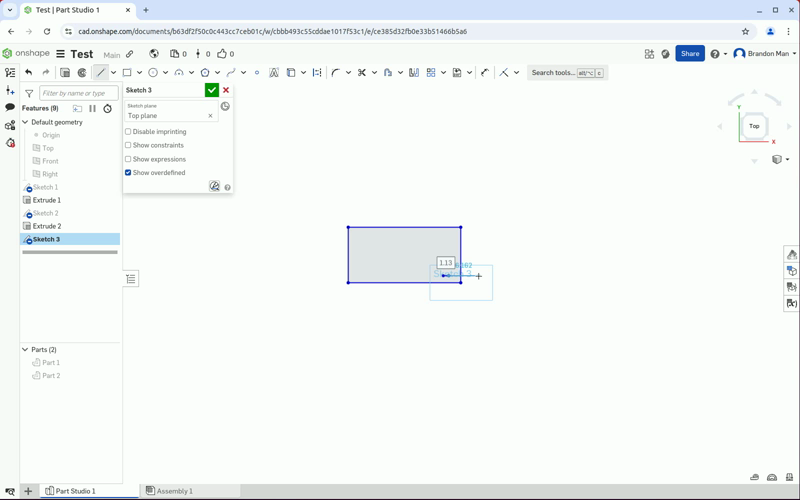
mouse_move(448, 272)
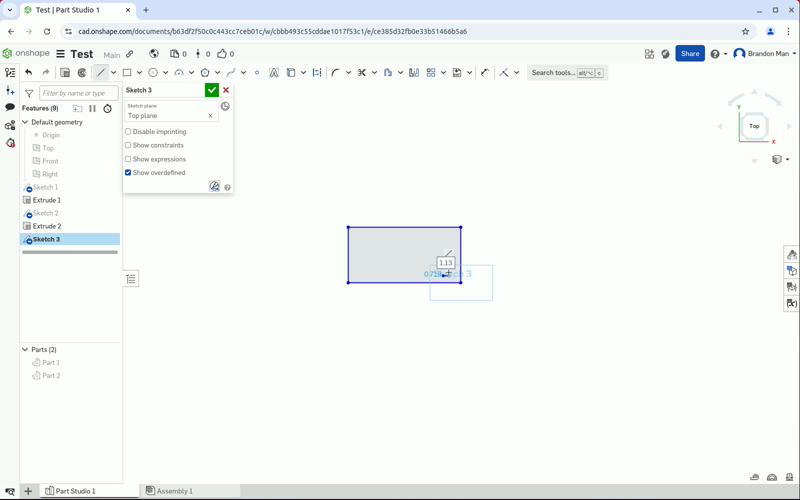
scroll(6)
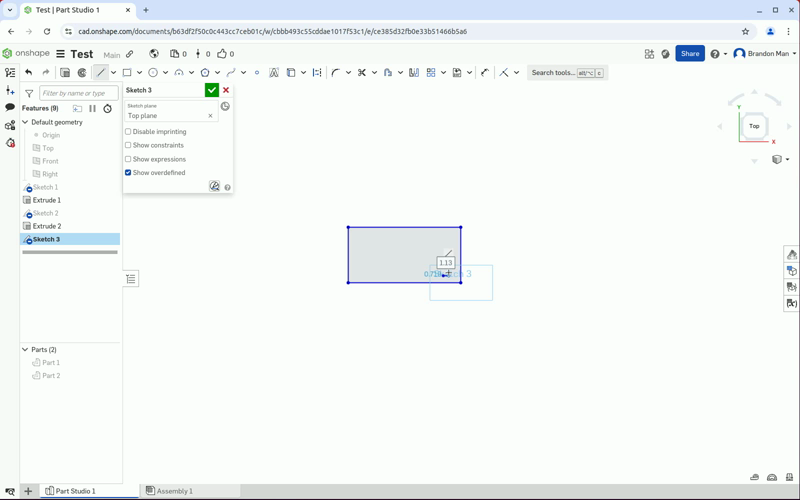
scroll(6)
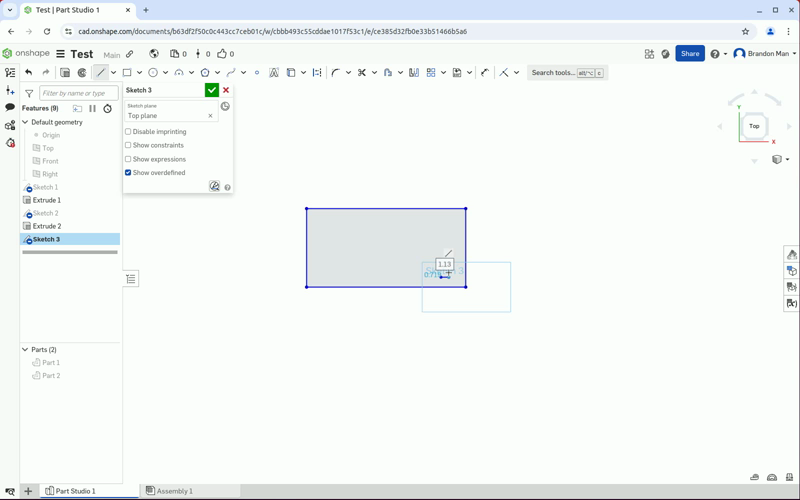
scroll(6)
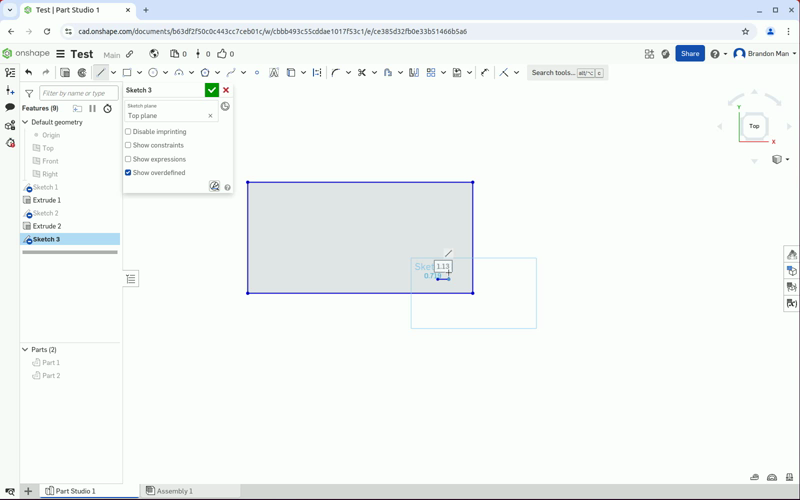
scroll(6)
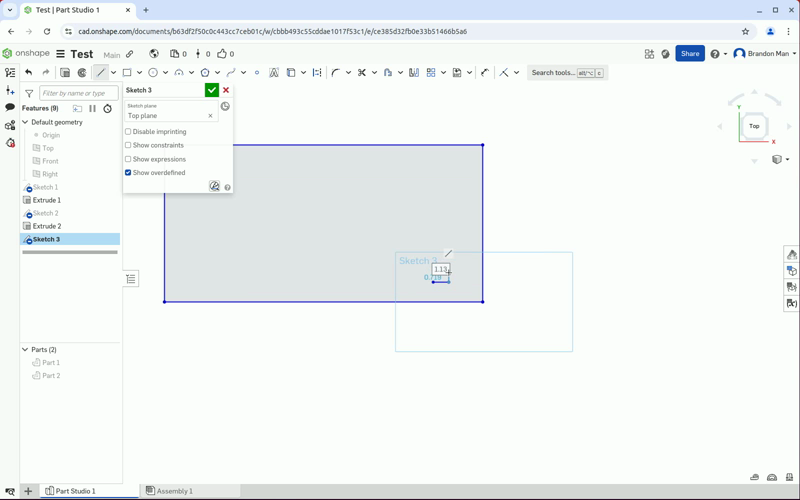
scroll(6)
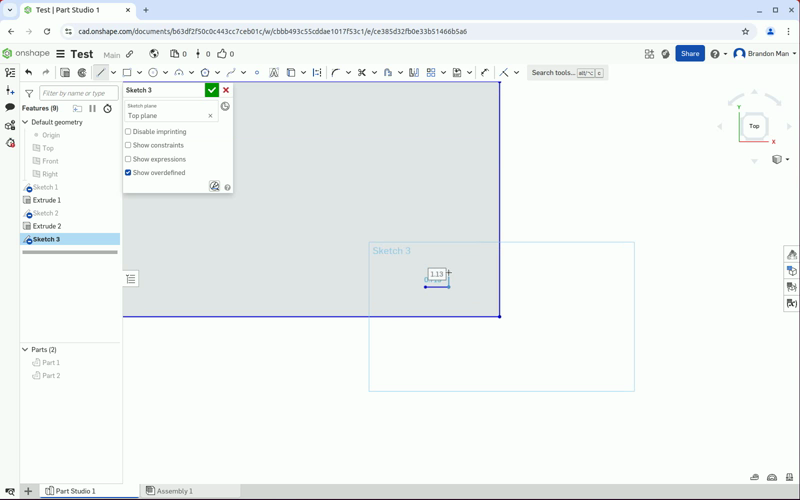
scroll(6)
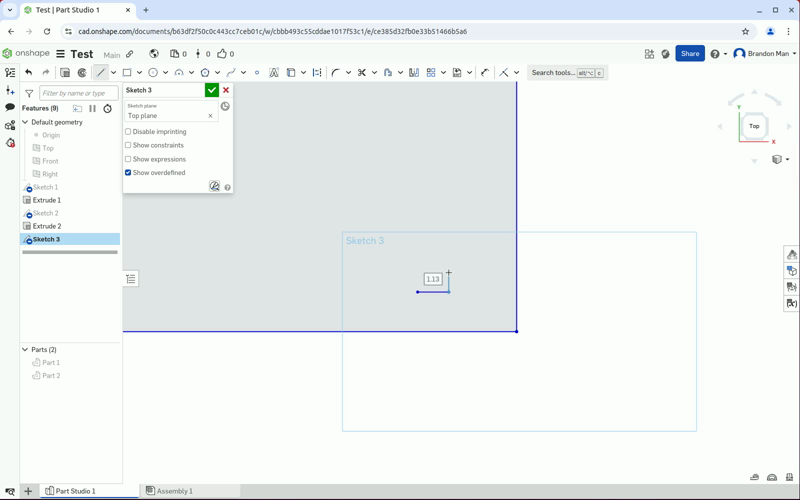
scroll(6)
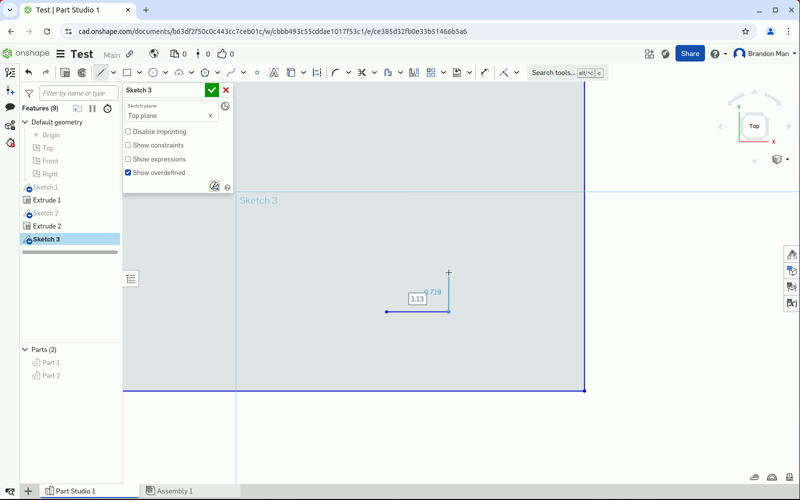
click(448, 272)
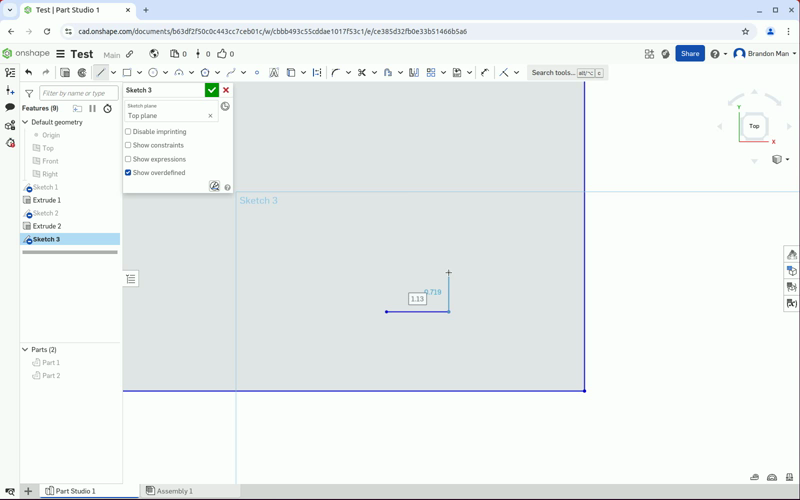
scroll(-6)
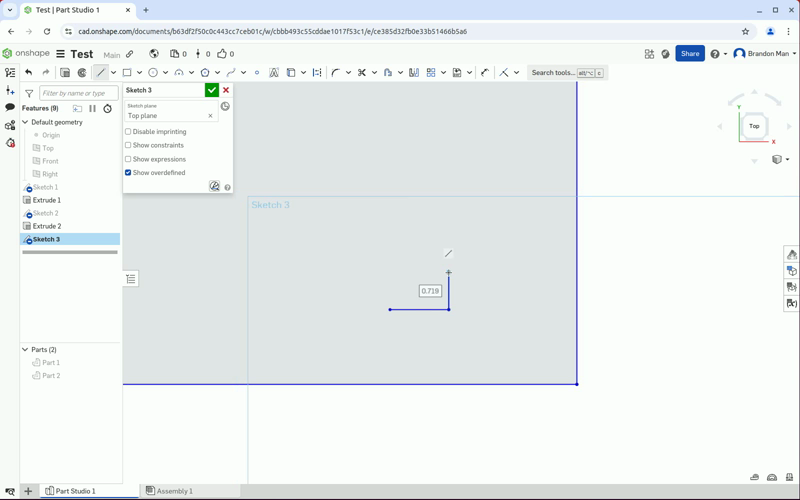
scroll(-6)
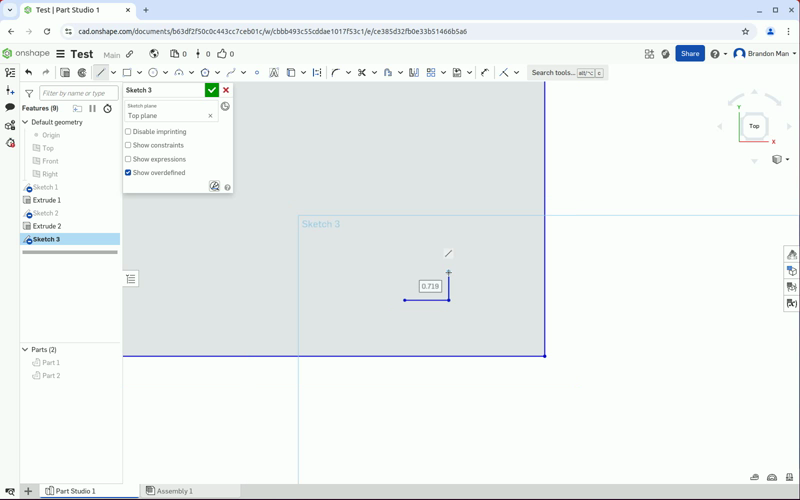
scroll(-6)
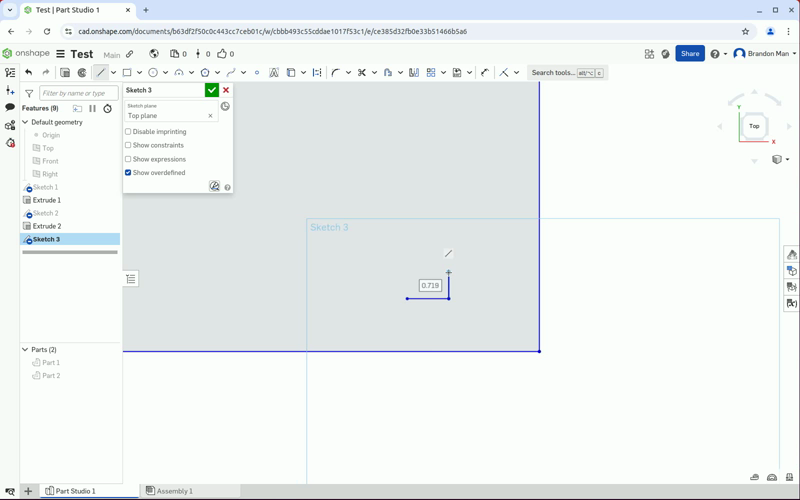
scroll(-6)
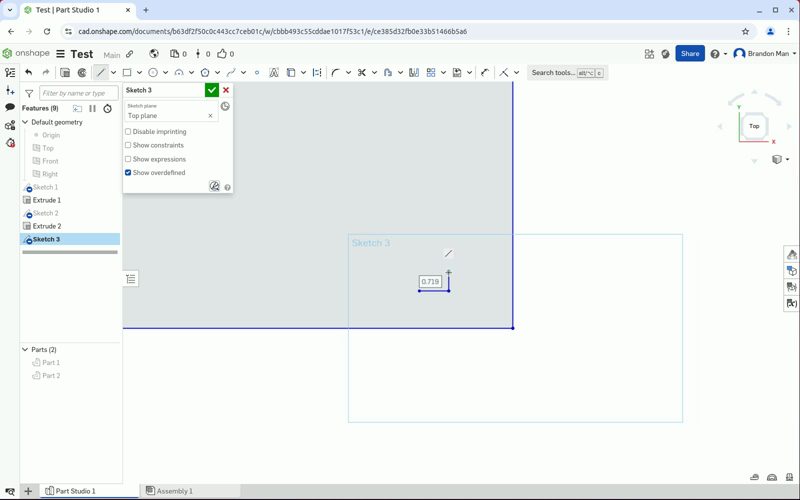
scroll(-6)
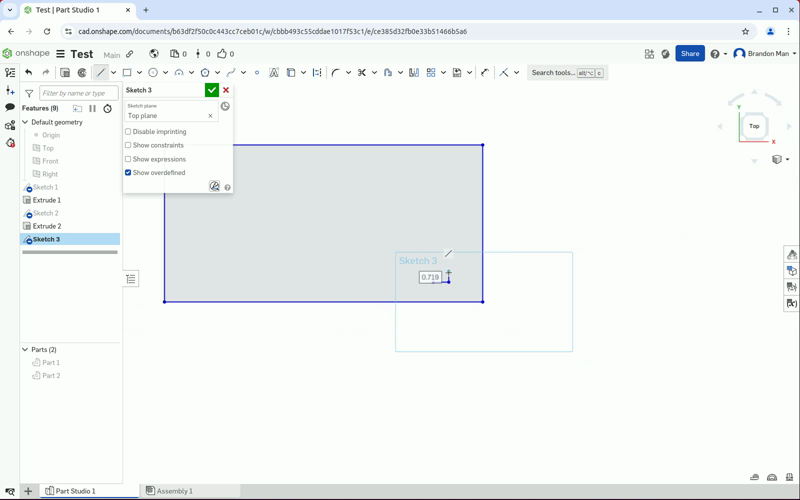
scroll(-6)
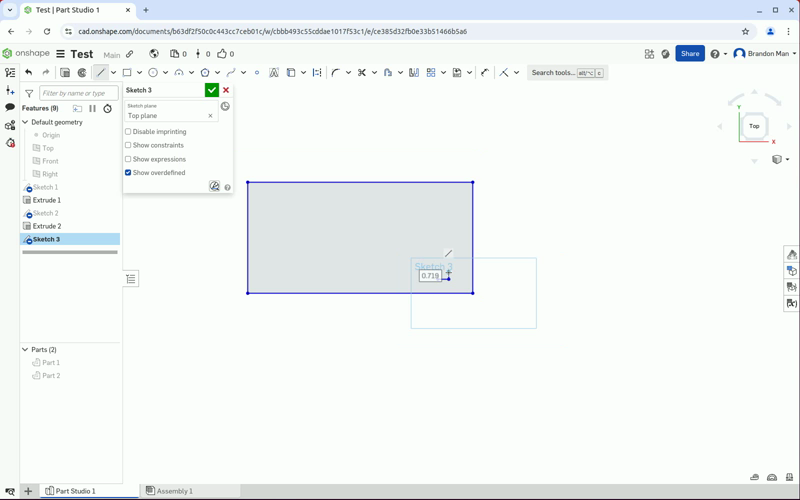
scroll(-6)
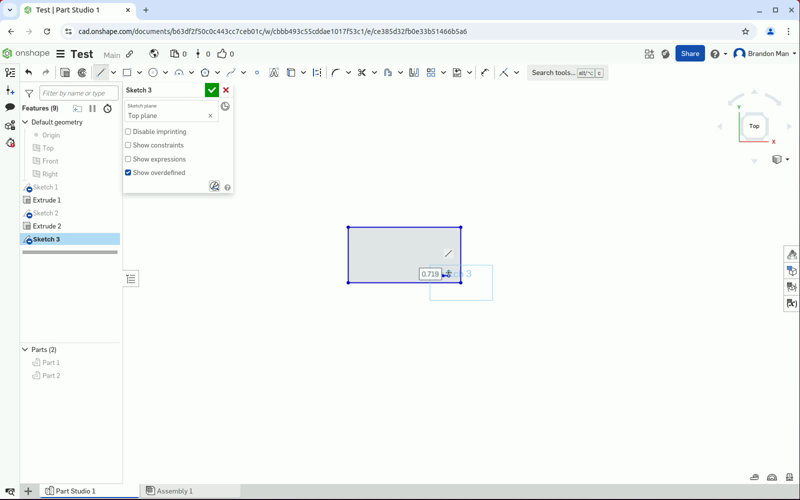
key_up(shift)
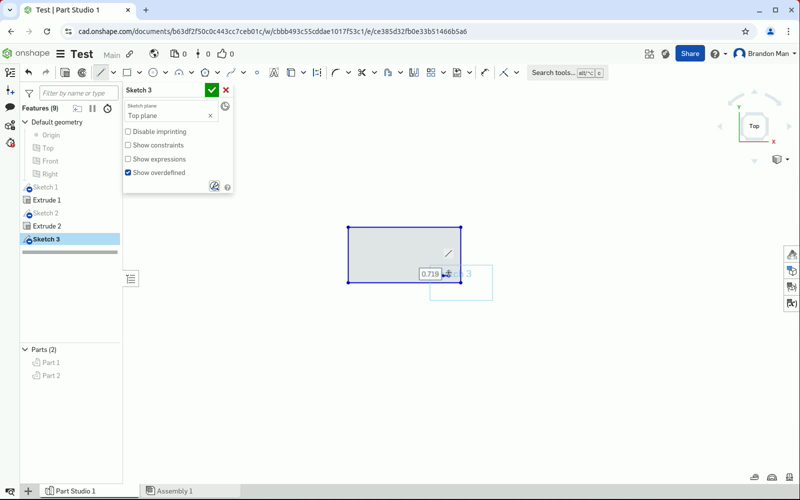
key_down(shift)
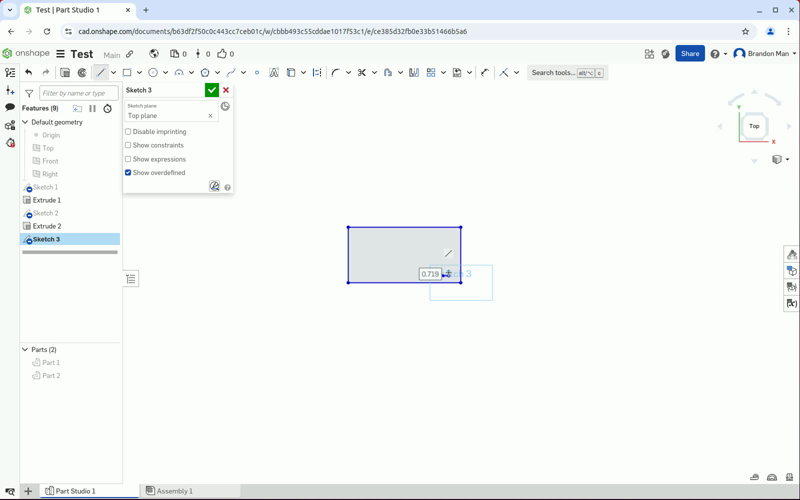
mouse_move(478, 272)
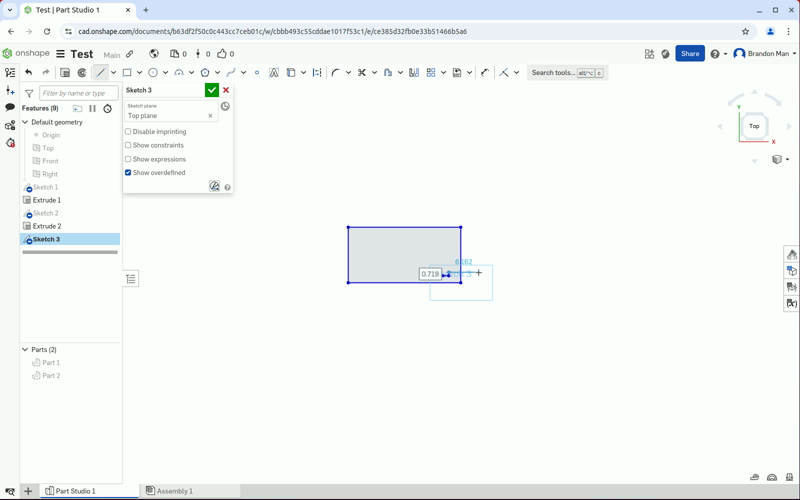
mouse_move(443, 272)
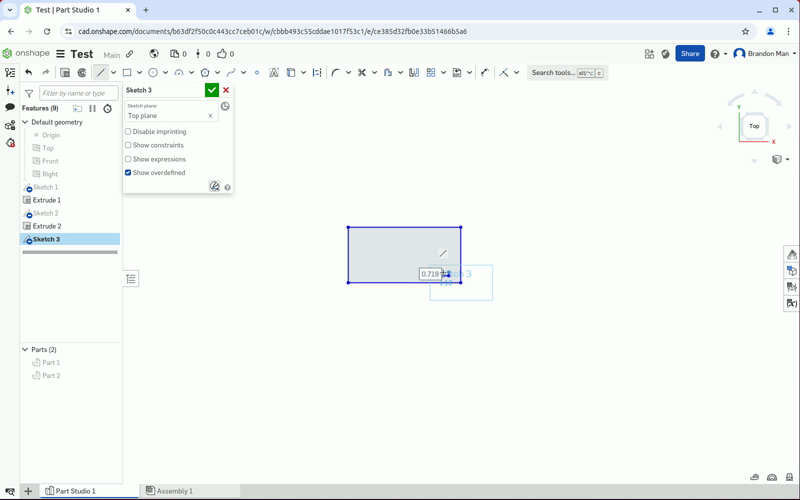
scroll(6)
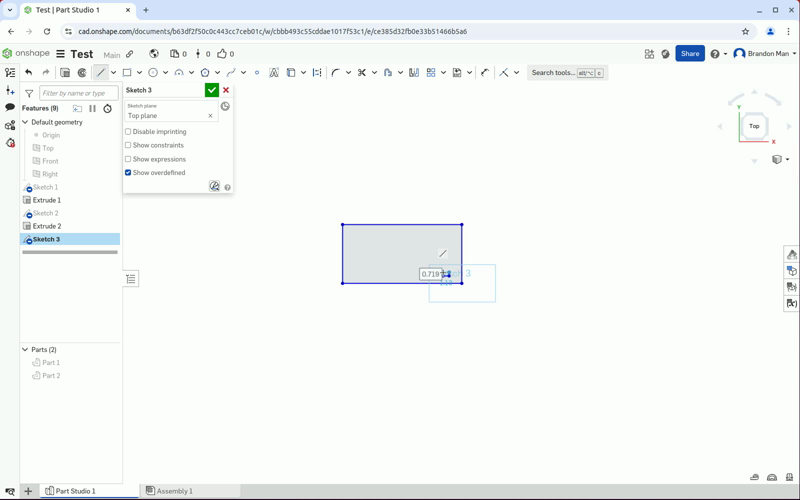
scroll(6)
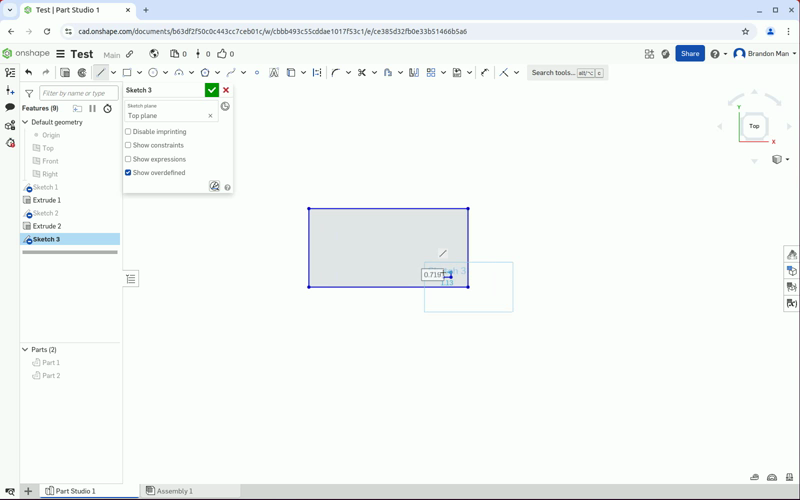
scroll(6)
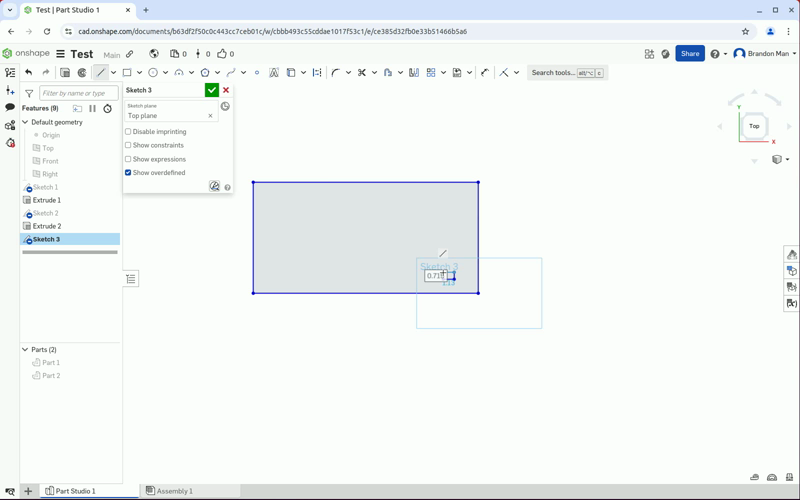
scroll(6)
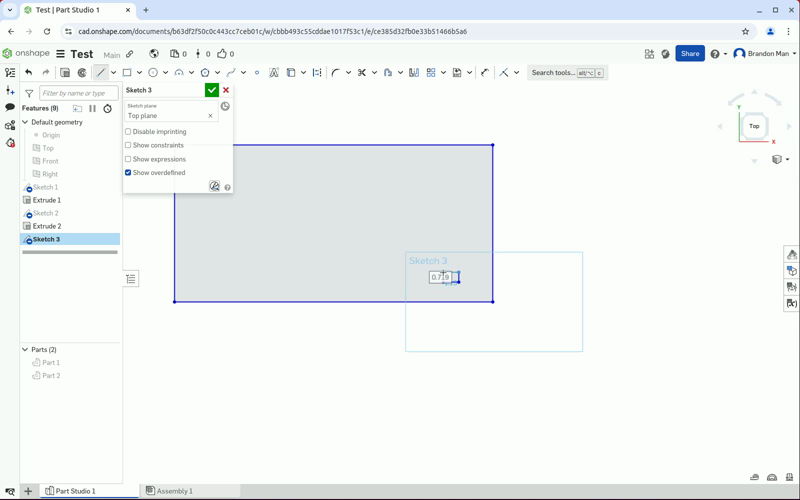
scroll(6)
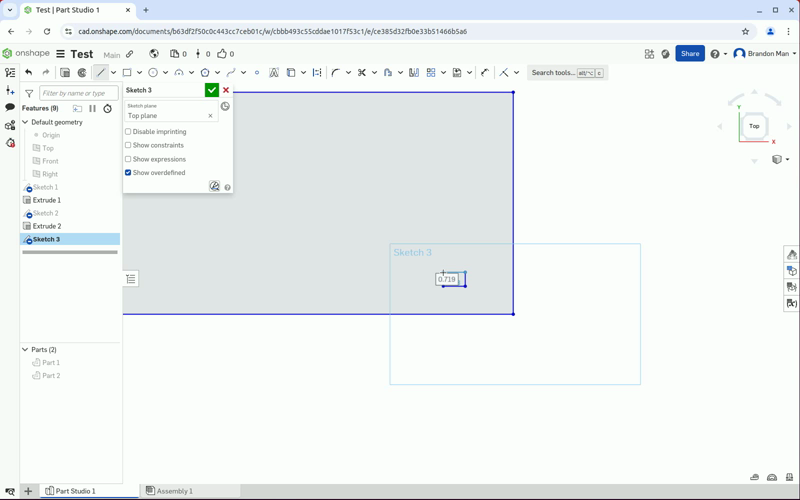
scroll(6)
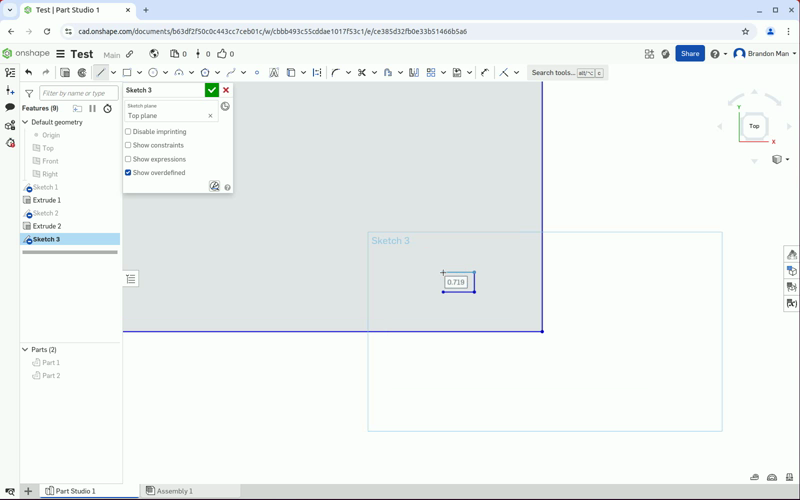
scroll(6)
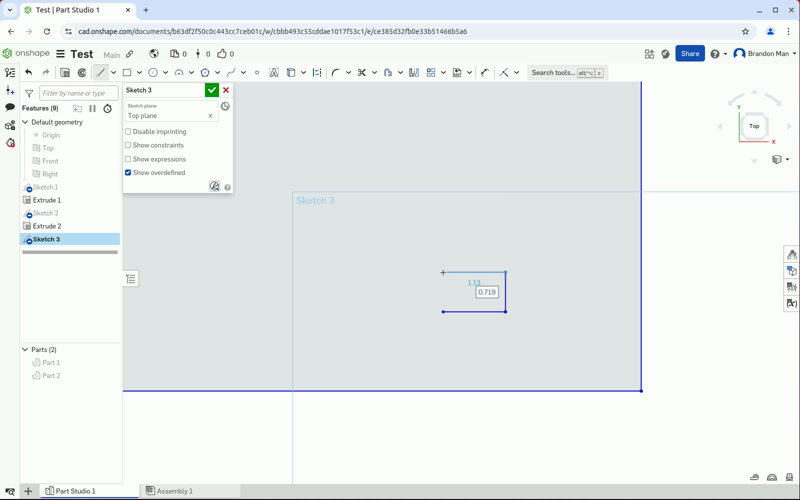
click(443, 272)
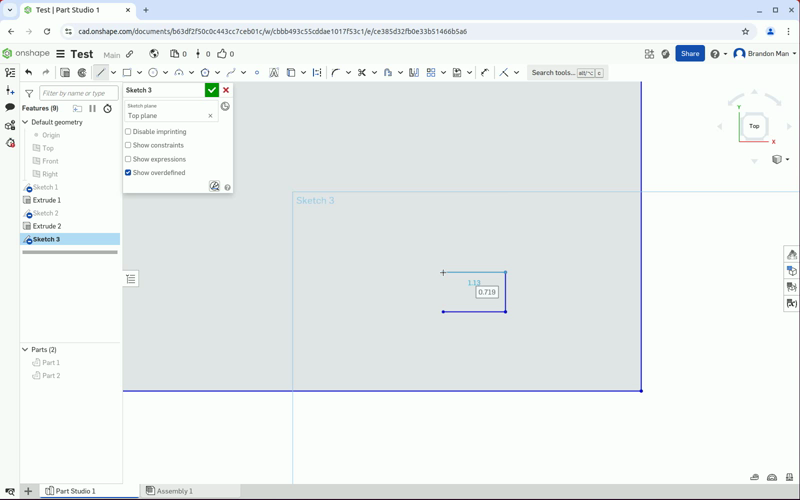
scroll(-6)
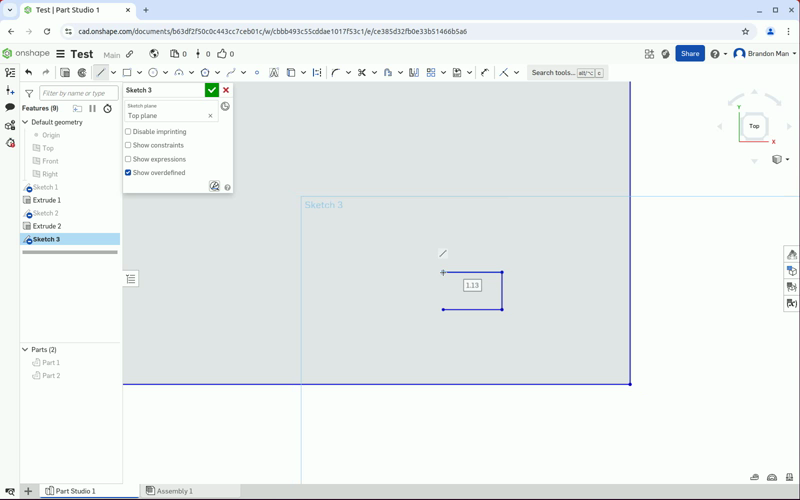
scroll(-6)
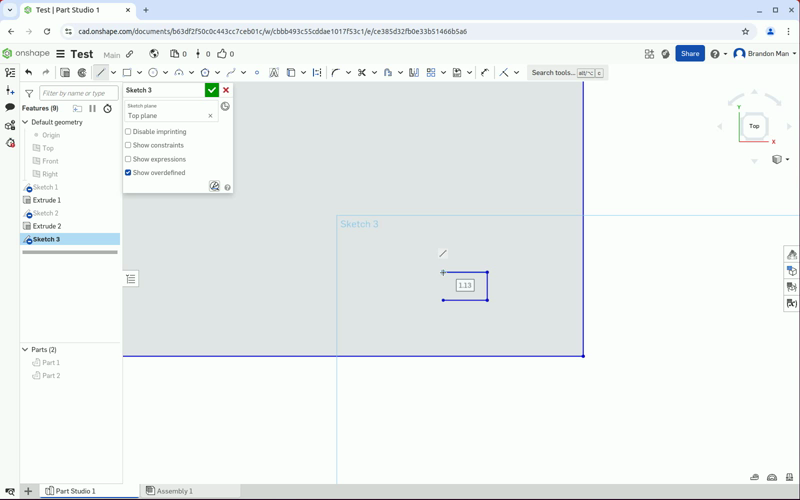
scroll(-6)
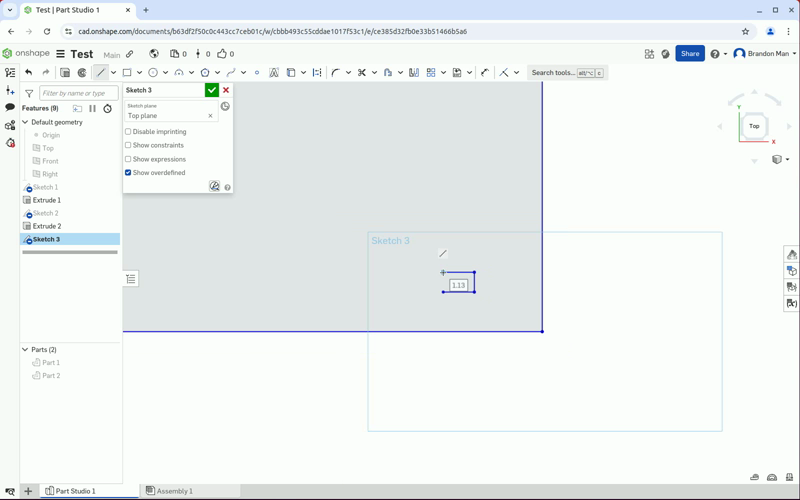
scroll(-6)
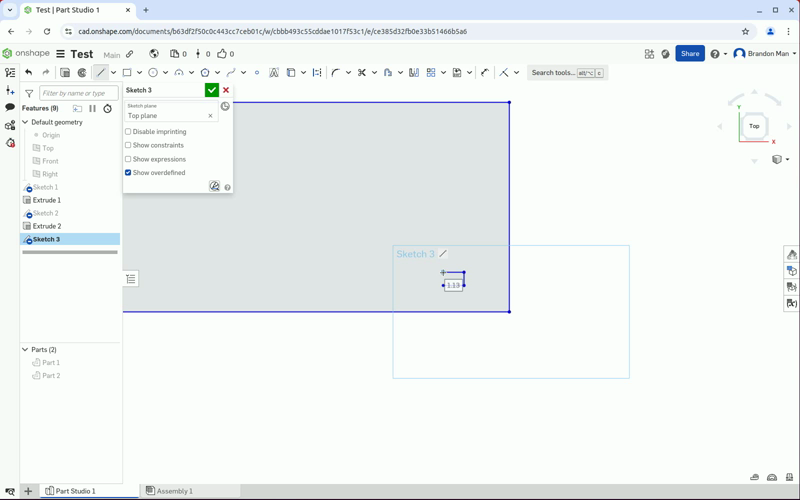
scroll(-6)
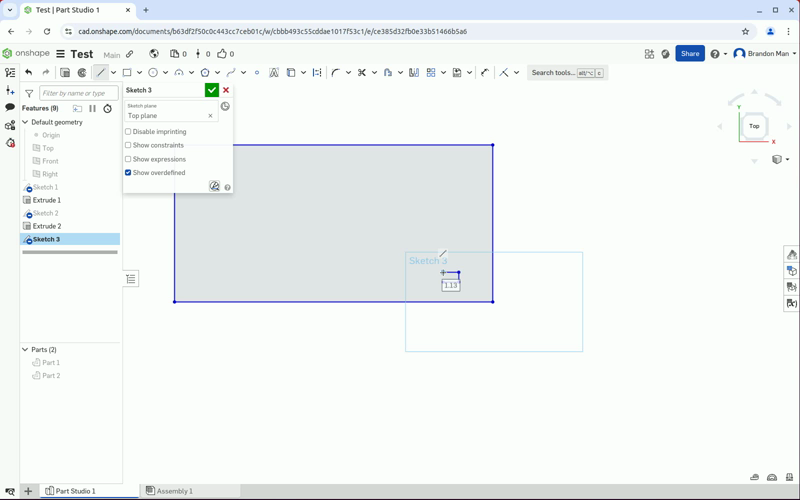
scroll(-6)
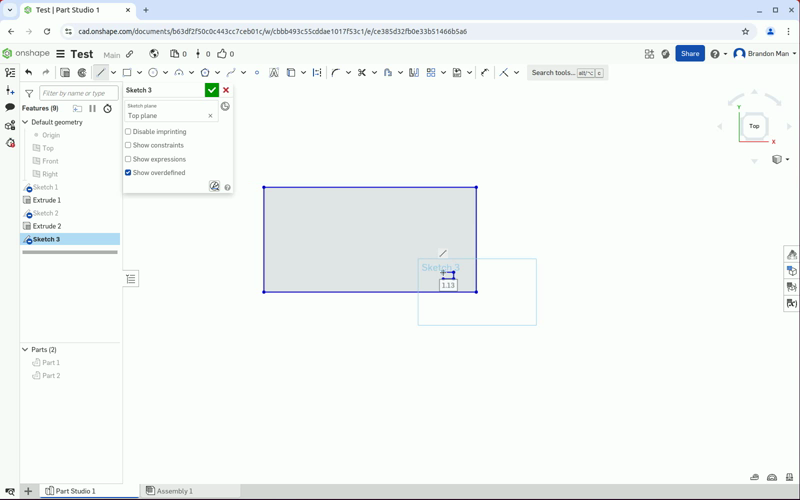
scroll(-6)
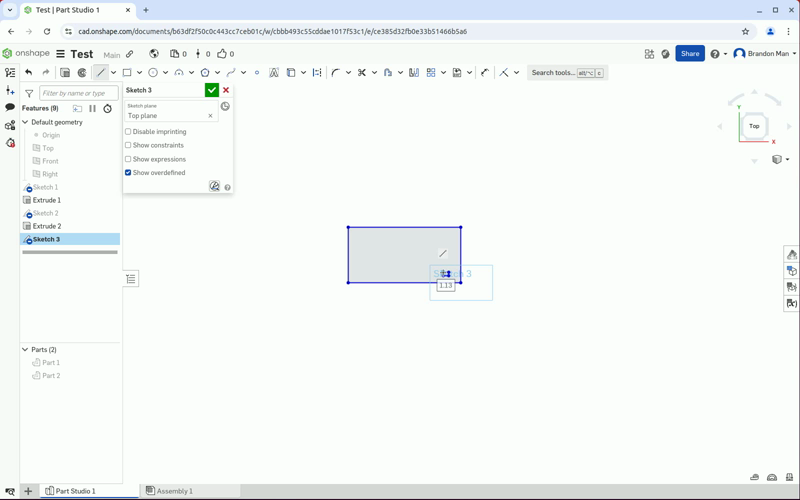
key_up(shift)
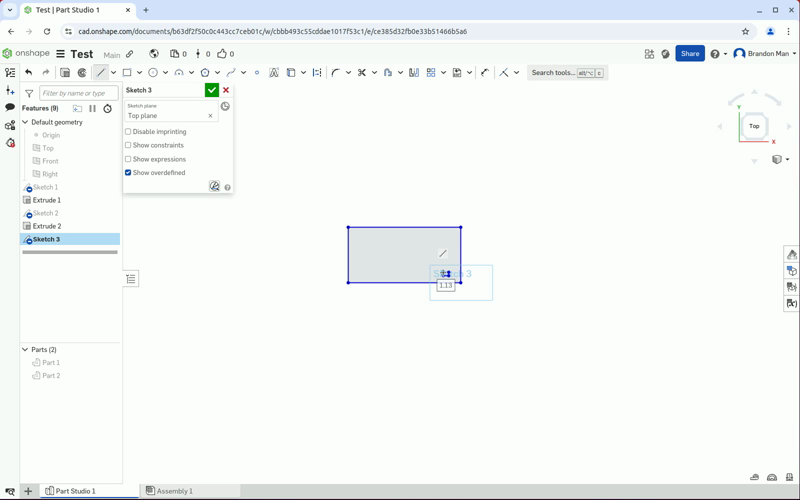
mouse_move(473, 272)
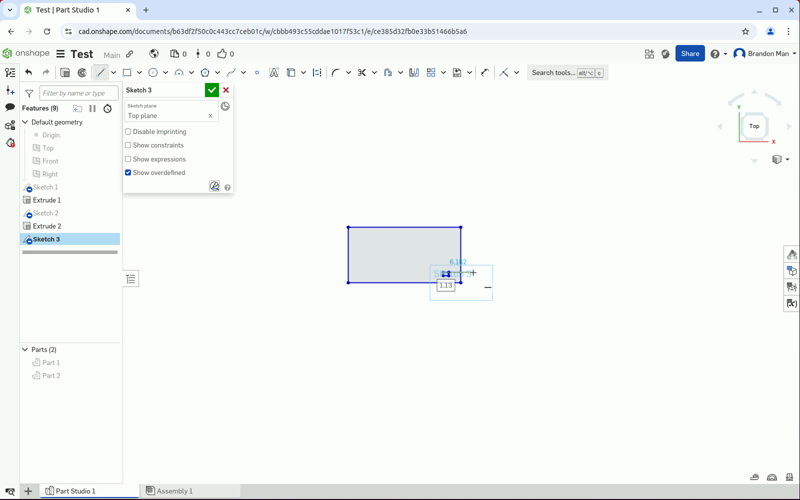
key_down(shift)
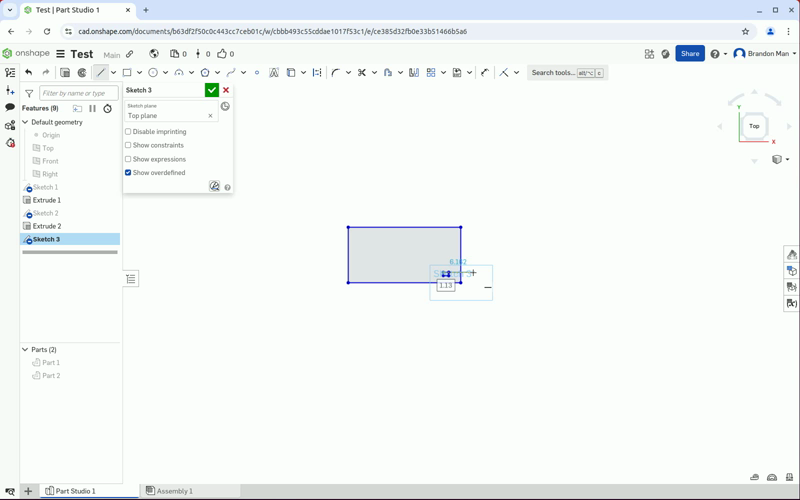
mouse_move(443, 275)
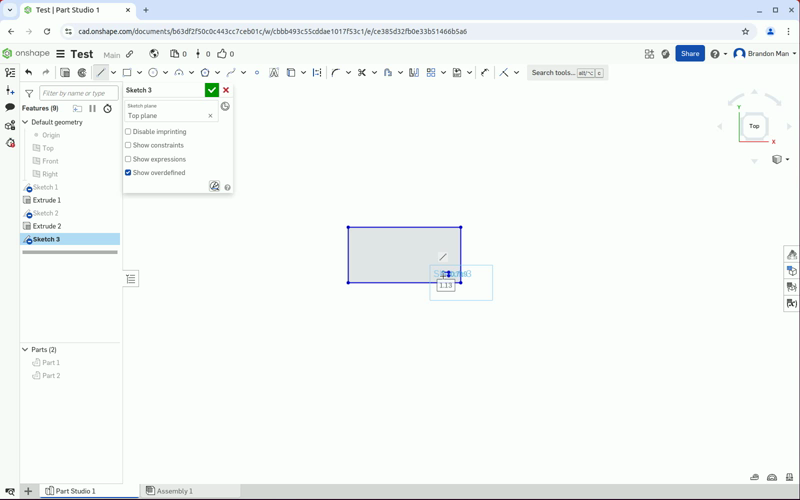
scroll(6)
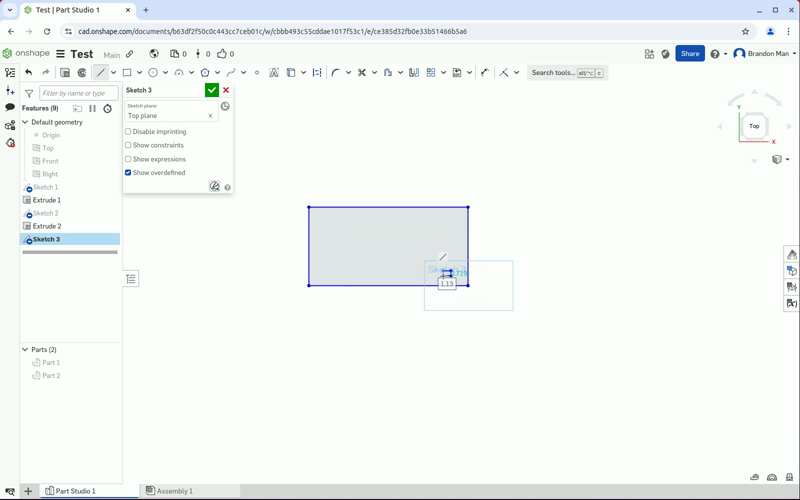
scroll(6)
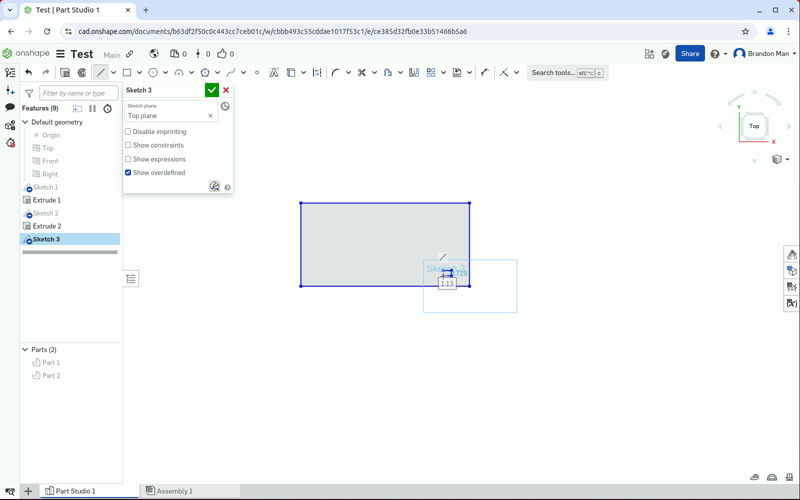
scroll(6)
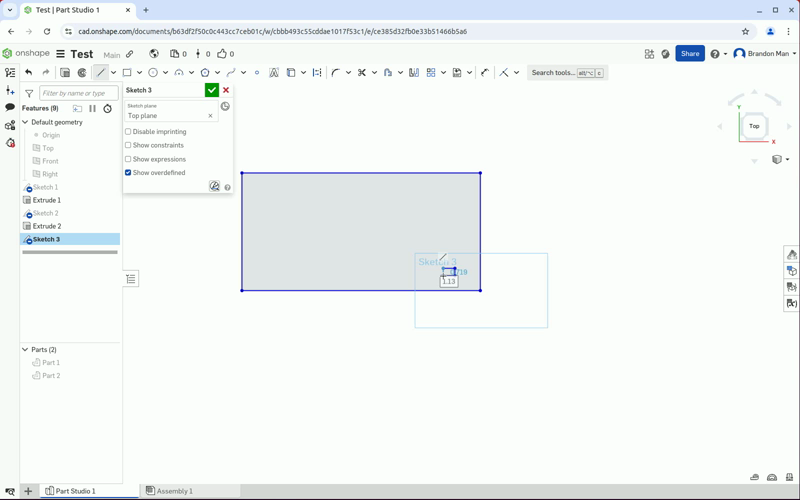
scroll(6)
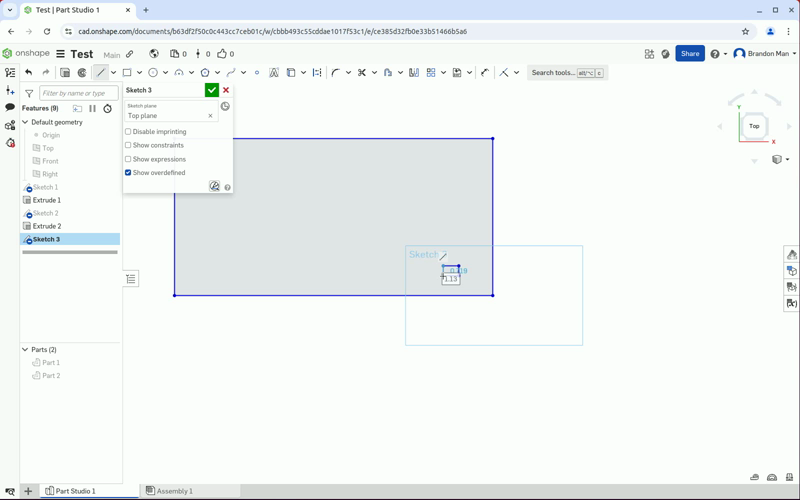
scroll(6)
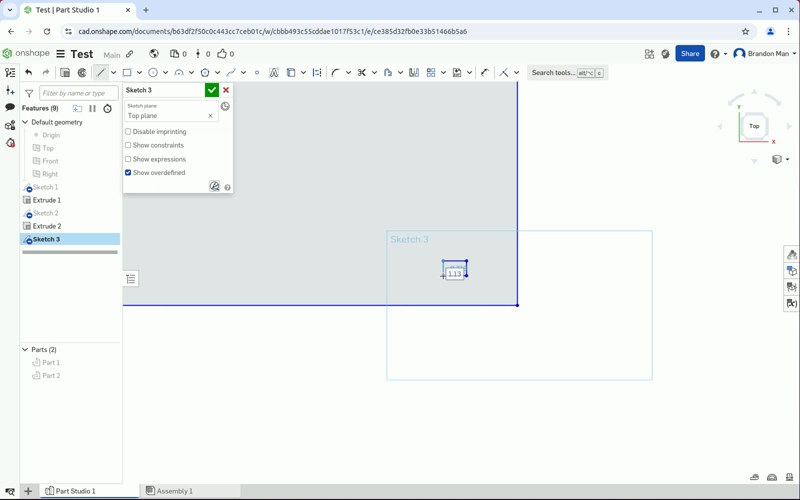
scroll(6)
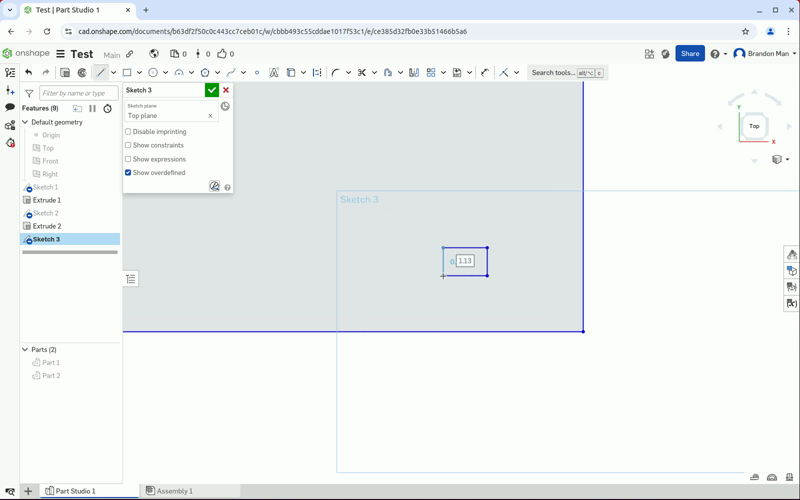
scroll(6)
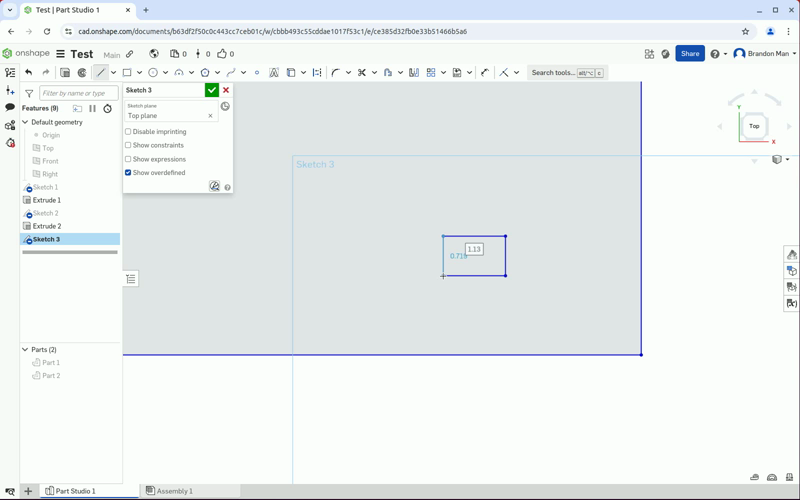
key_up(shift)
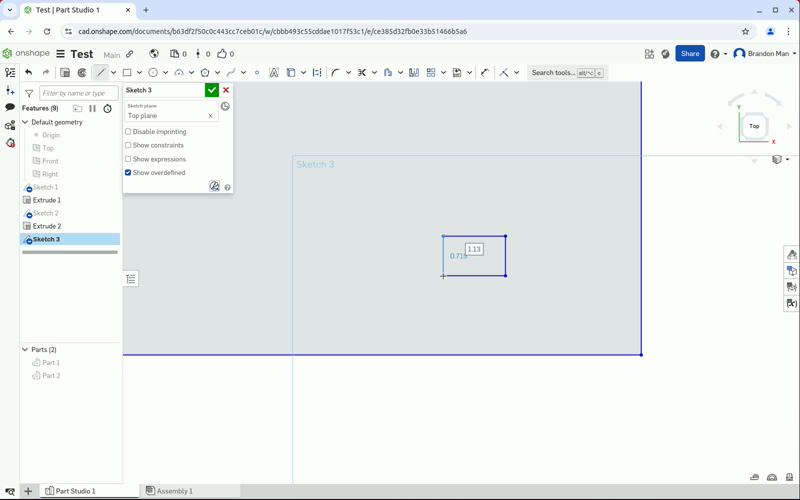
click(443, 275)
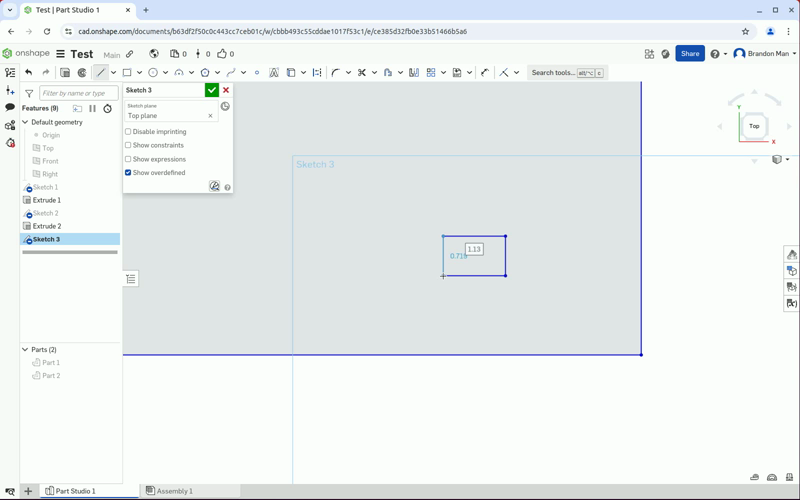
scroll(-6)
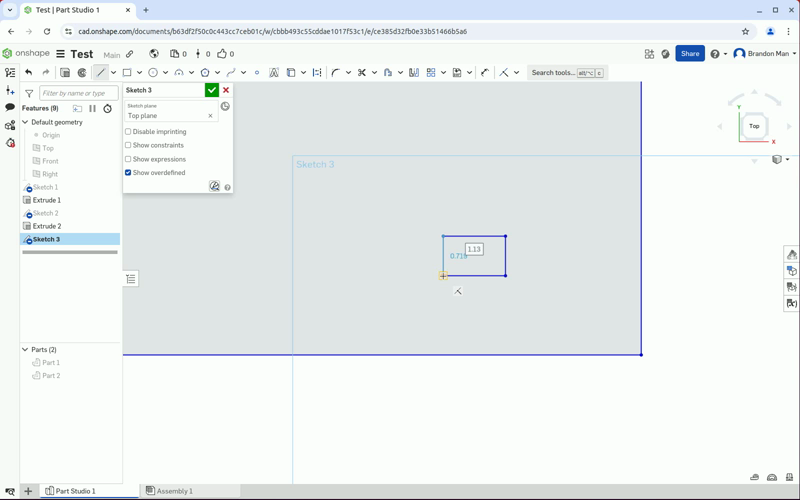
scroll(-6)
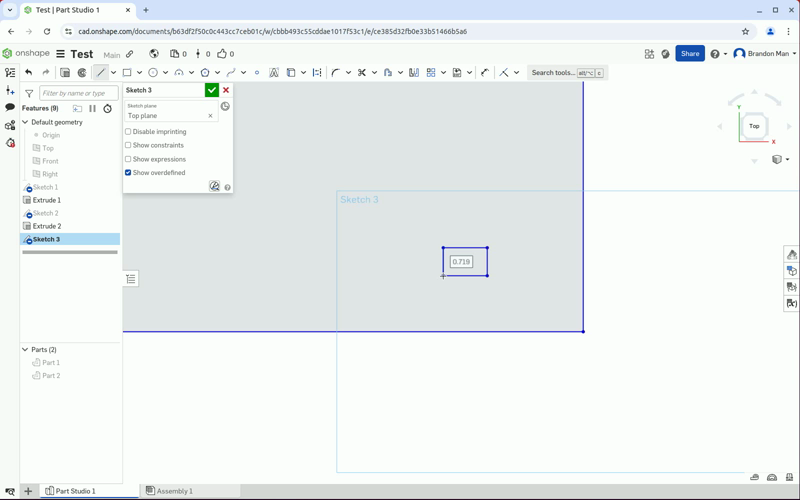
scroll(-6)
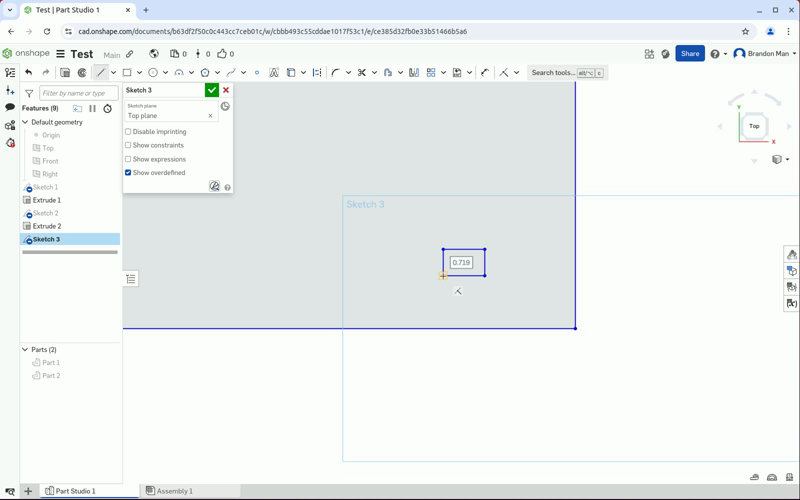
scroll(-6)
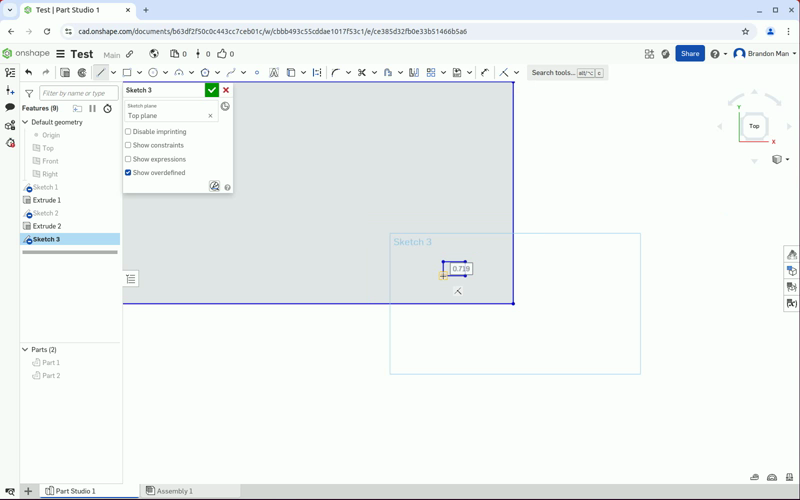
scroll(-6)
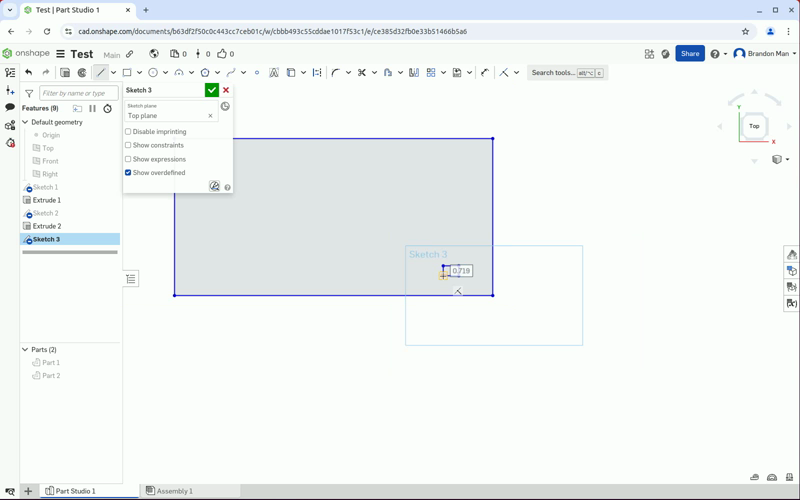
scroll(-6)
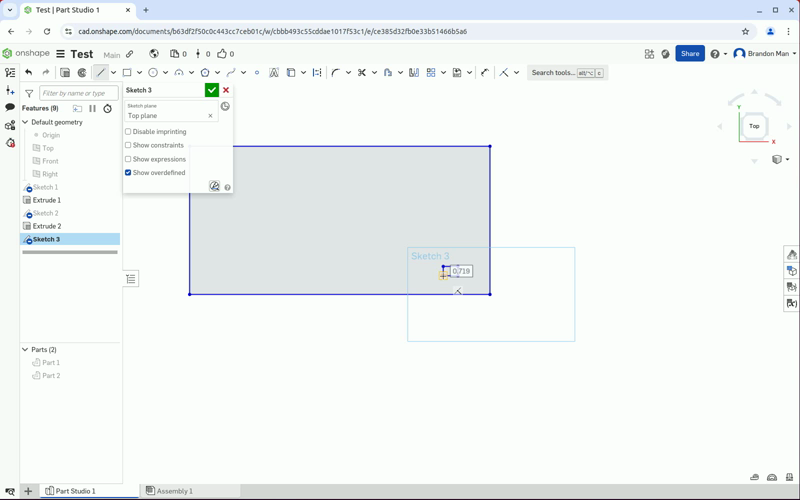
scroll(-6)
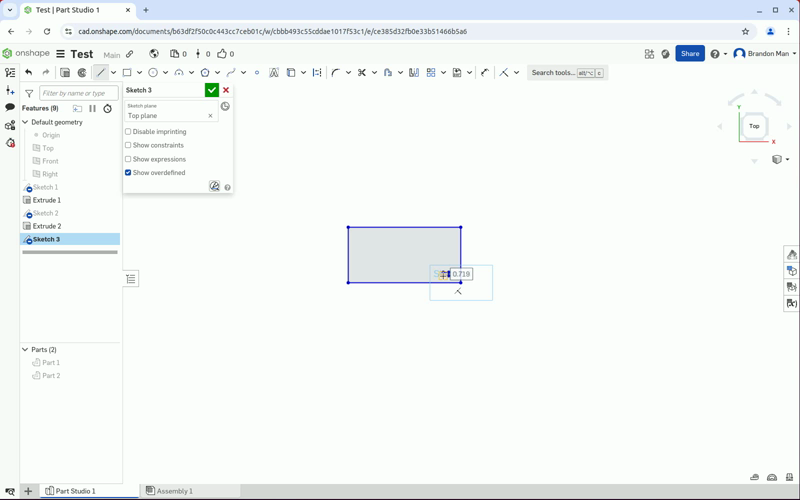
key(esc)
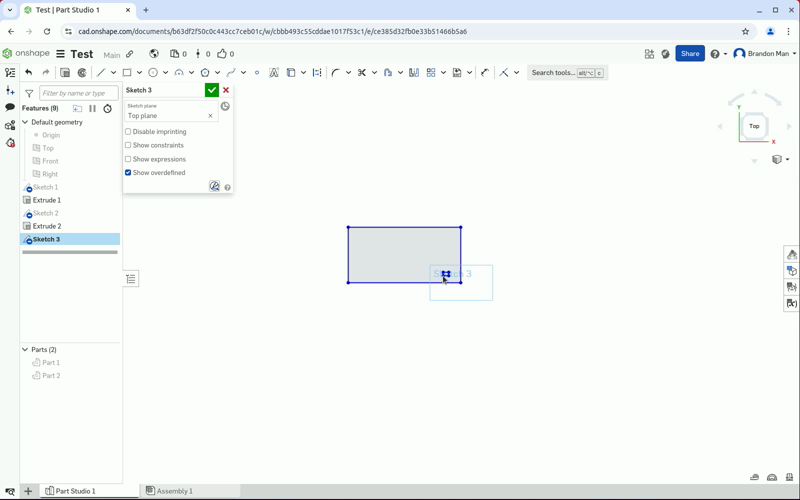
mouse_move(415, 264)
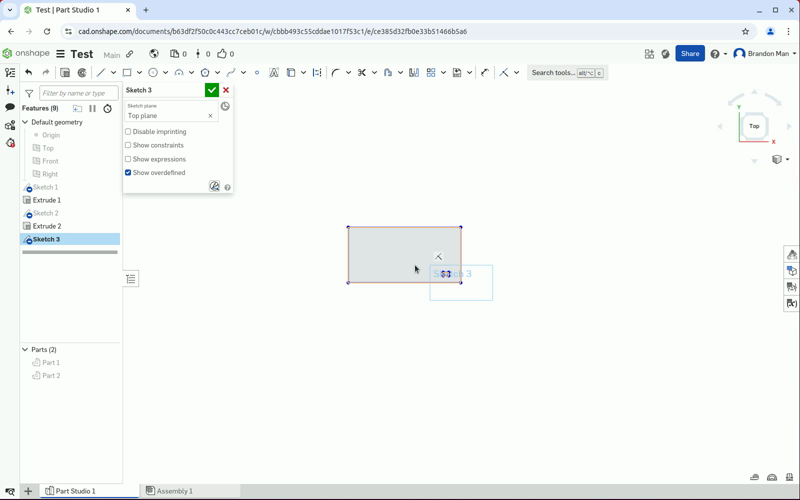
click(415, 264)
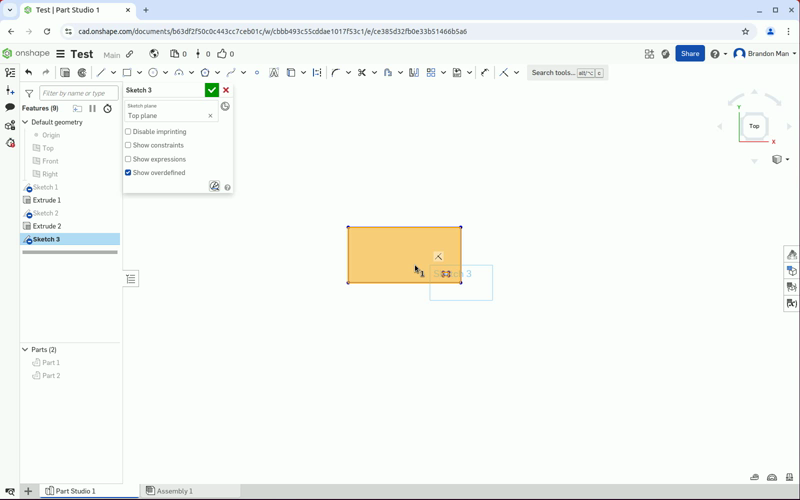
mouse_move(73, 352)
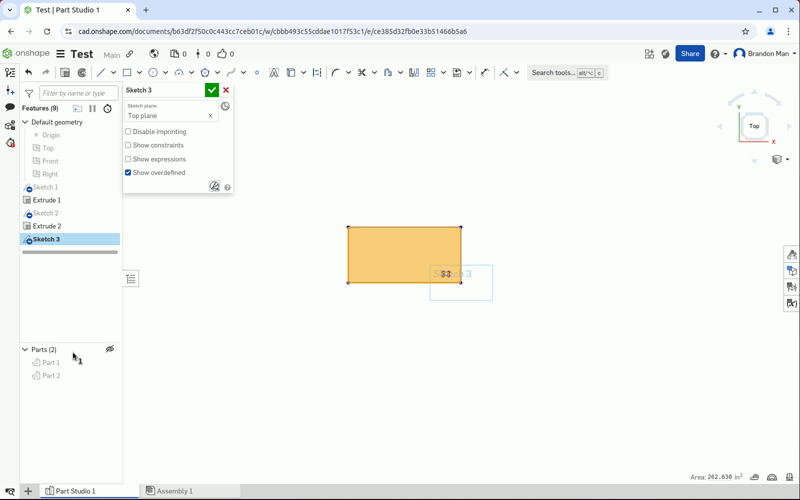
key(shift+y)
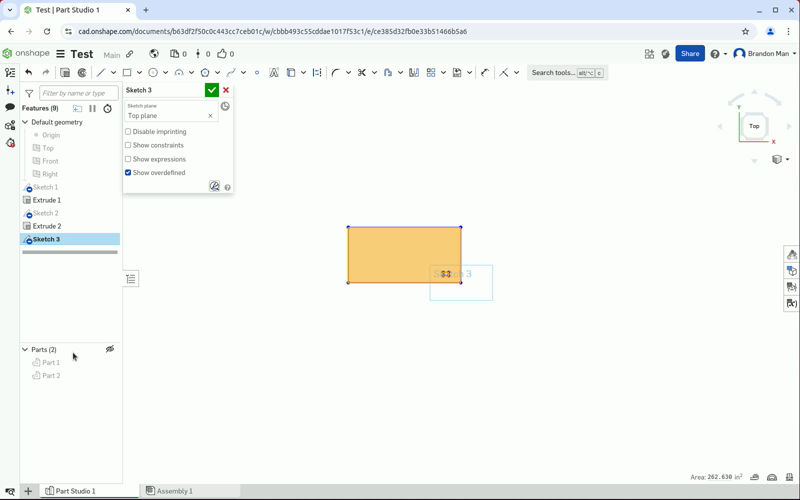
key(shift+e)
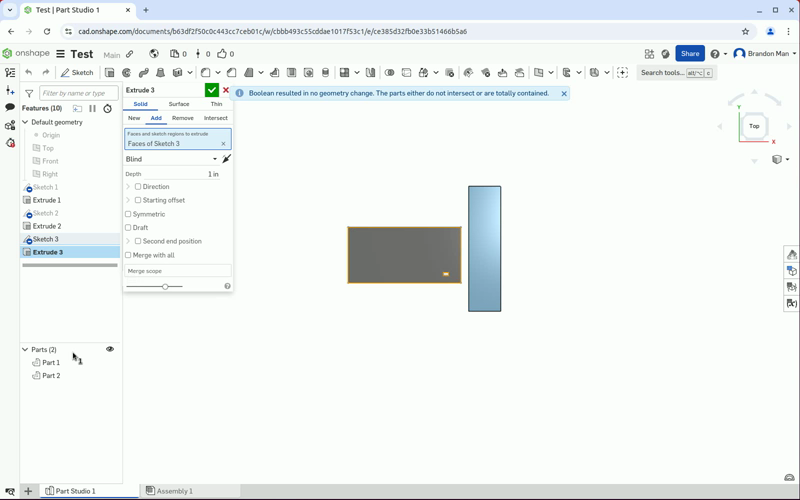
mouse_move(143, 106)
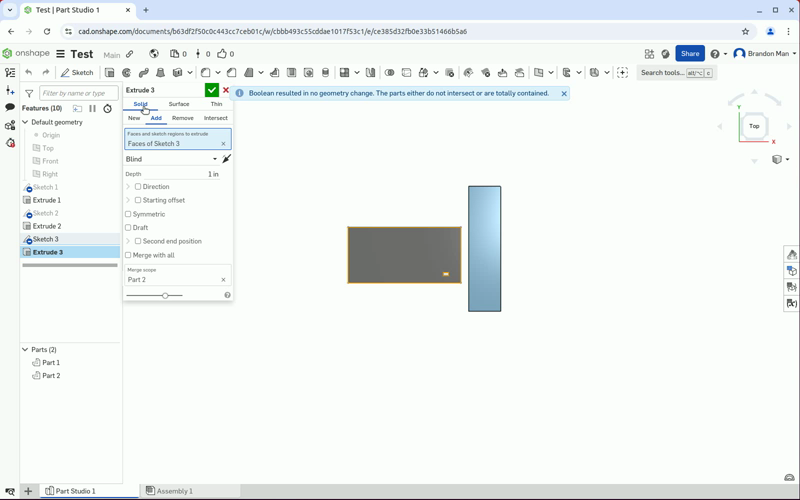
click(143, 106)
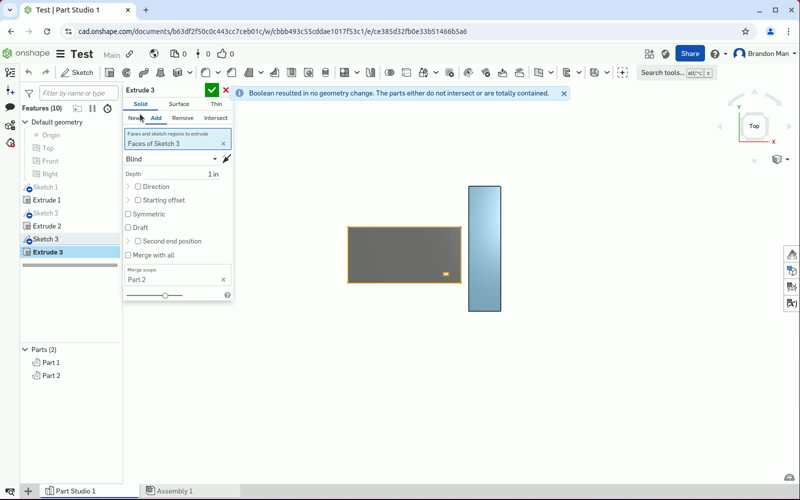
mouse_move(137, 120)
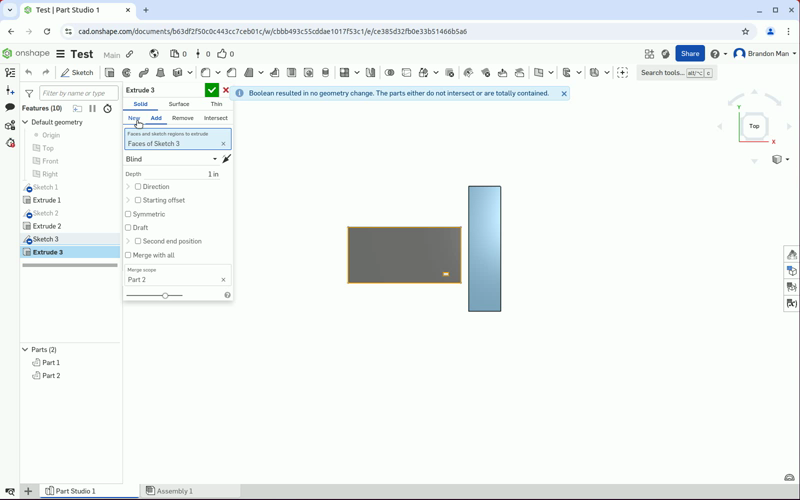
click(137, 120)
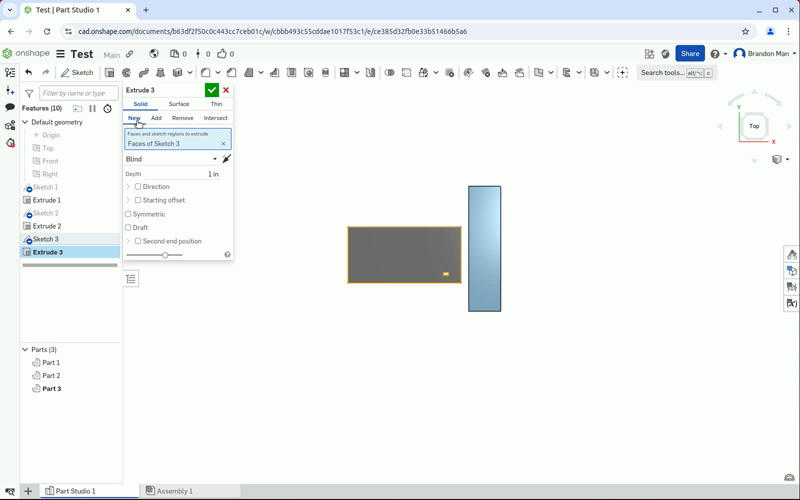
key(tab, 4)
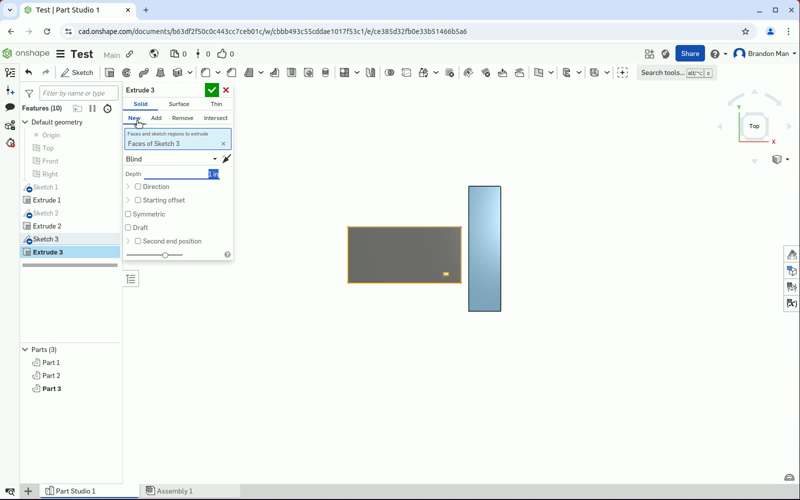
text(2.166)
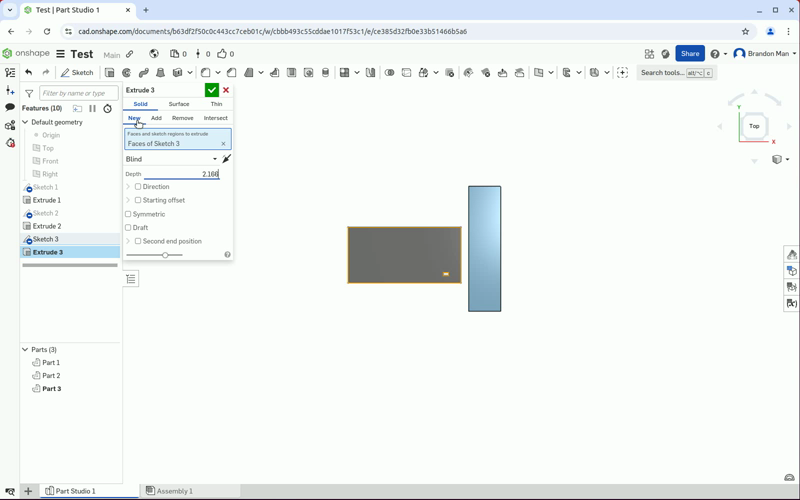
key(enter)
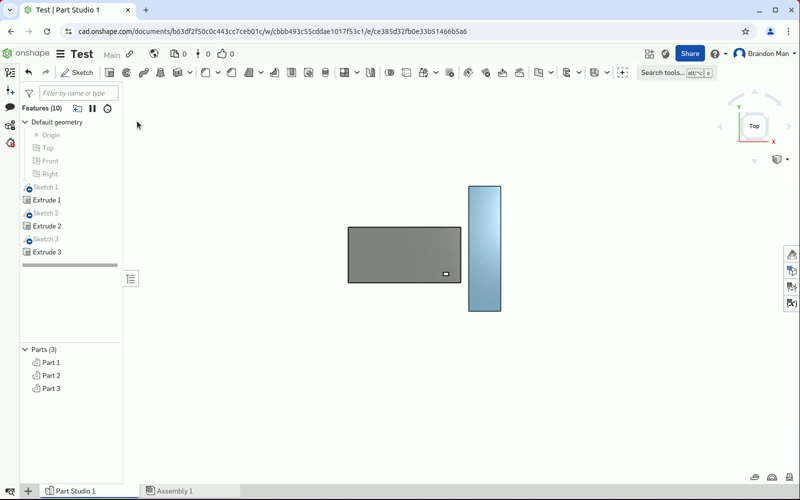
key(shift+h)
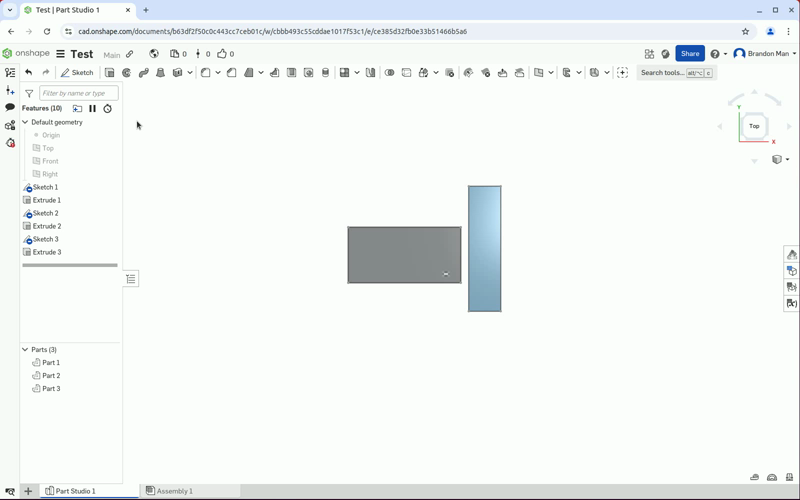
key(shift+h)
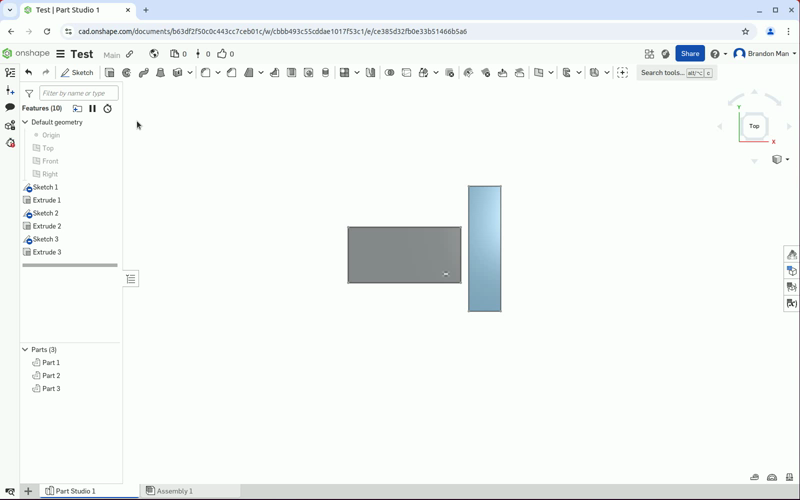
key(shift+7)
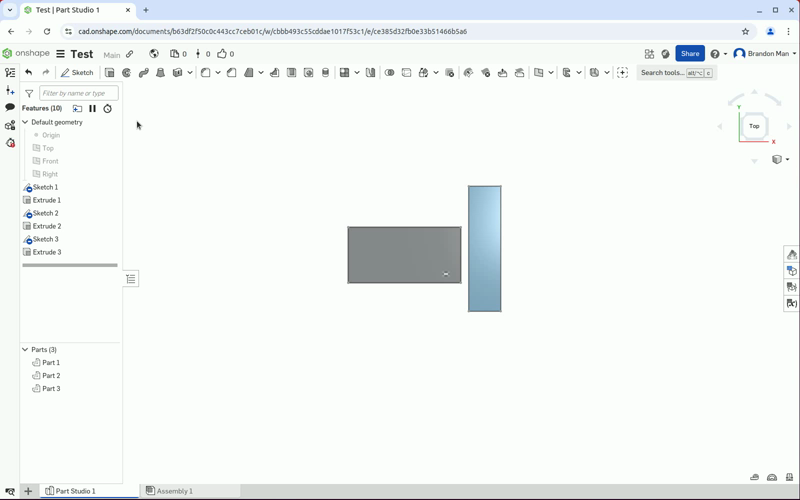
key(up, 3)
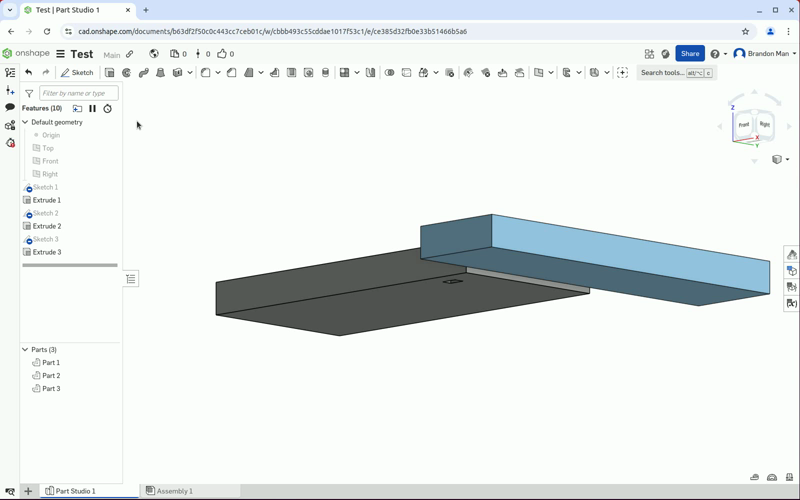
key(left, 3)
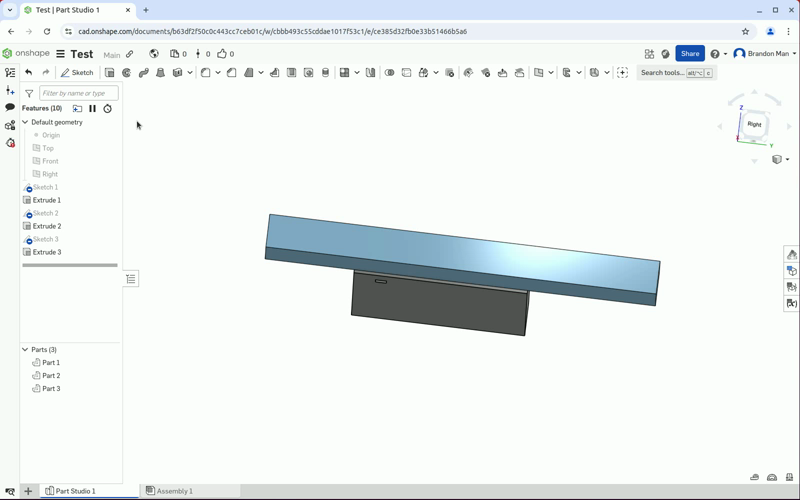
key(right, 3)
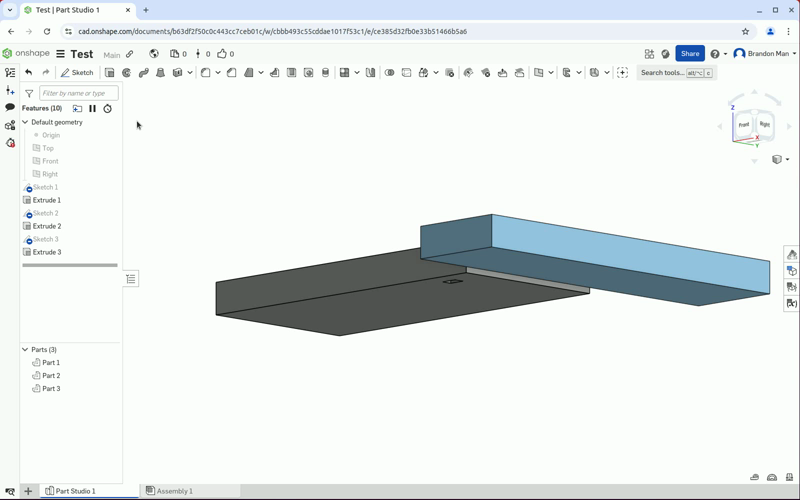
key(down, 3)
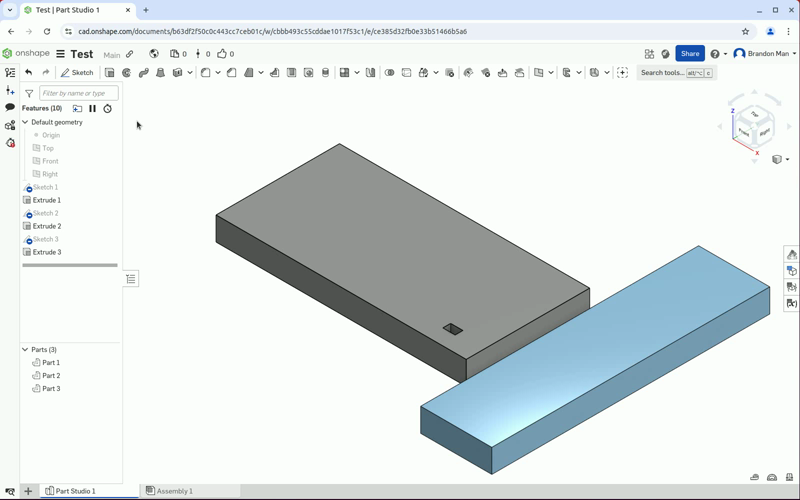
mouse_move(73, 189)
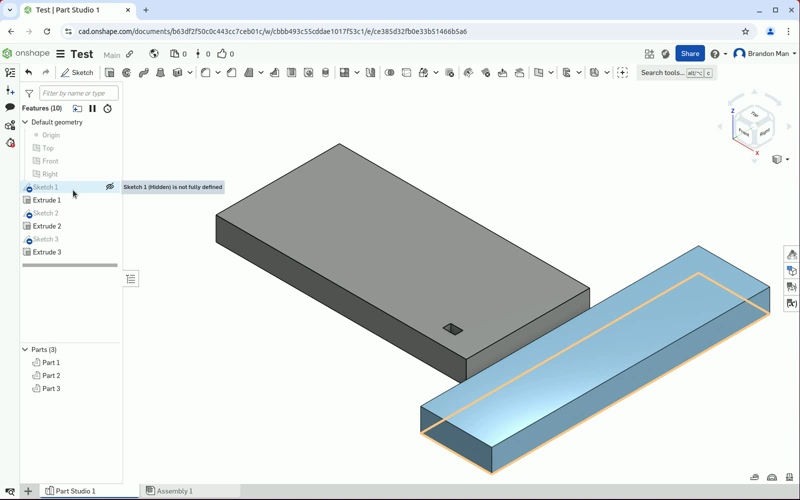
click(73, 189)